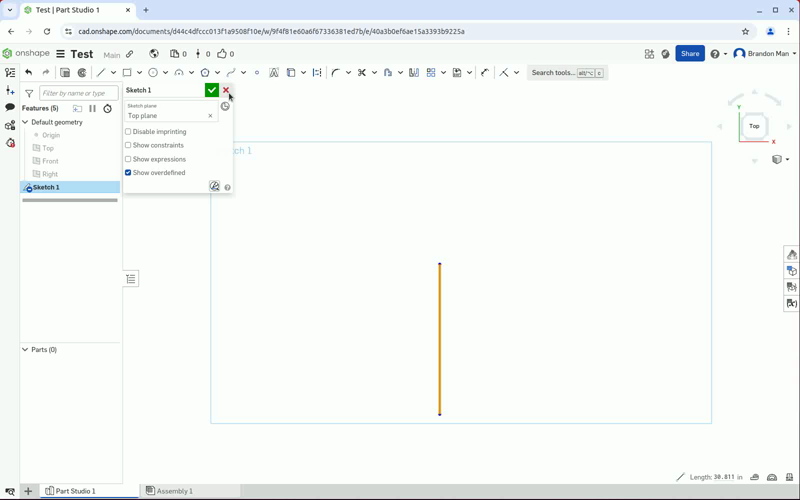
key(shift+h)
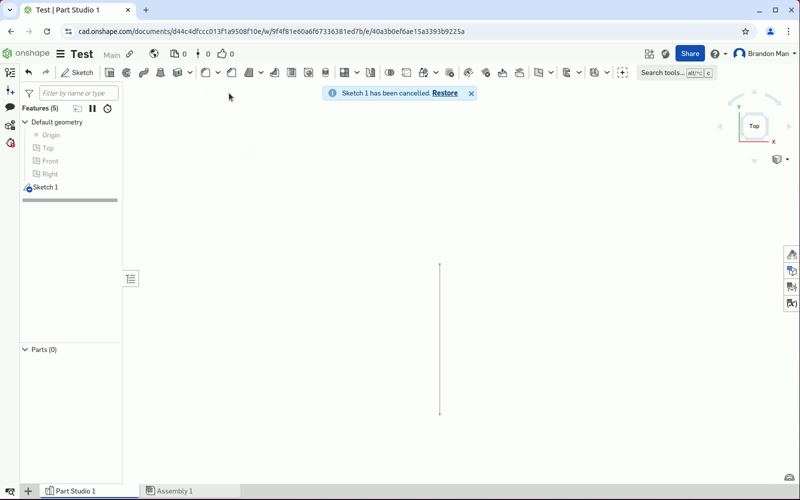
key(shift+s)
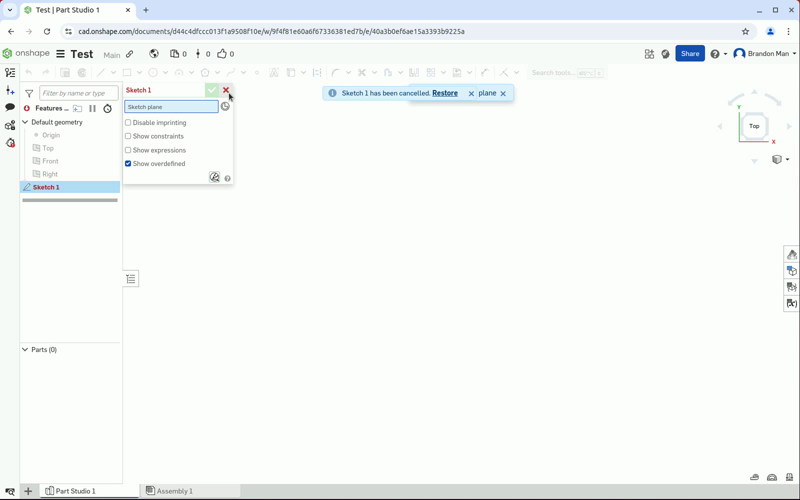
mouse_move(73, 150)
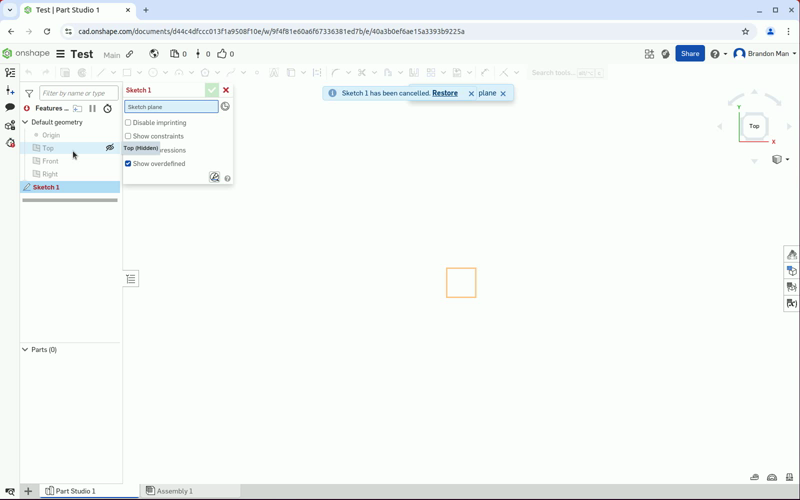
click(73, 150)
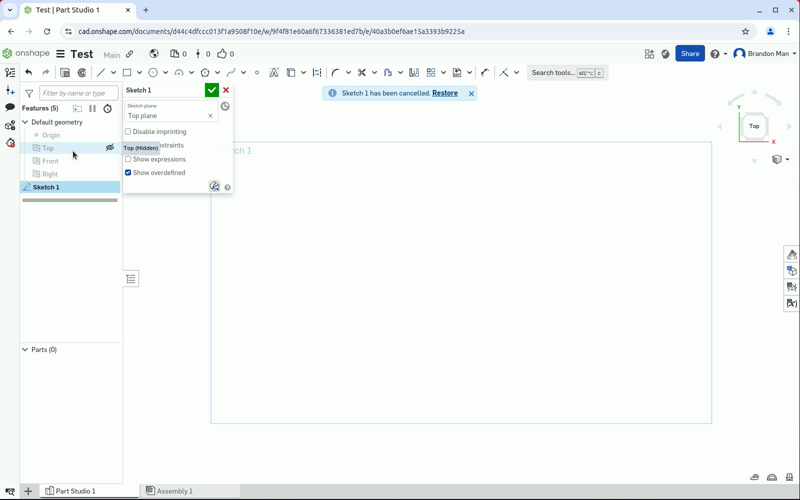
mouse_move(73, 352)
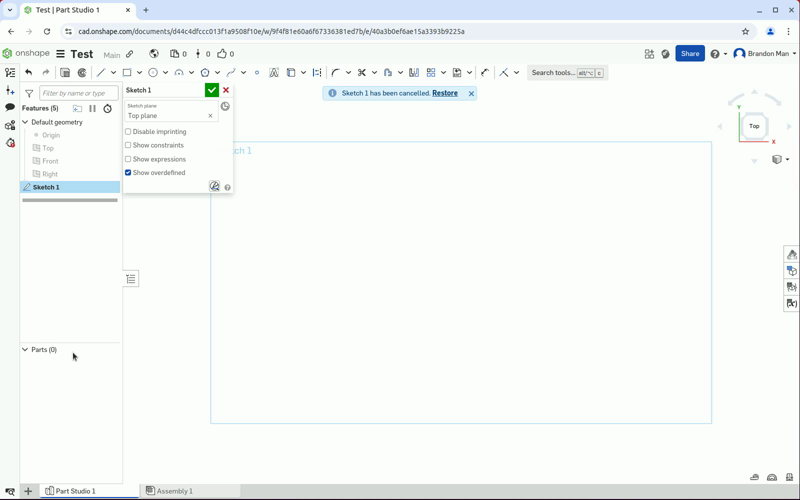
key(y)
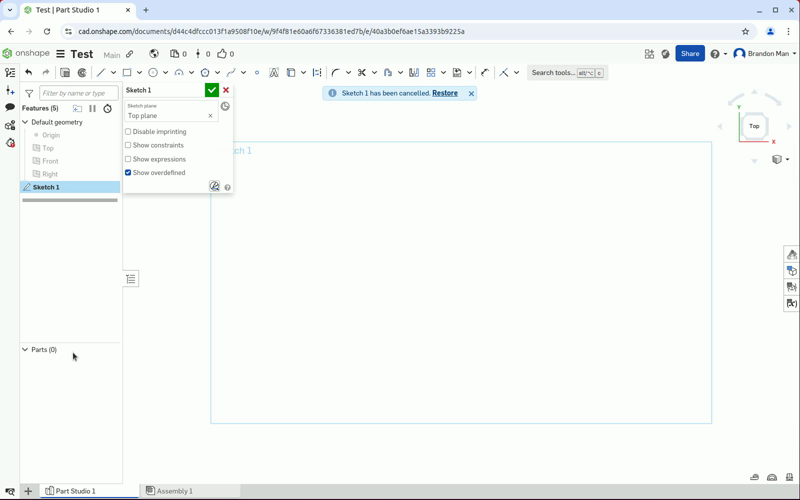
key(l)
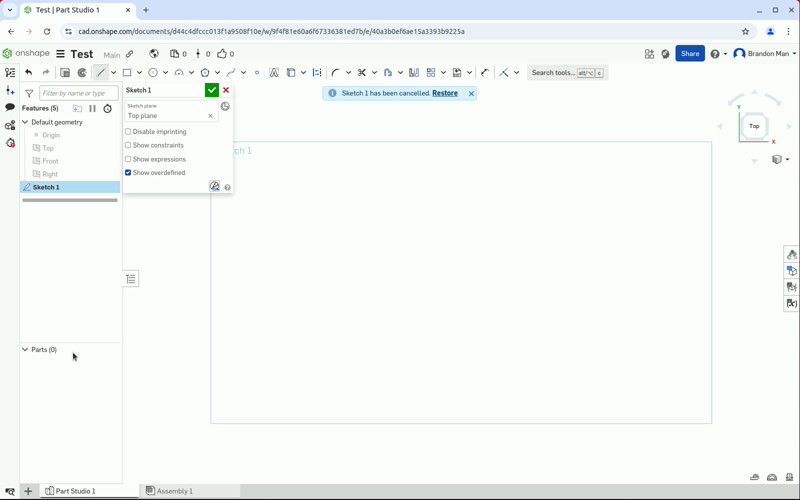
key_down(shift)
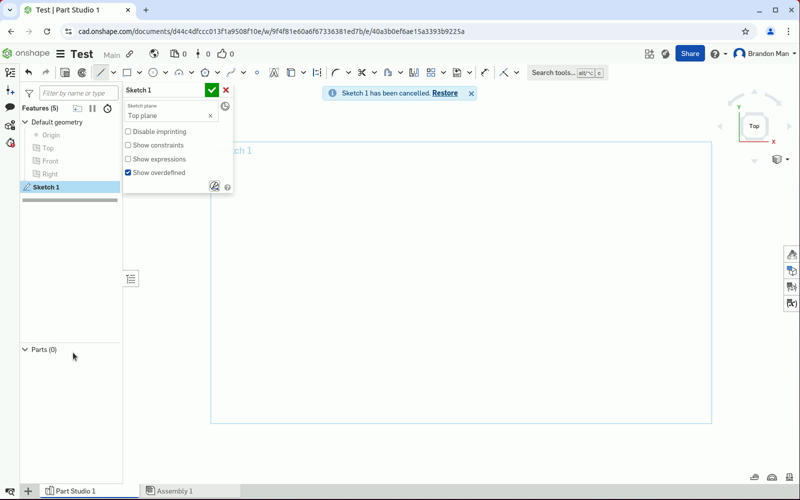
mouse_move(460, 288)
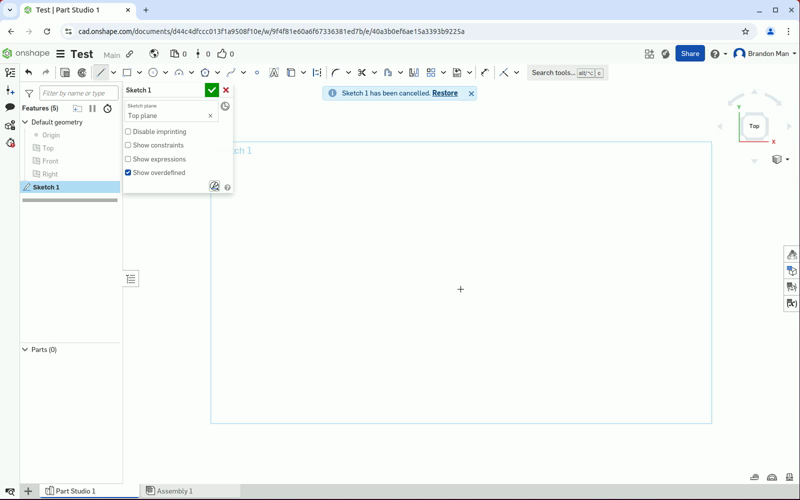
click(460, 288)
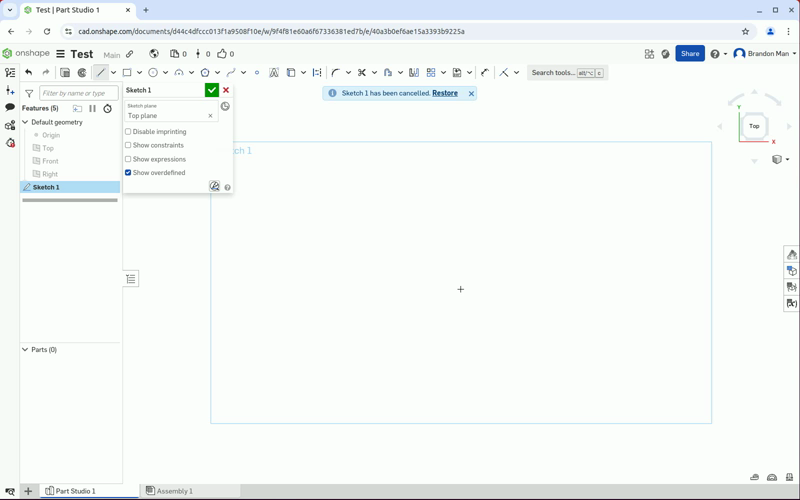
key_up(shift)
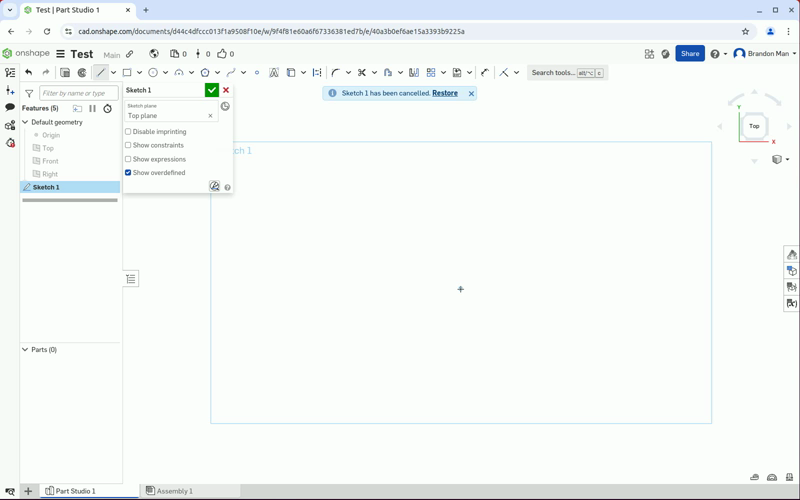
key_down(shift)
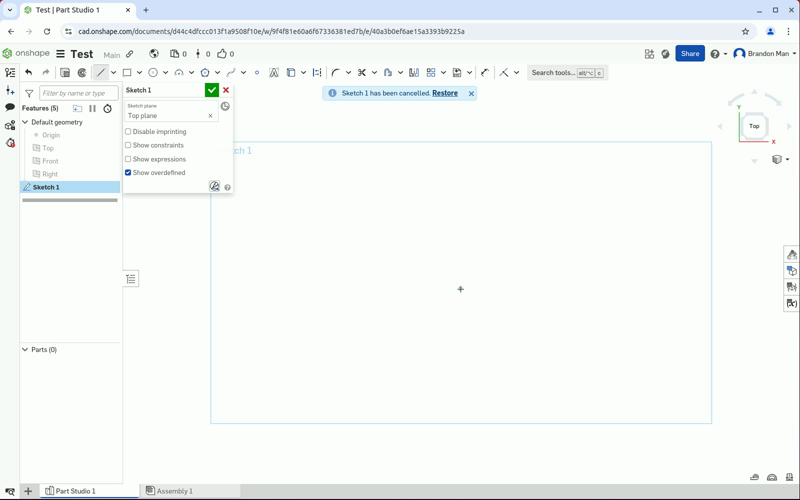
mouse_move(490, 288)
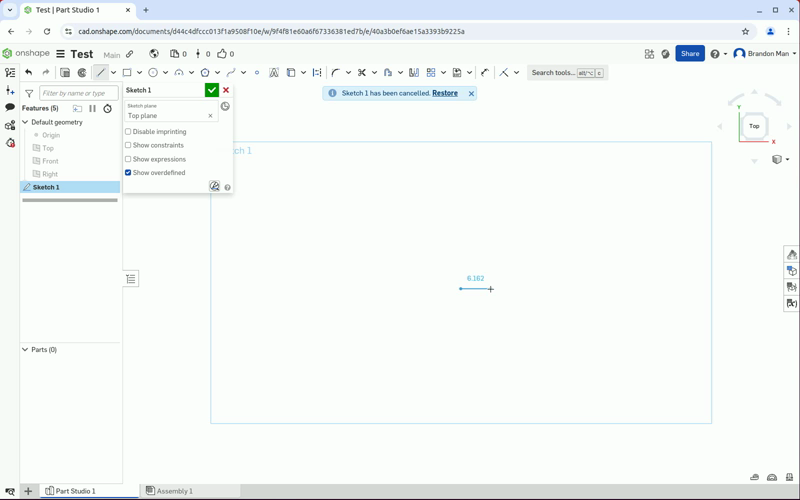
mouse_move(471, 288)
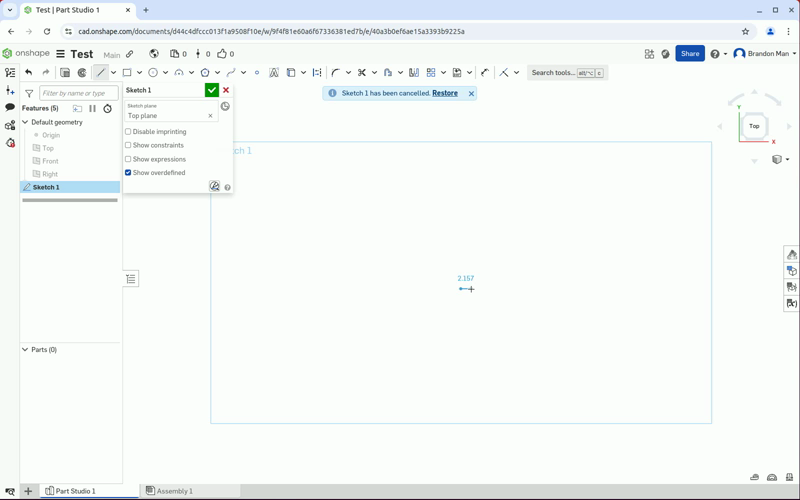
click(471, 288)
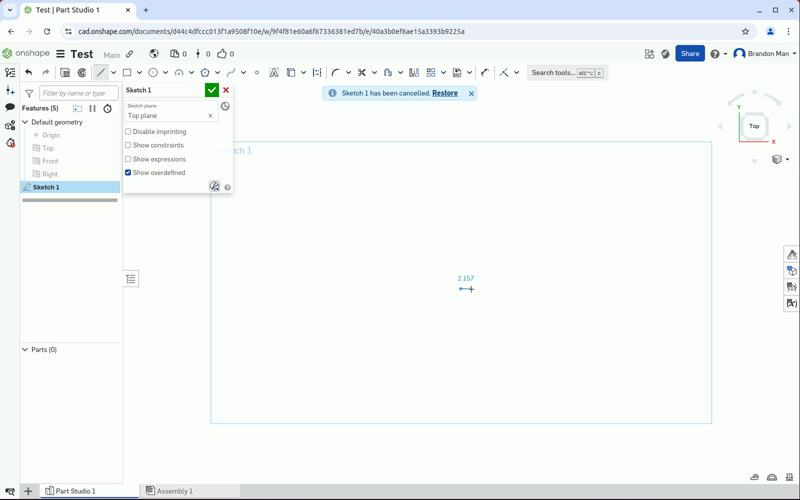
key_up(shift)
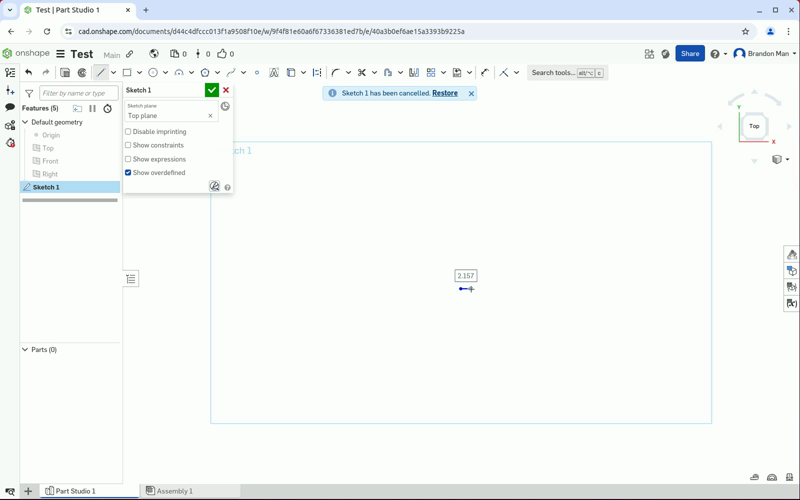
key_down(shift)
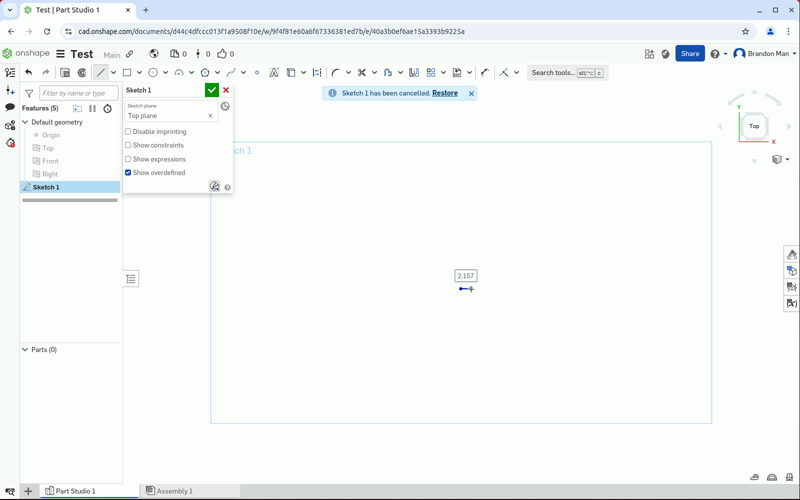
mouse_move(501, 288)
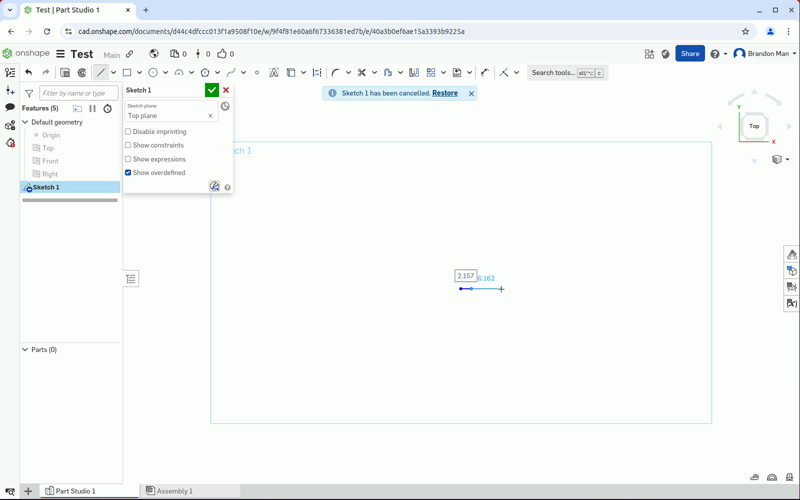
mouse_move(471, 282)
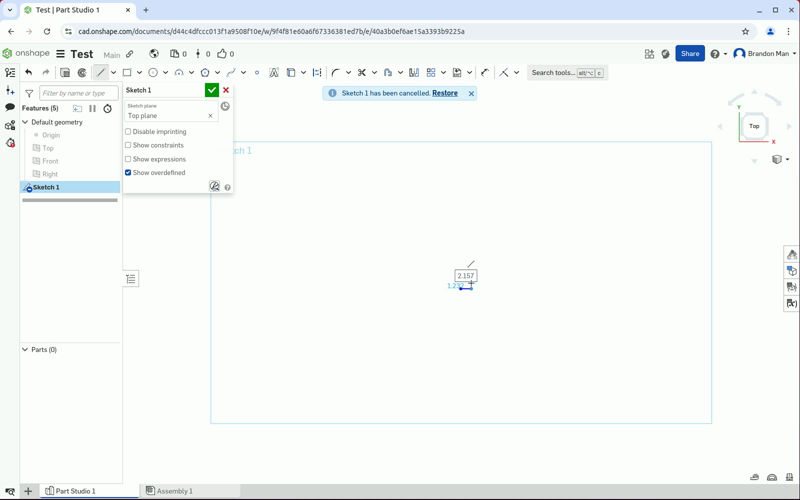
scroll(6)
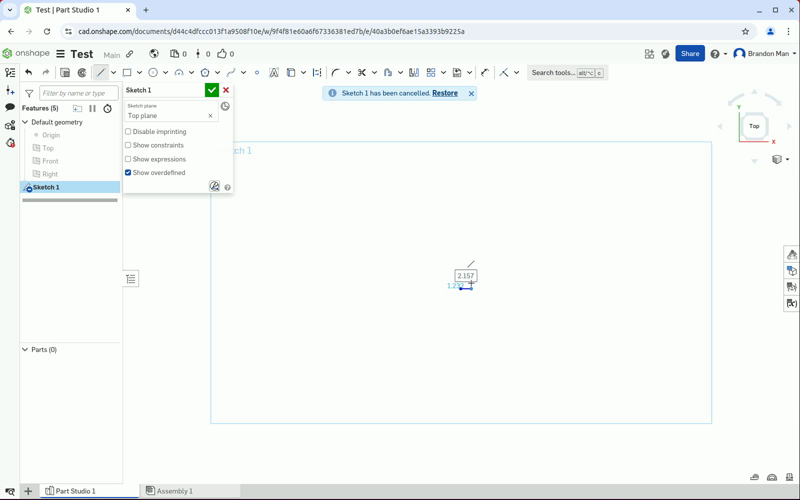
scroll(6)
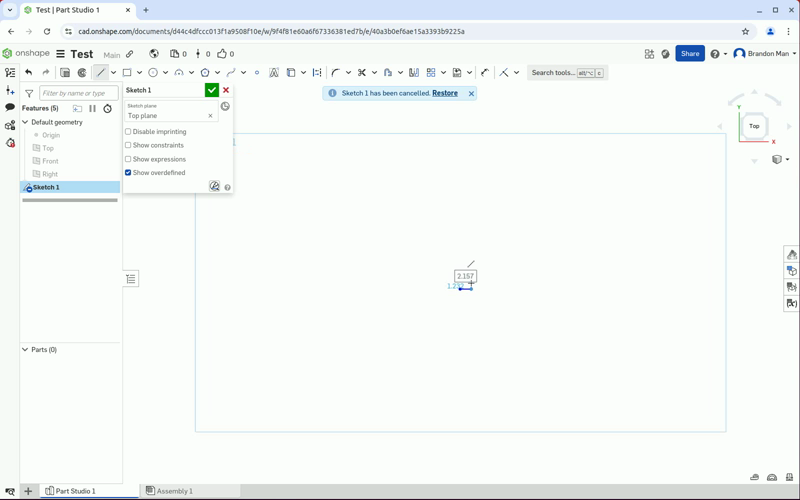
scroll(6)
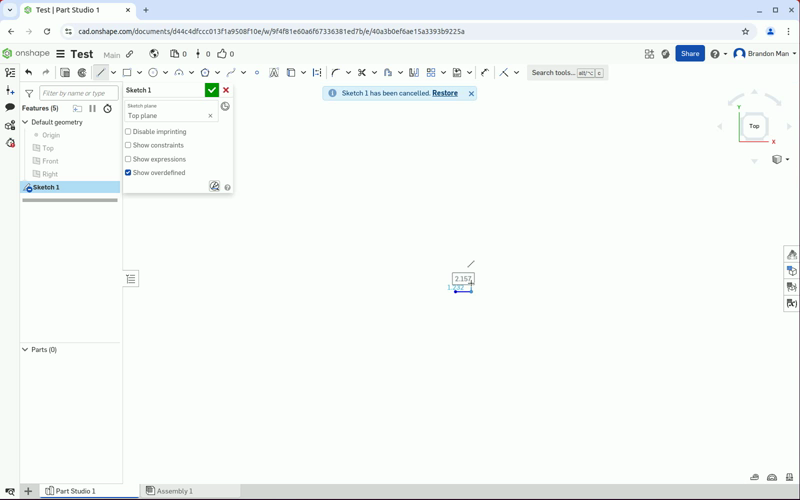
scroll(6)
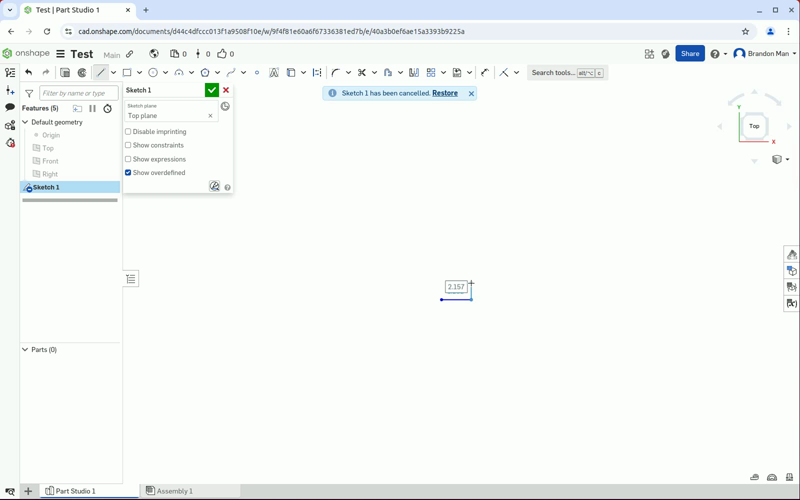
scroll(6)
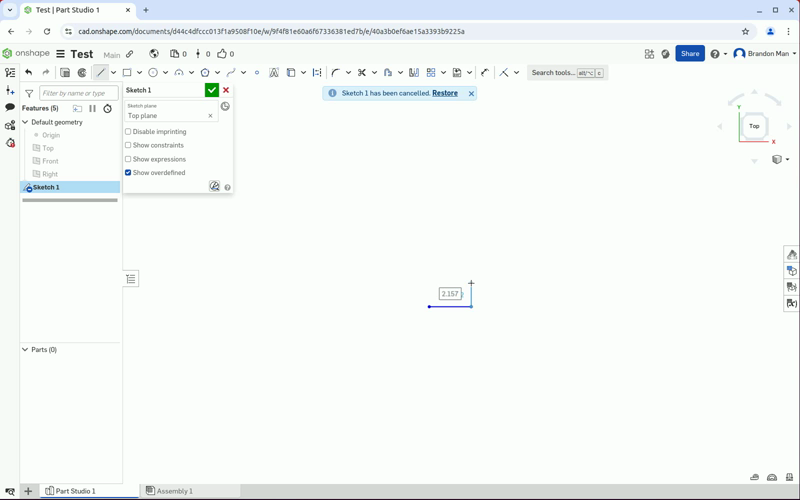
scroll(6)
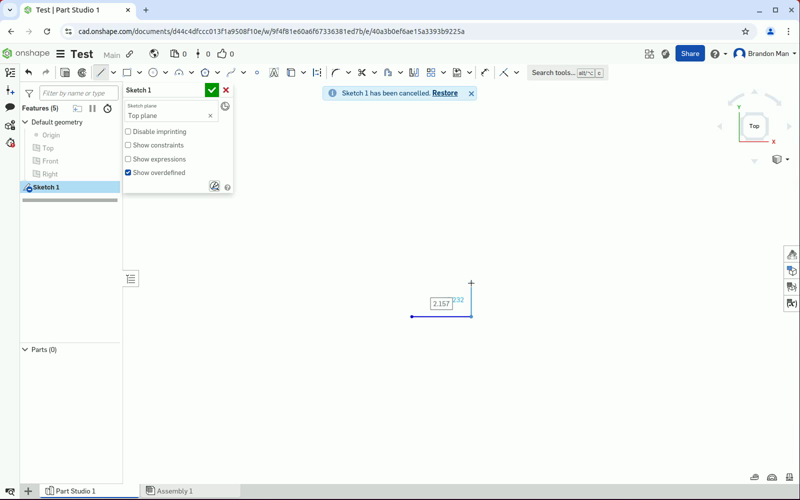
scroll(6)
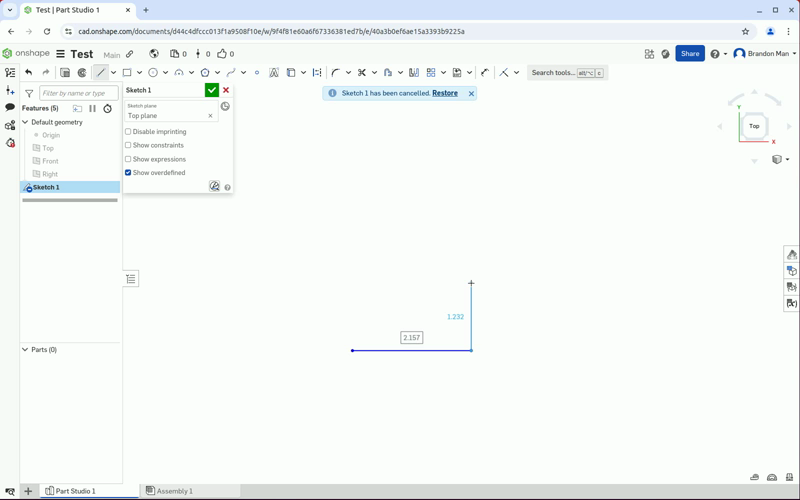
click(471, 282)
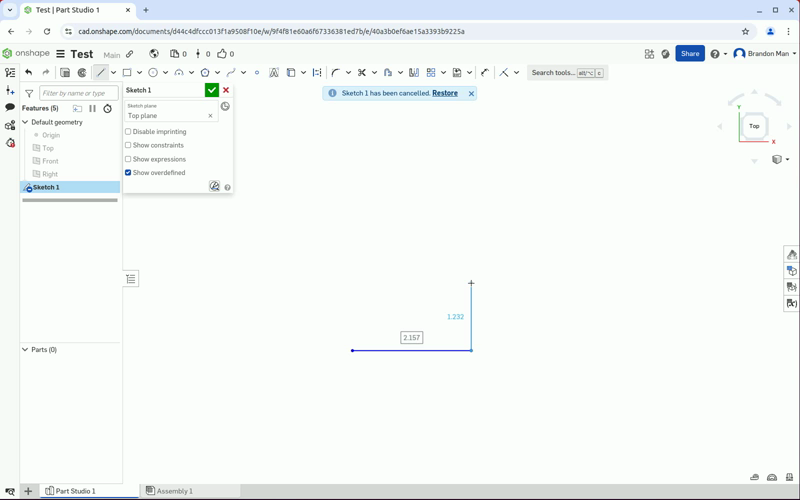
scroll(-6)
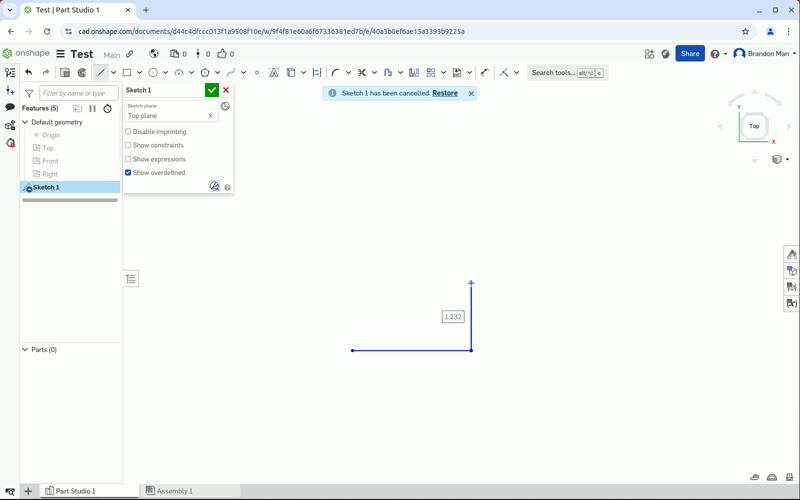
scroll(-6)
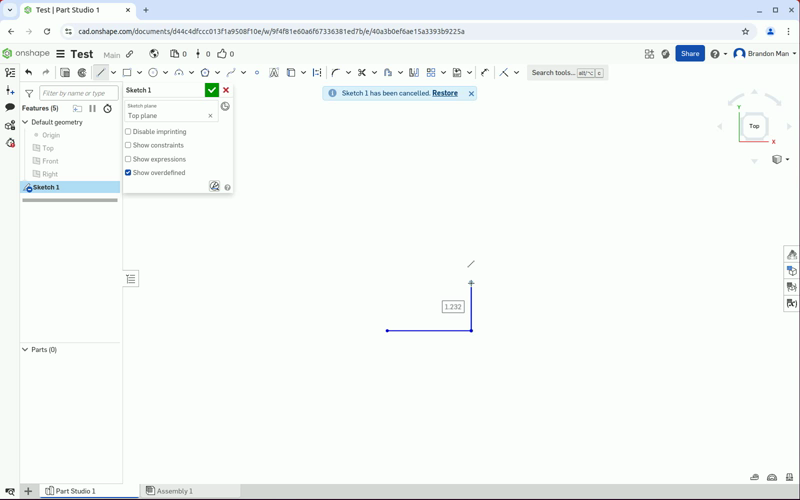
scroll(-6)
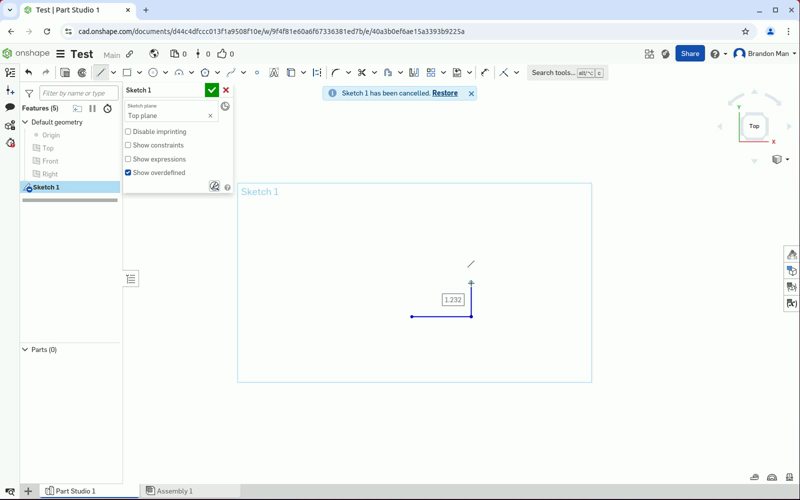
scroll(-6)
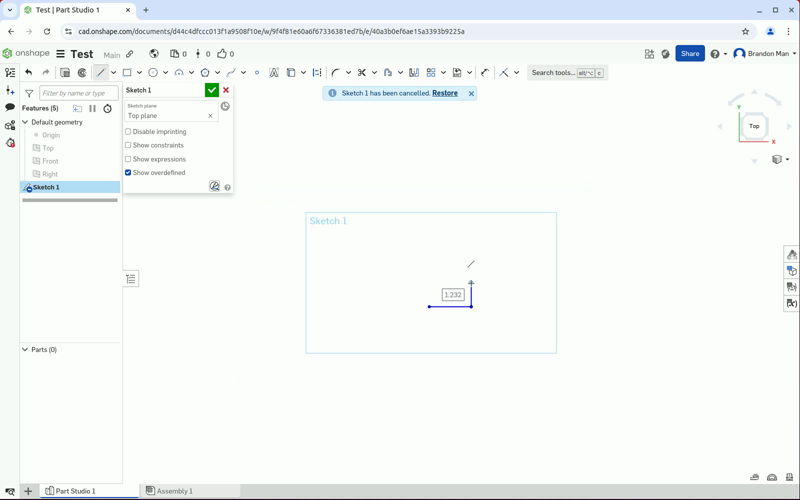
scroll(-6)
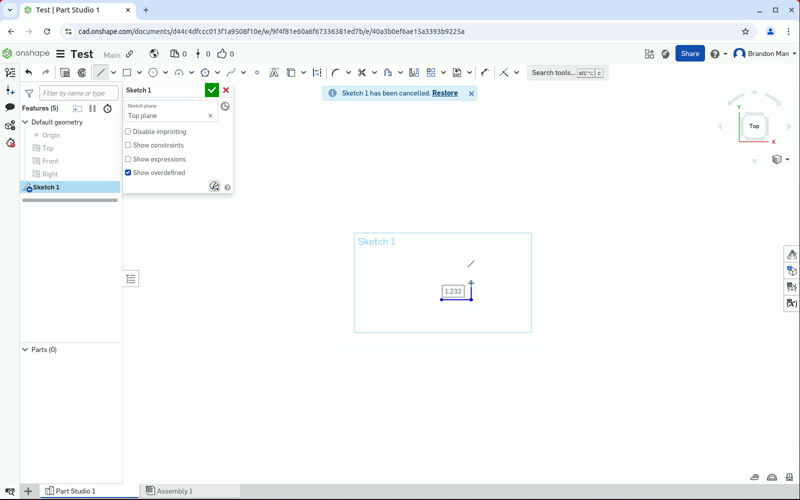
scroll(-6)
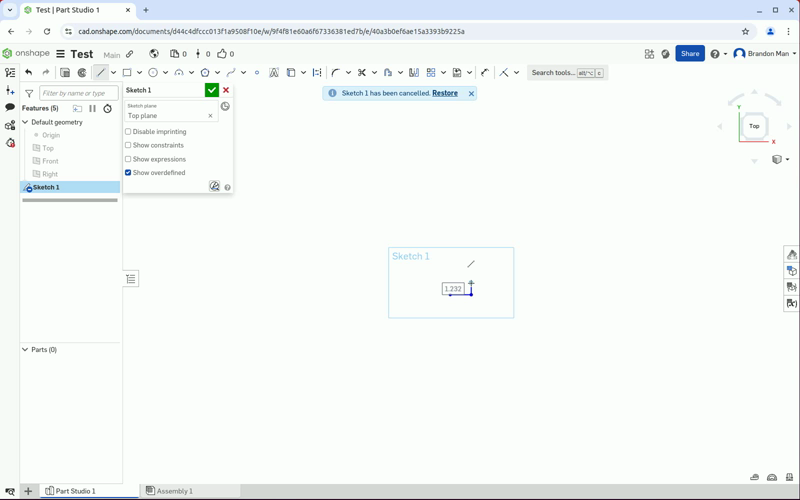
scroll(-6)
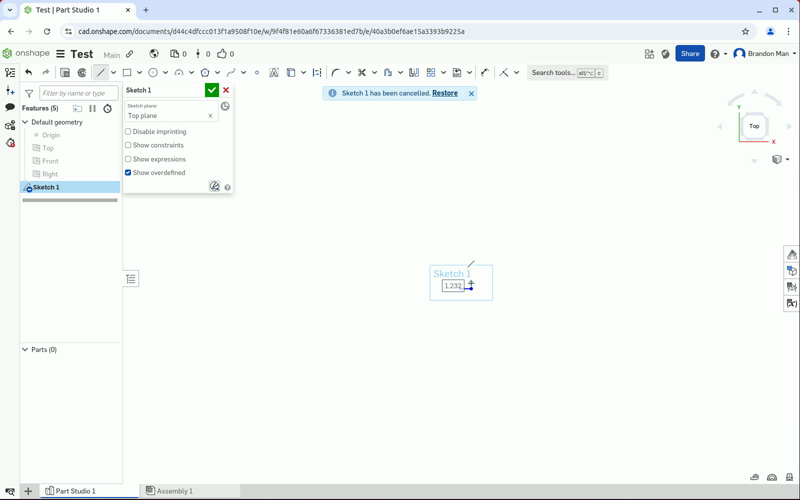
key_up(shift)
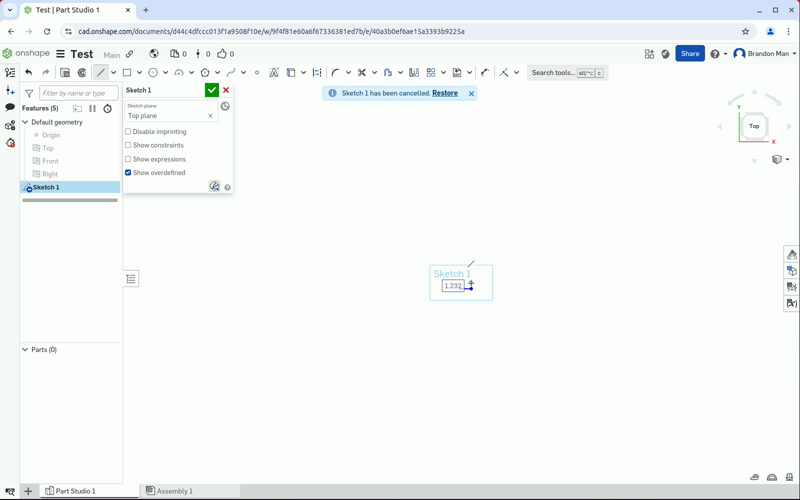
key_down(shift)
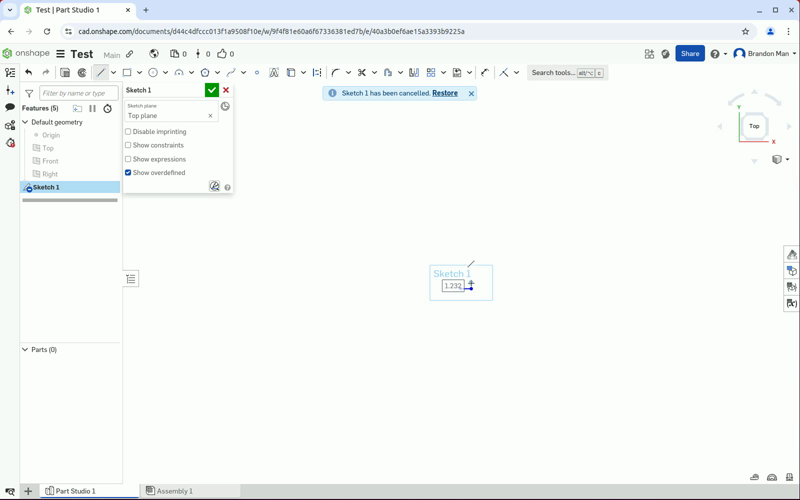
mouse_move(501, 282)
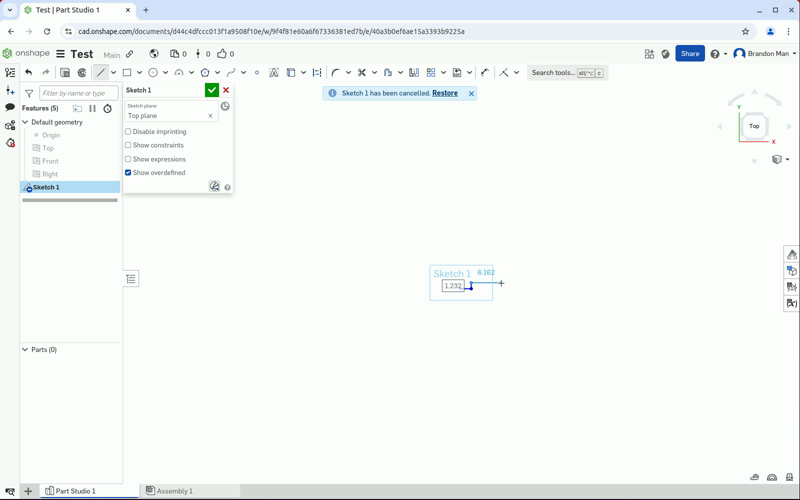
mouse_move(464, 282)
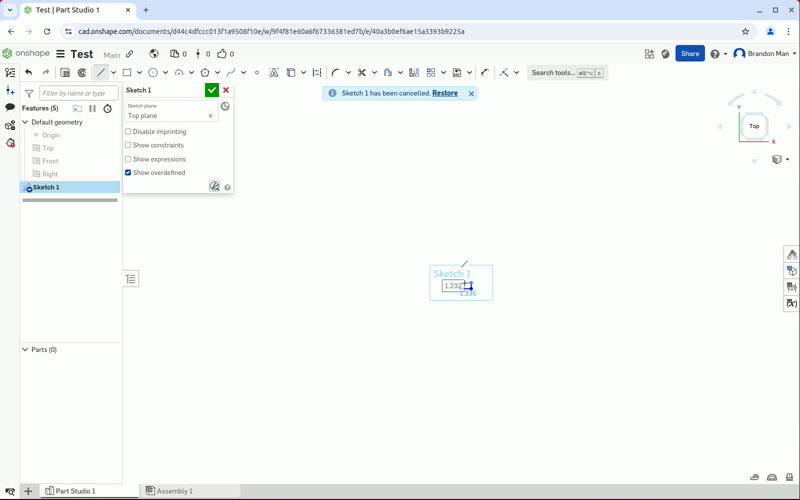
scroll(6)
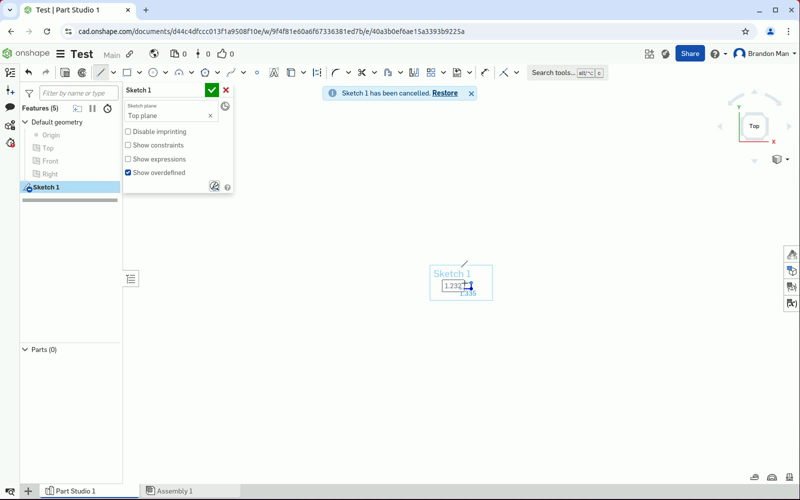
scroll(6)
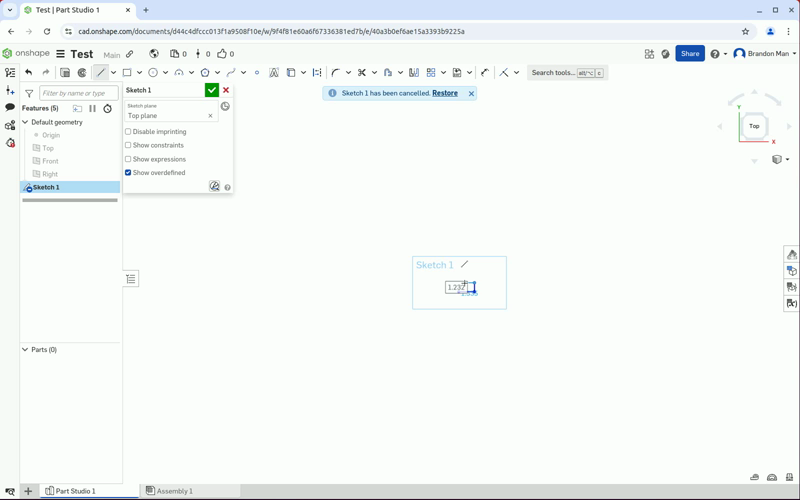
scroll(6)
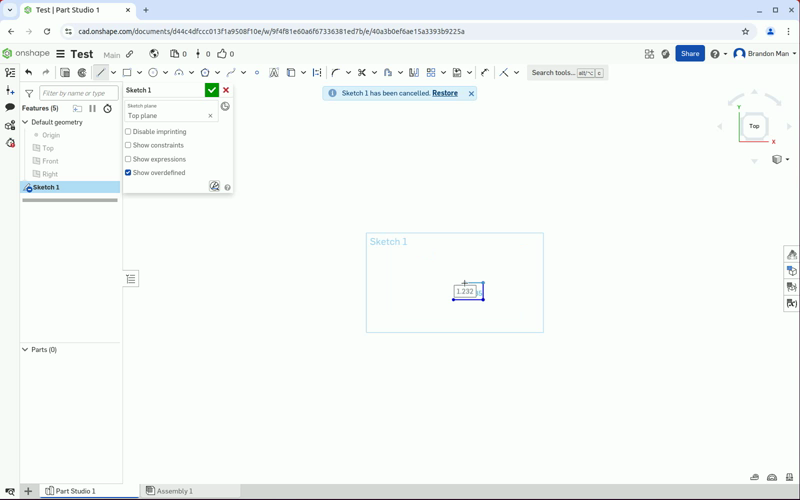
scroll(6)
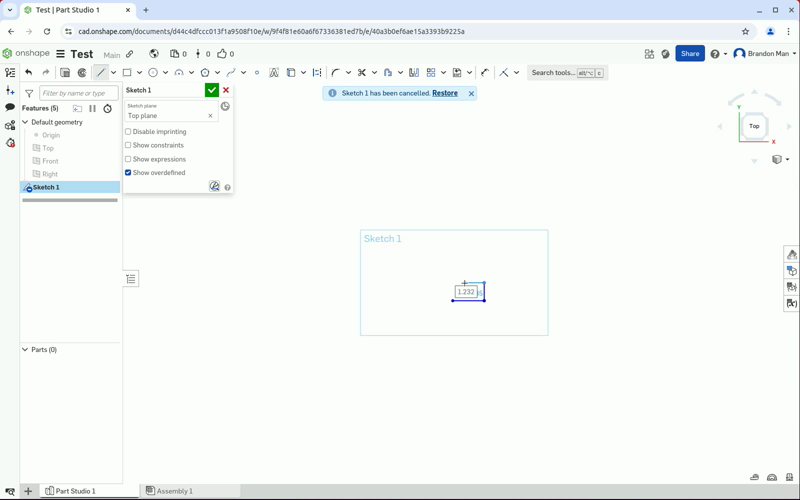
scroll(6)
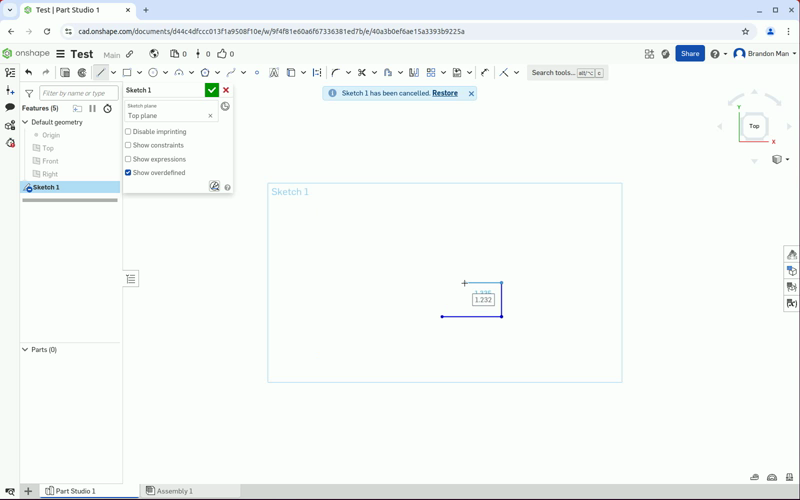
scroll(6)
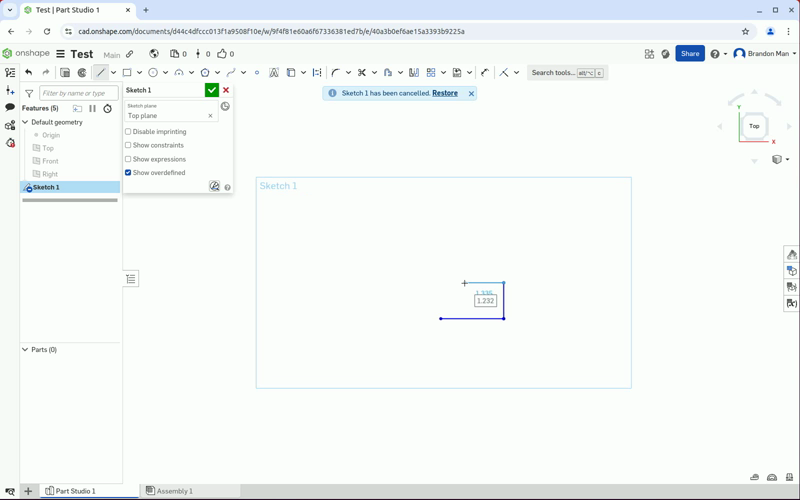
scroll(6)
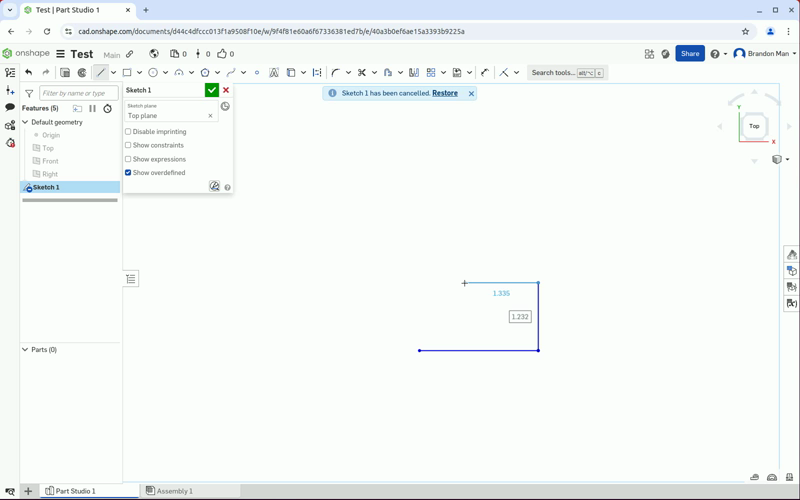
click(464, 282)
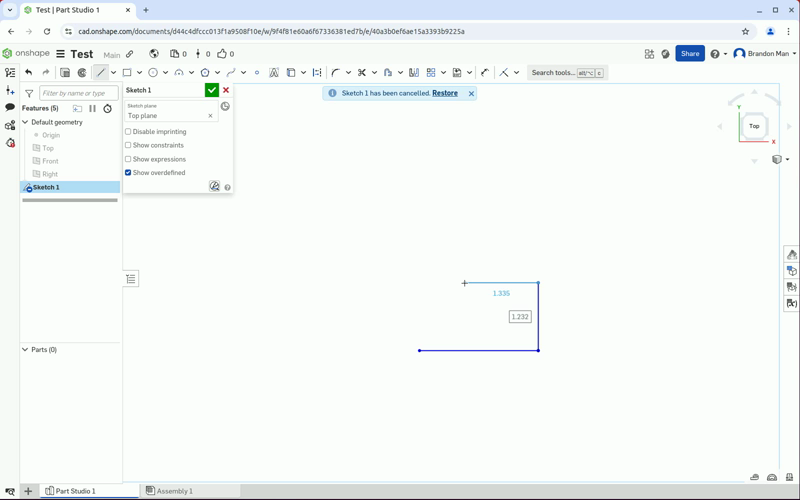
scroll(-6)
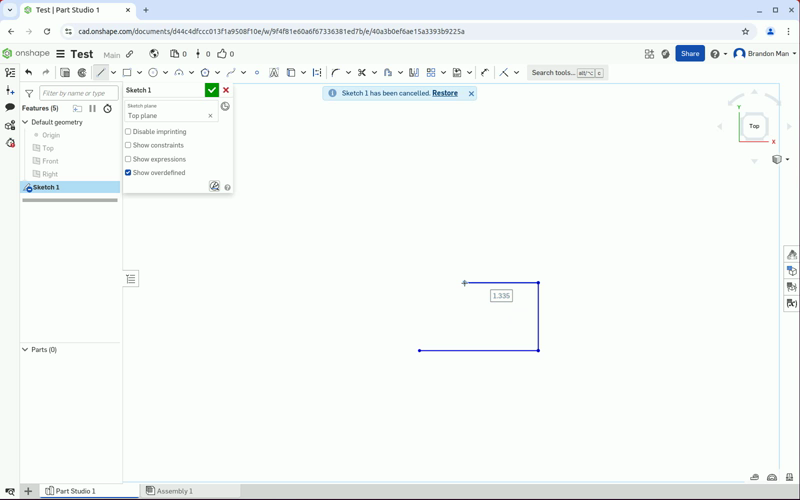
scroll(-6)
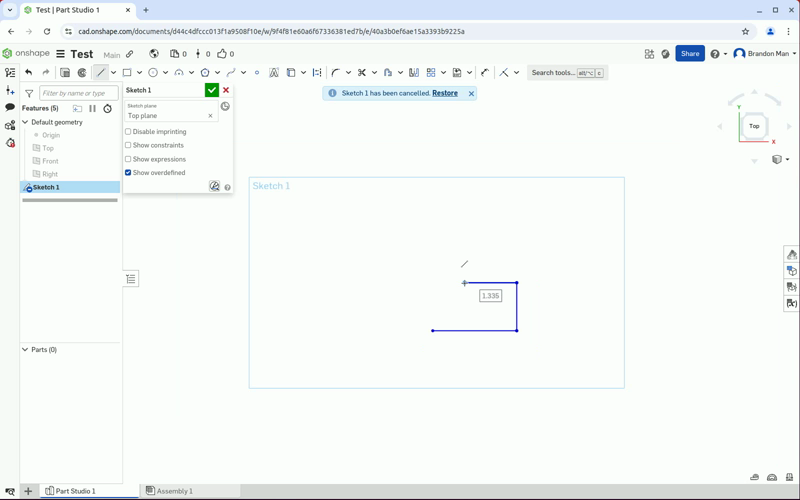
scroll(-6)
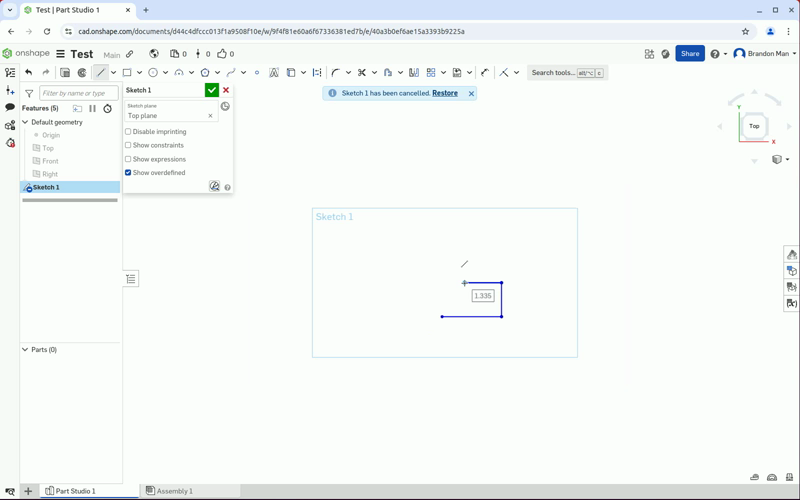
scroll(-6)
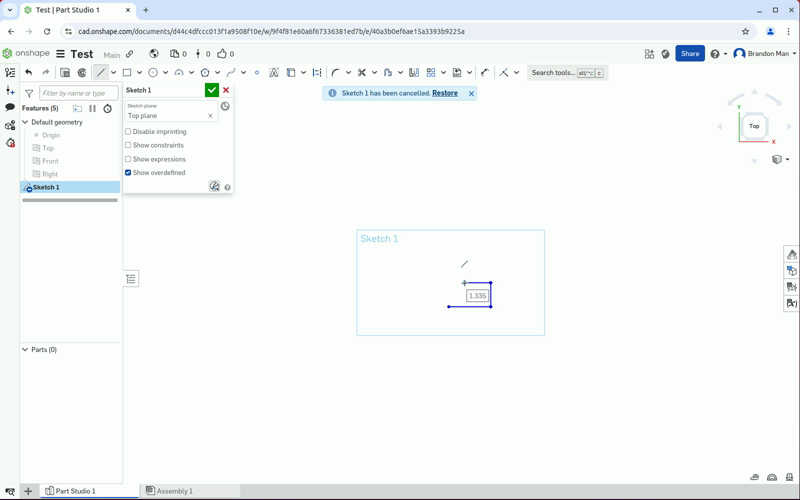
scroll(-6)
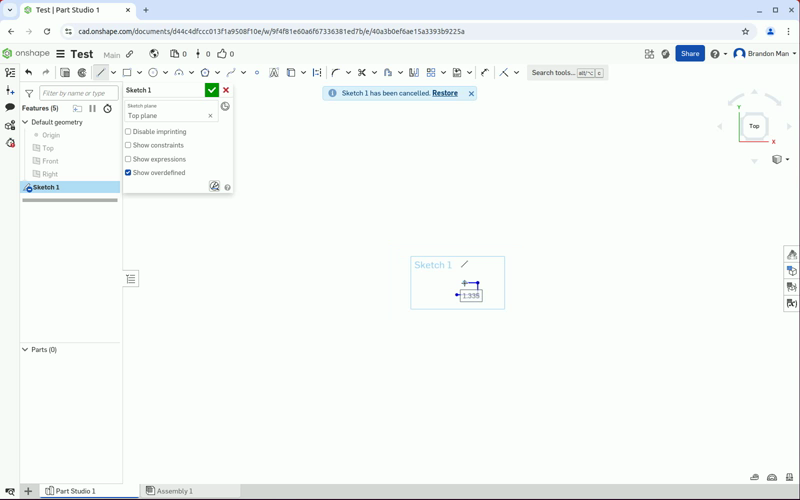
scroll(-6)
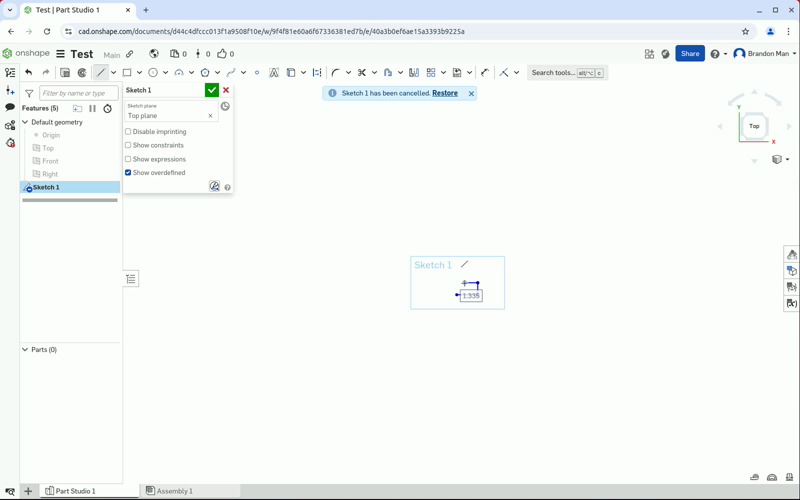
scroll(-6)
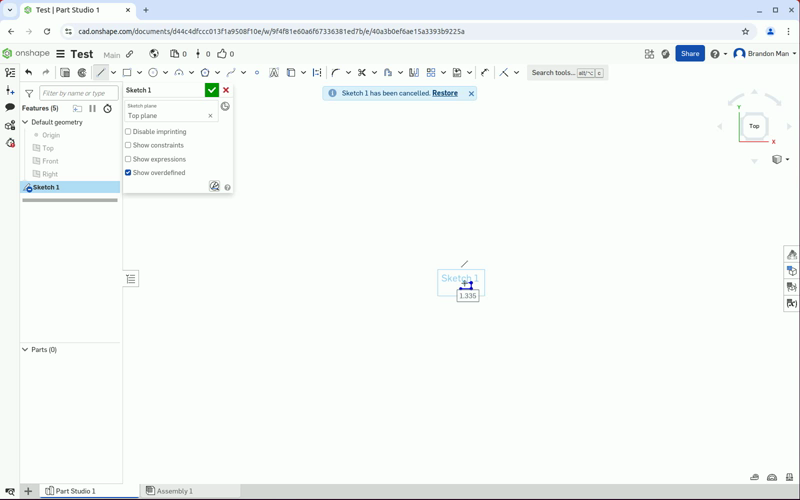
key_up(shift)
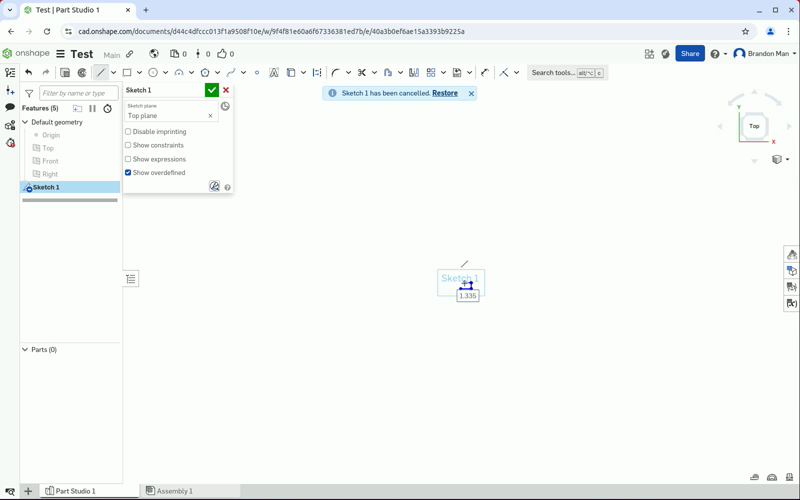
mouse_move(495, 282)
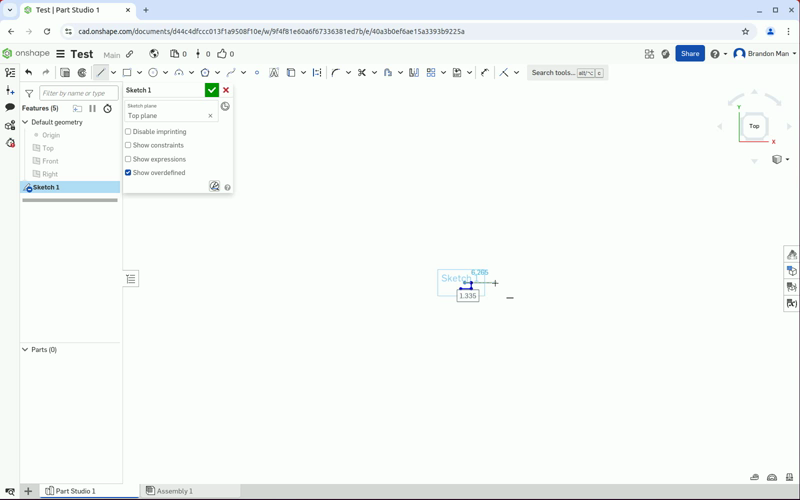
key_down(shift)
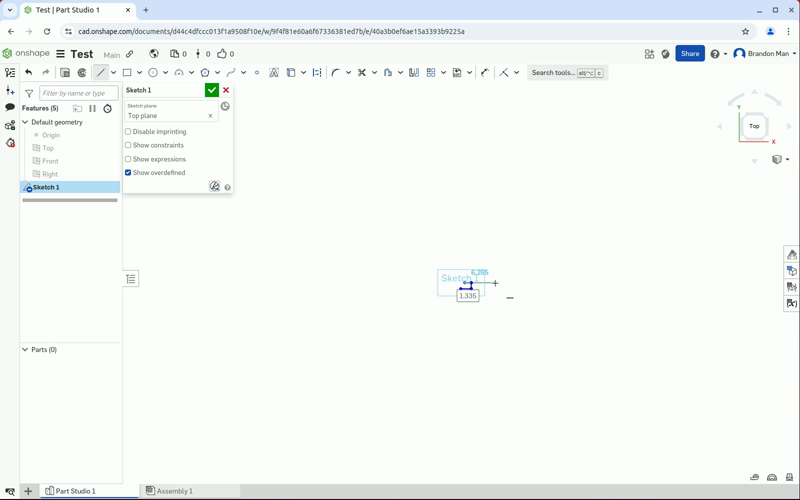
mouse_move(460, 288)
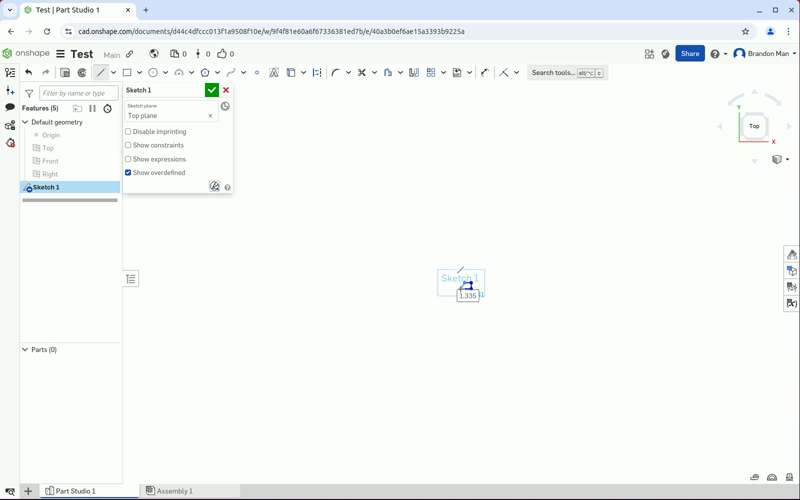
key_up(shift)
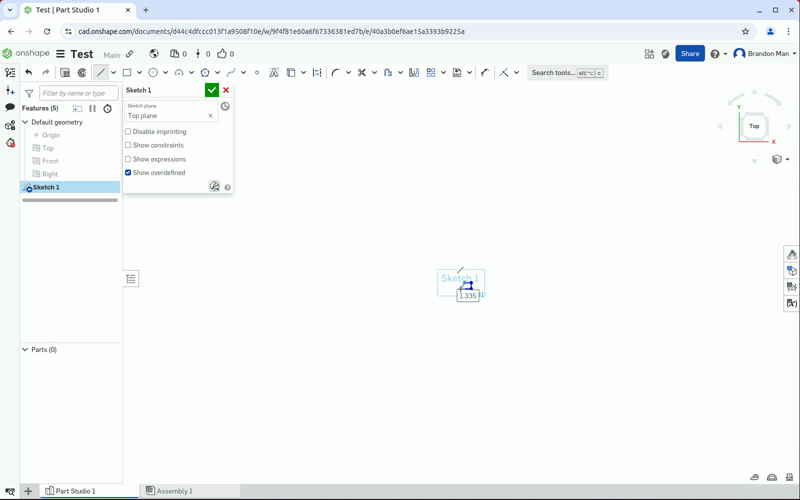
click(460, 288)
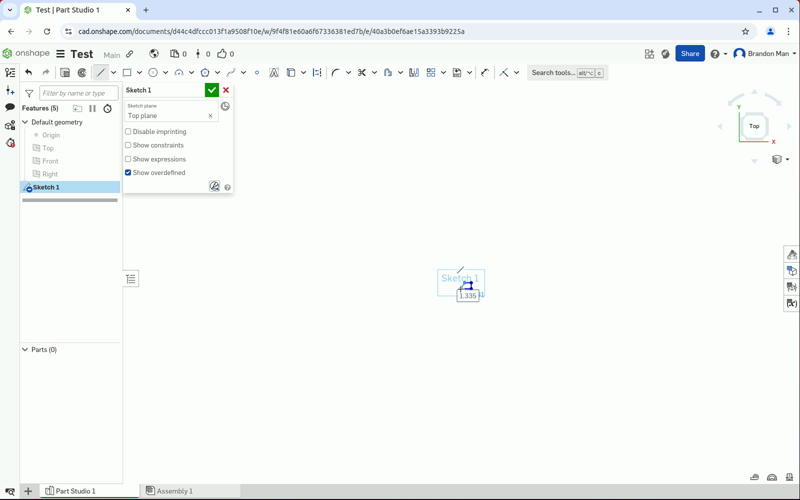
key(esc)
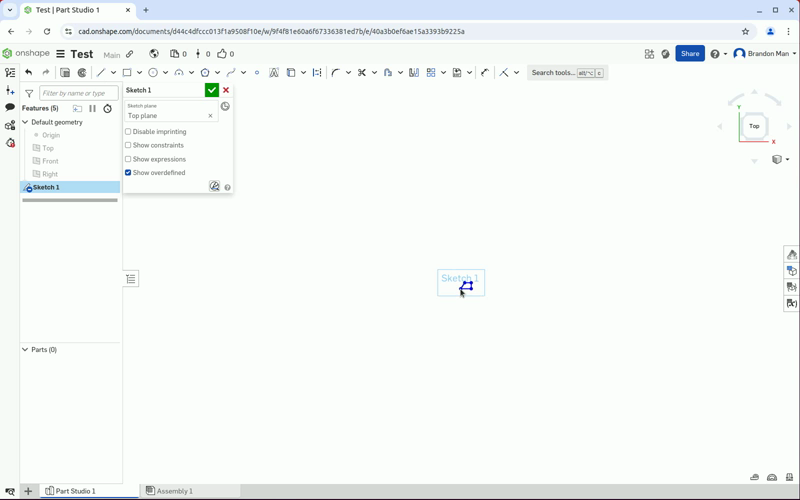
mouse_move(469, 285)
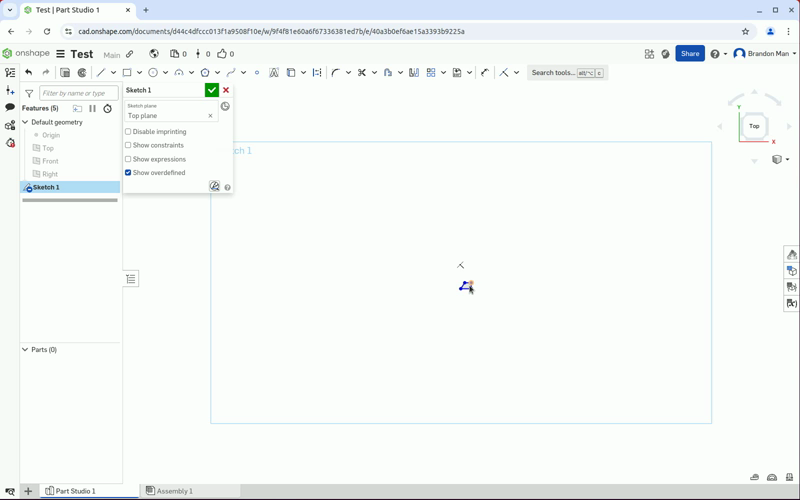
scroll(6)
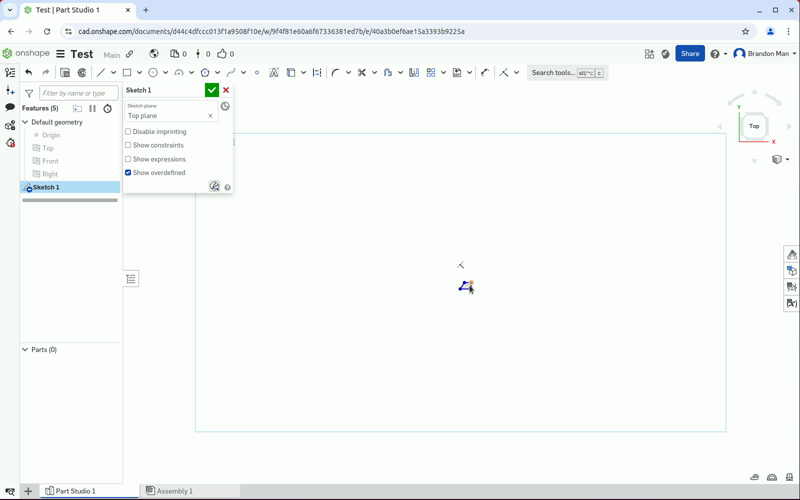
scroll(6)
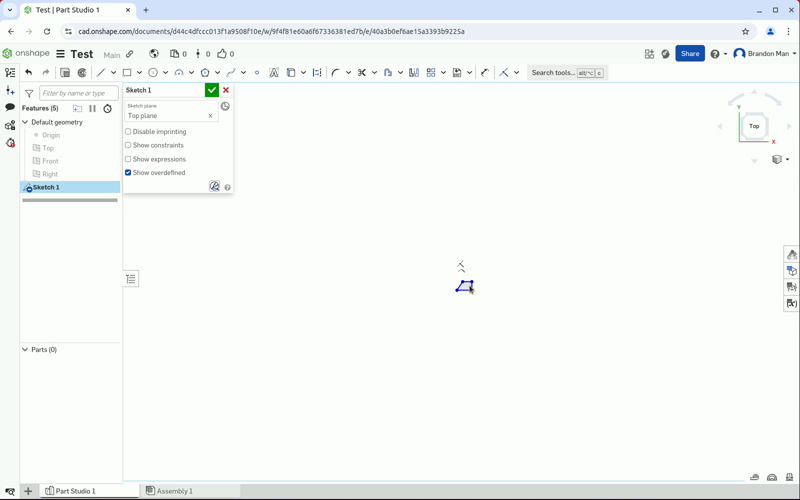
scroll(6)
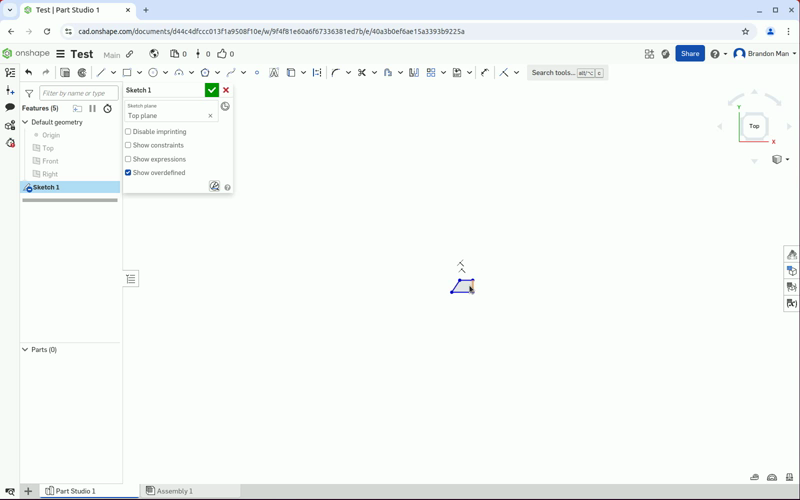
scroll(6)
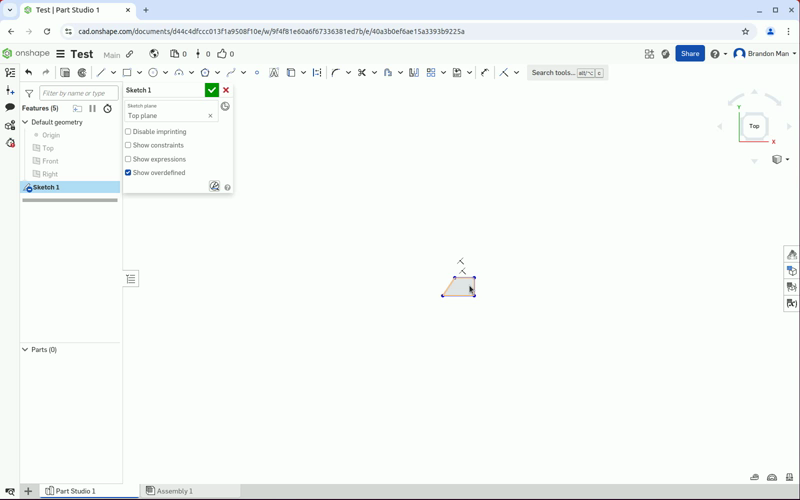
scroll(6)
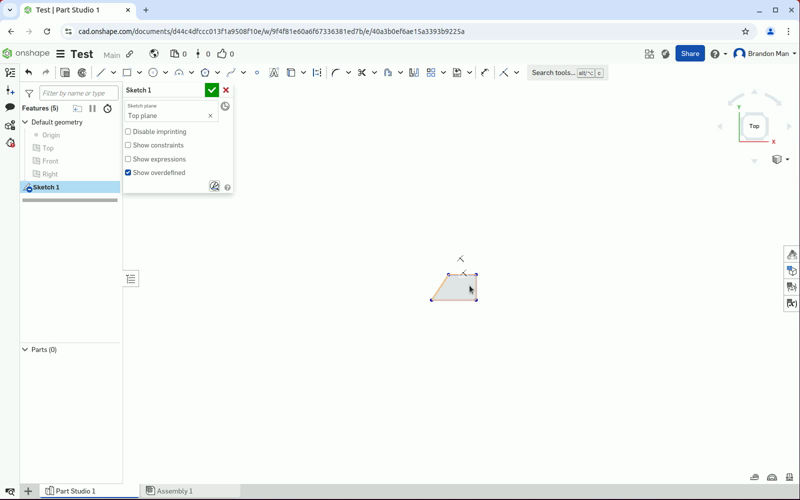
scroll(6)
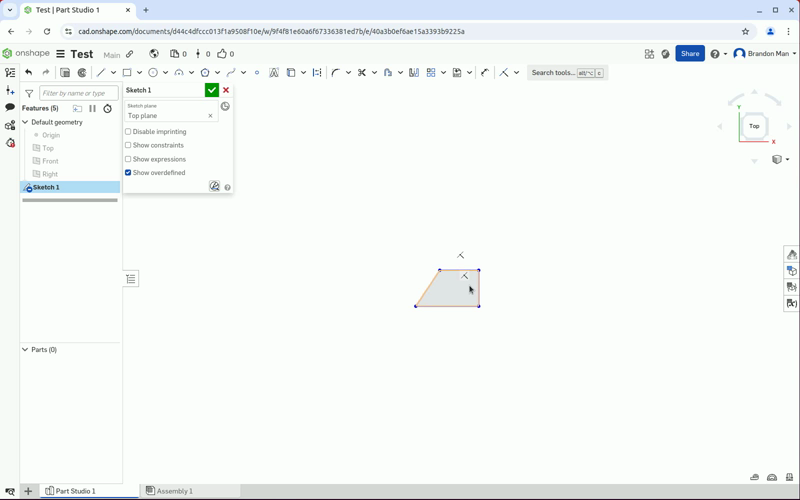
scroll(6)
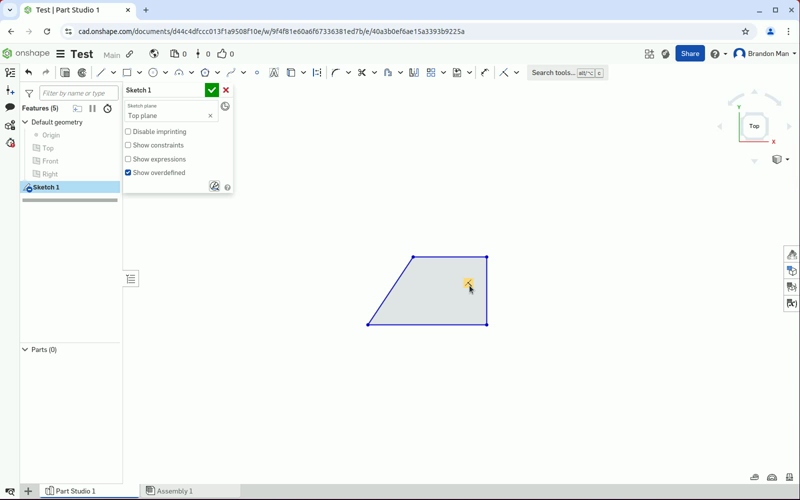
click(469, 285)
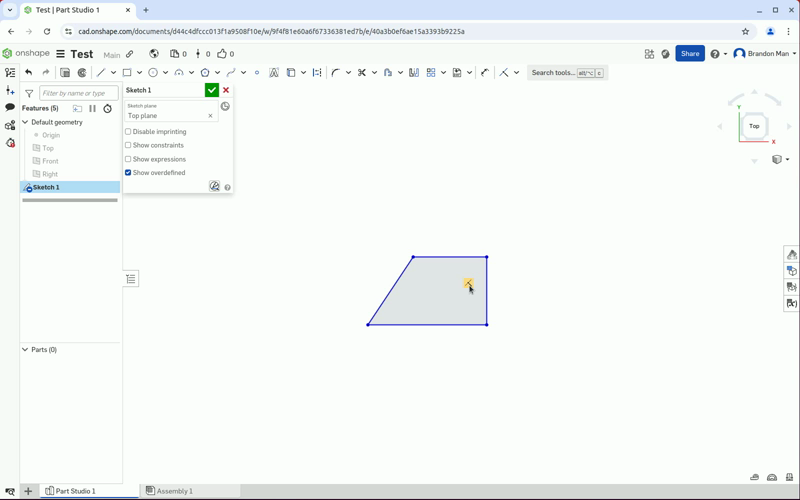
scroll(-6)
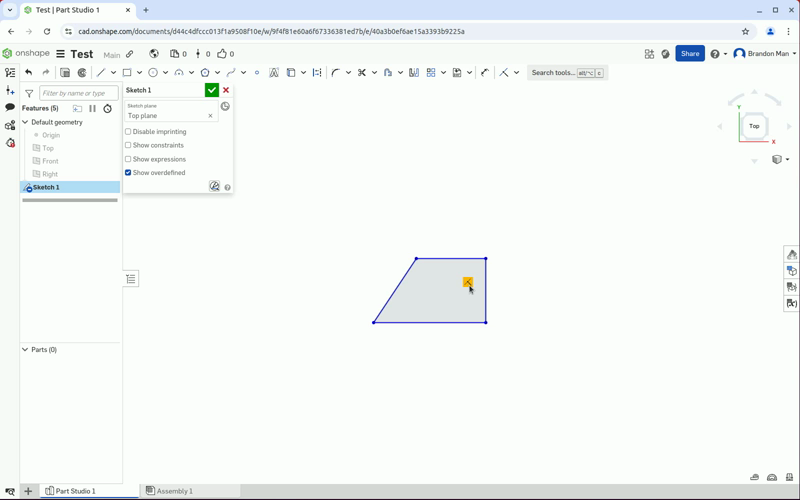
scroll(-6)
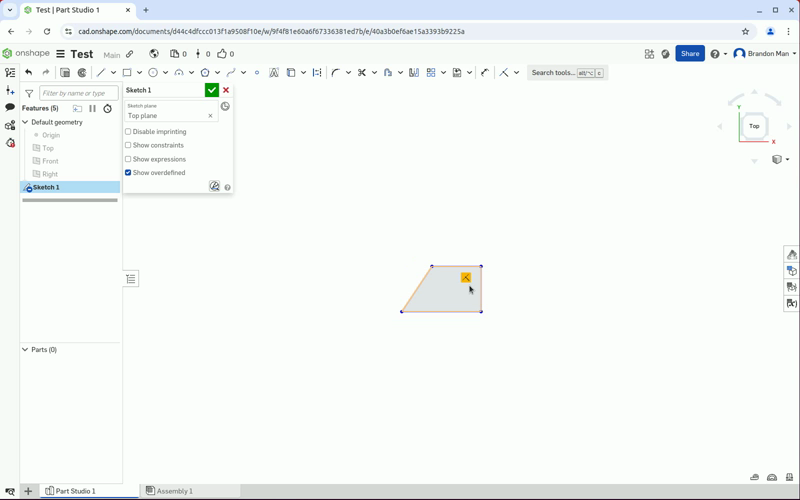
scroll(-6)
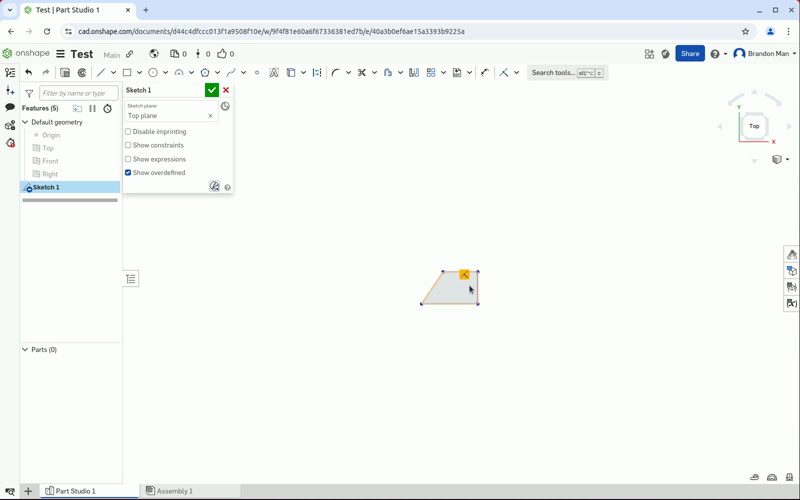
scroll(-6)
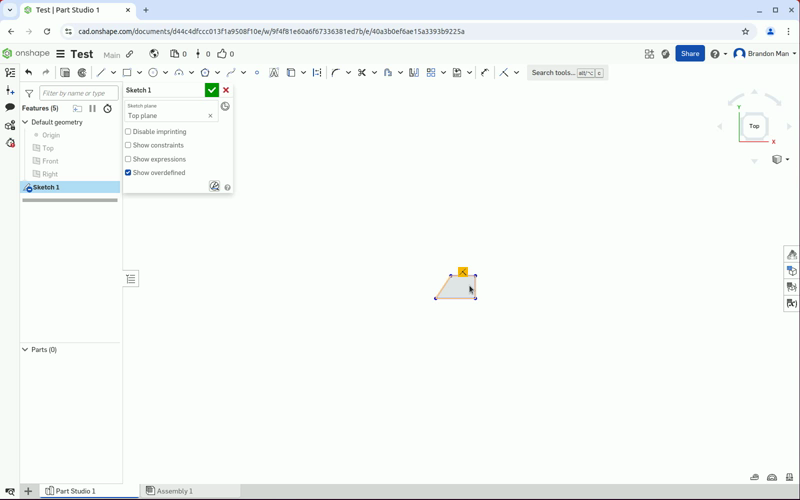
scroll(-6)
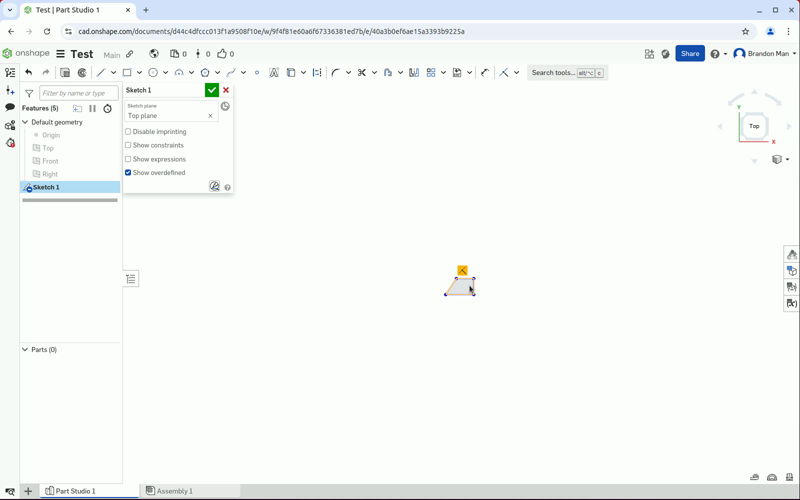
scroll(-6)
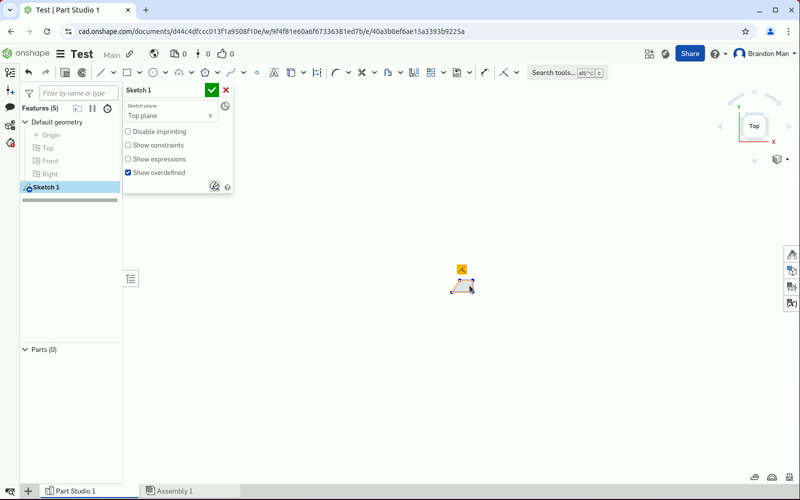
scroll(-6)
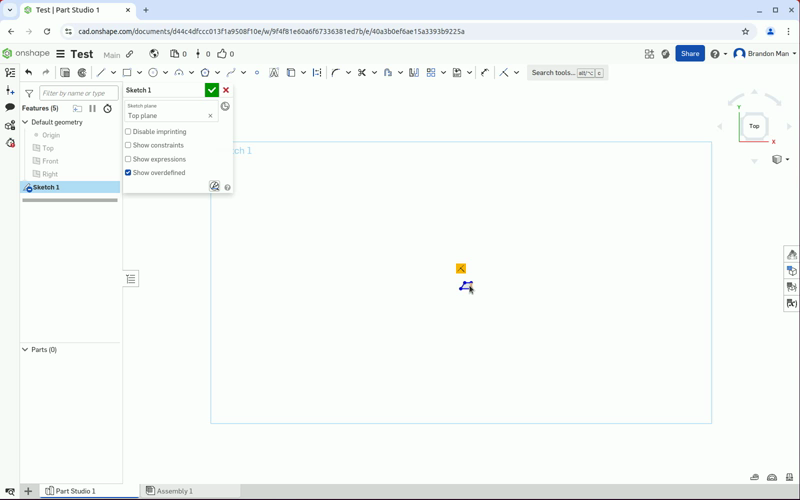
mouse_move(73, 352)
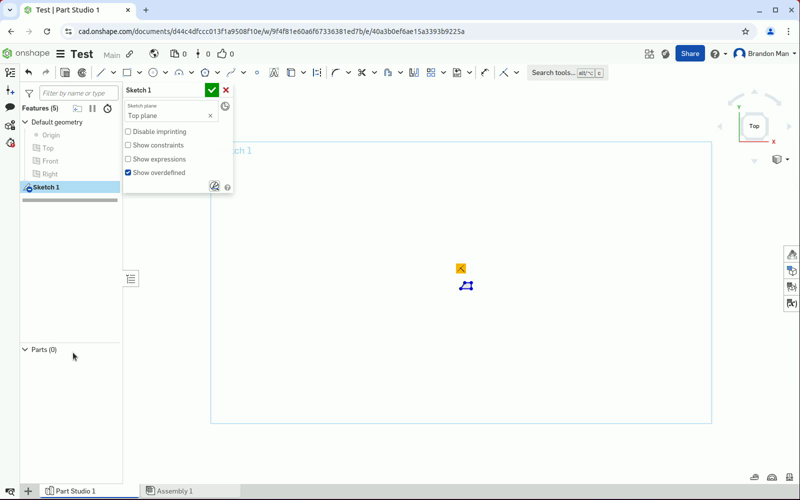
key(shift+y)
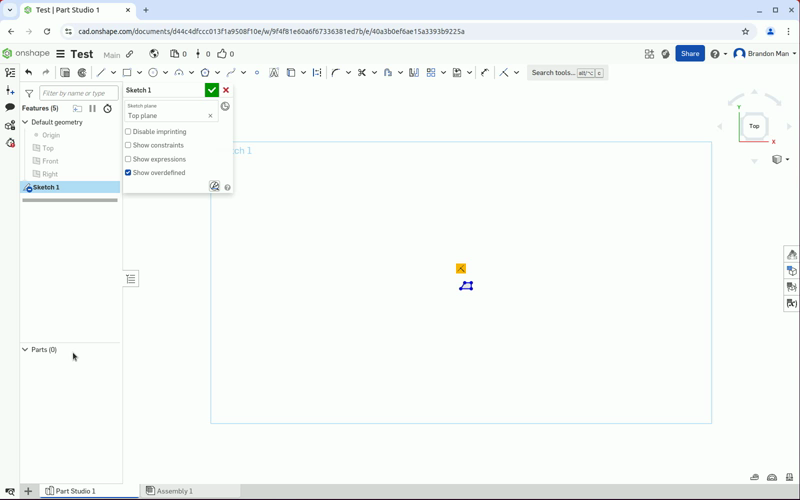
key(shift+e)
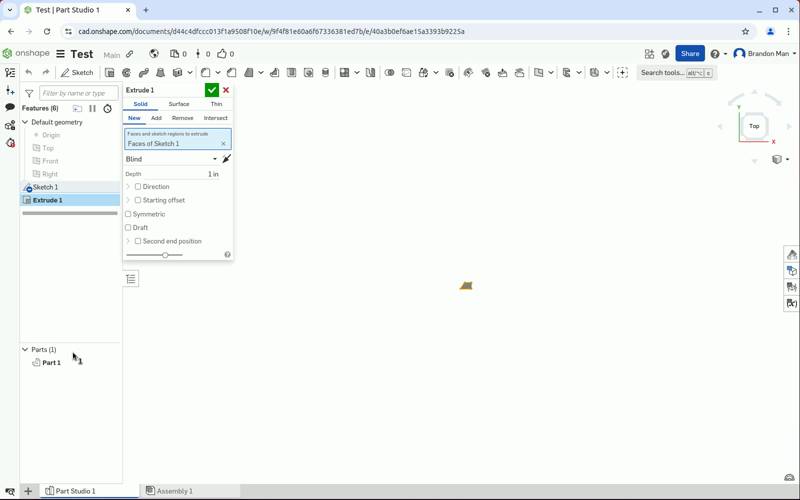
mouse_move(143, 106)
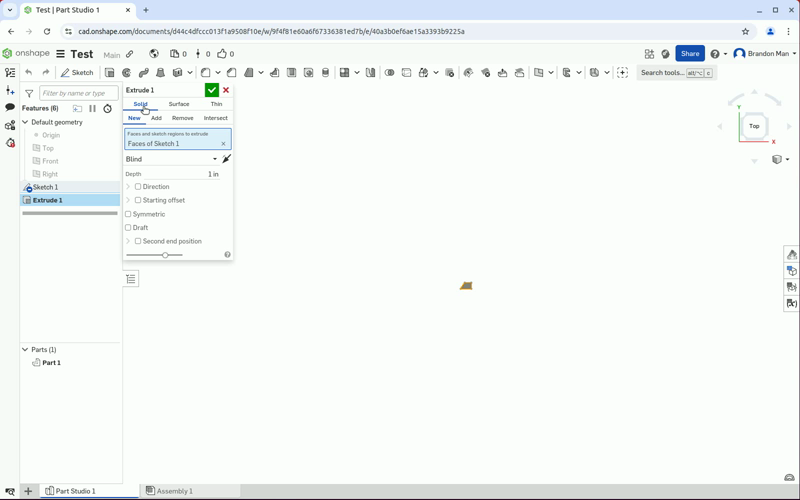
click(143, 106)
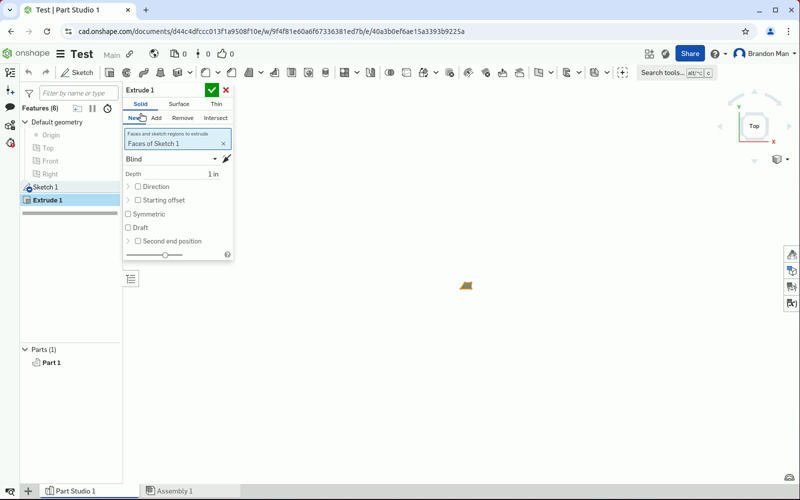
mouse_move(137, 120)
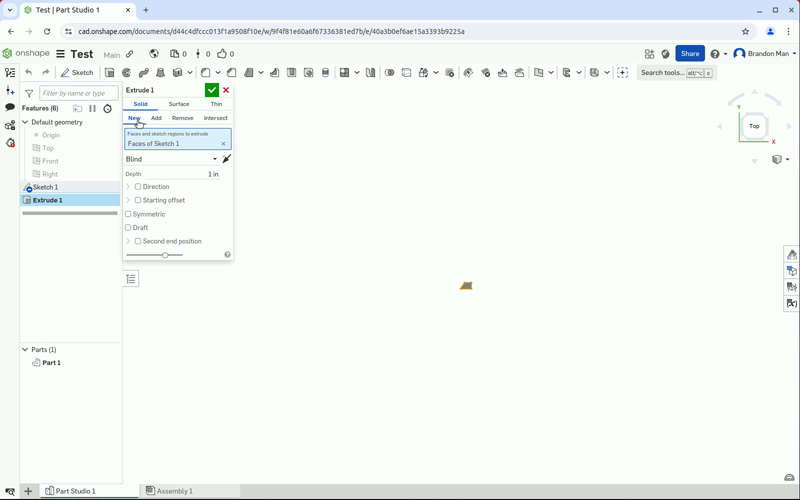
click(137, 120)
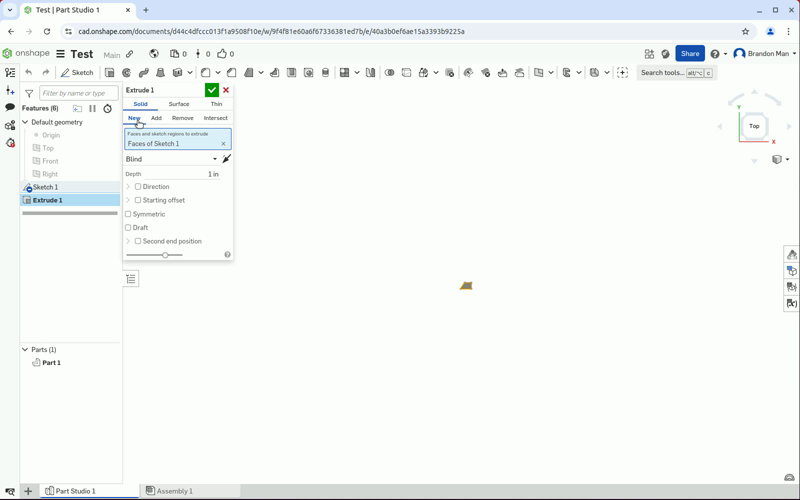
key(tab, 4)
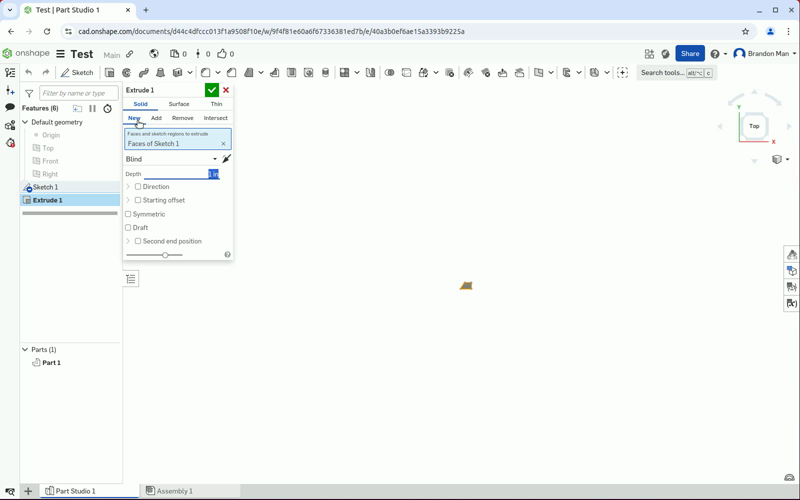
text(0.722)
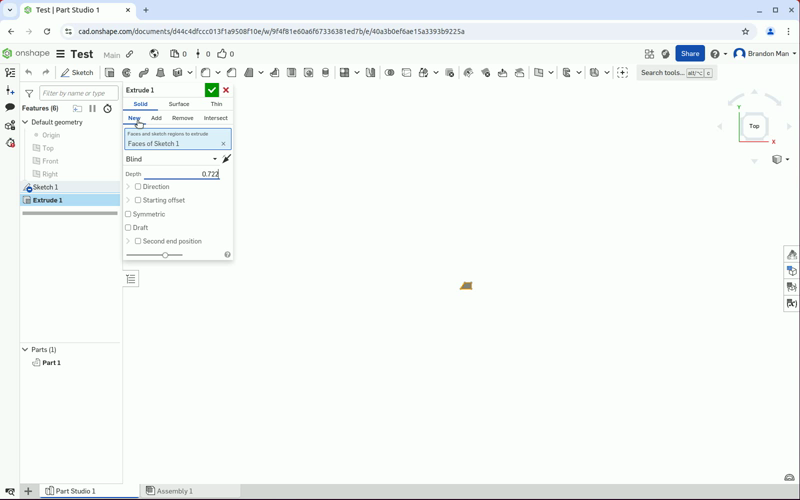
key(enter)
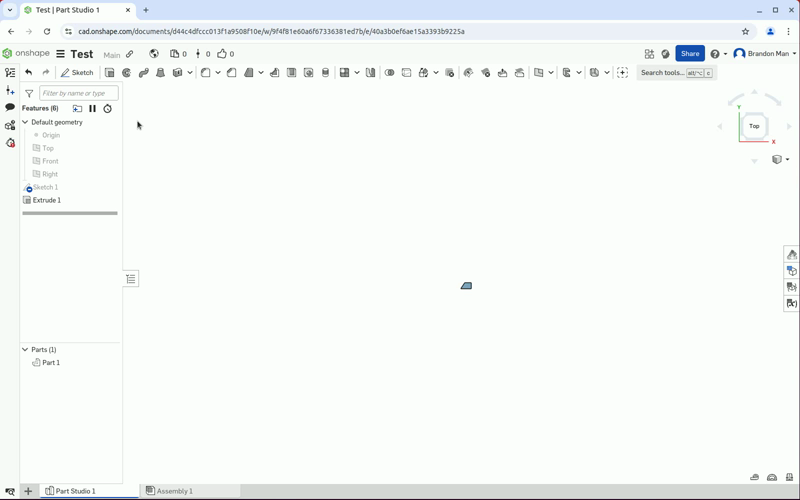
key(shift+h)
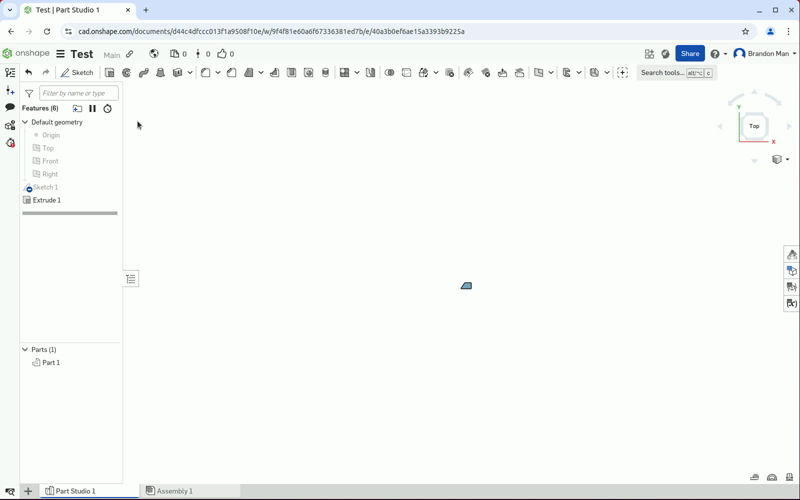
key(shift+h)
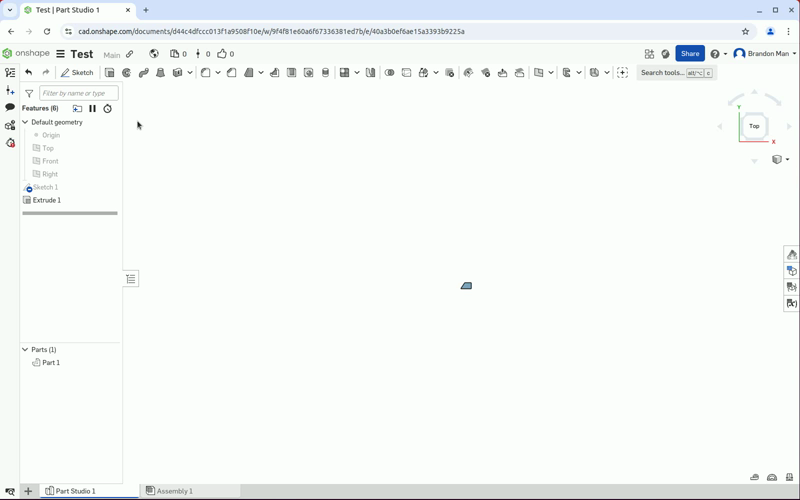
mouse_move(73, 189)
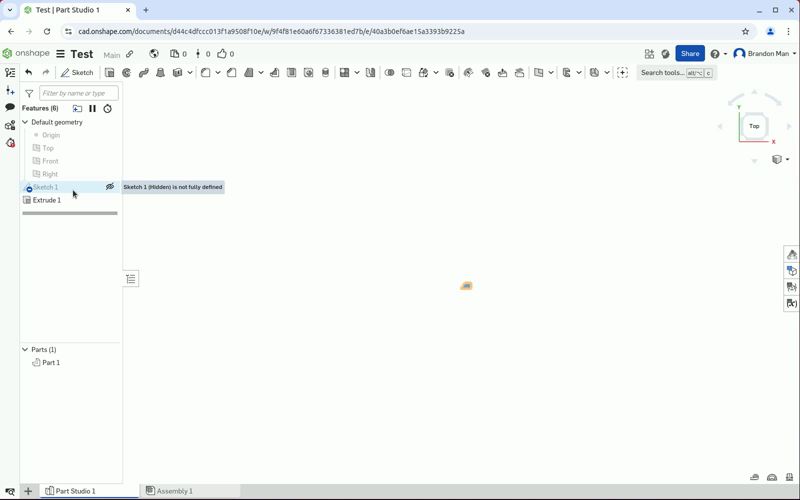
click(73, 189)
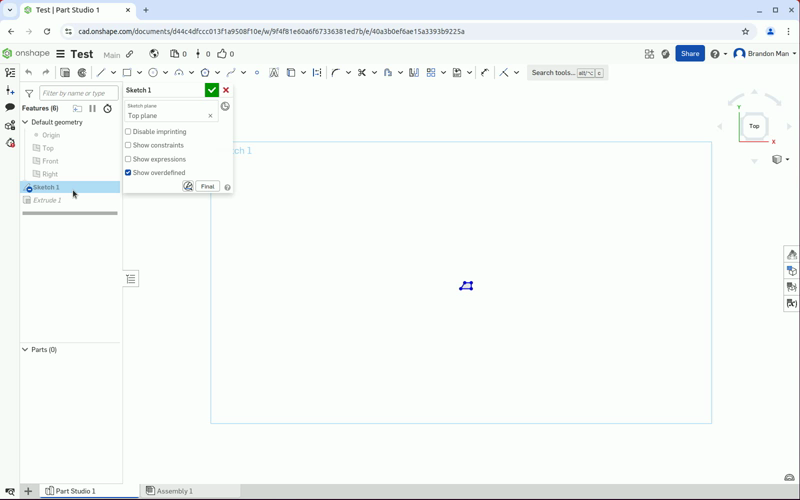
mouse_move(229, 92)
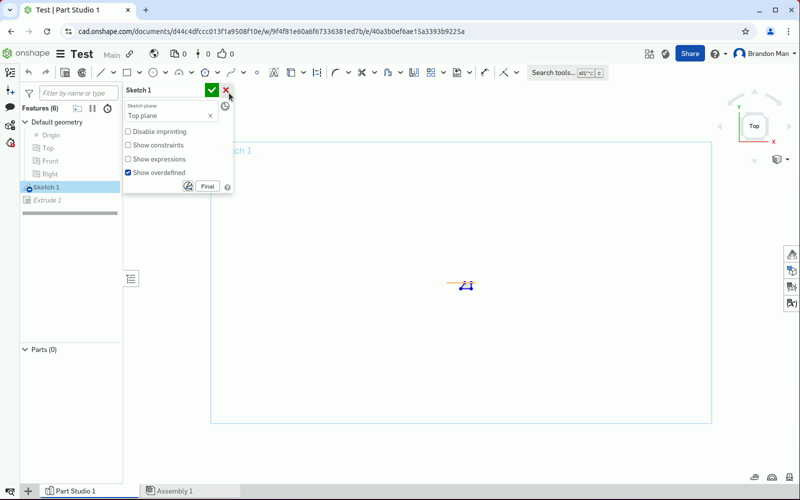
click(229, 92)
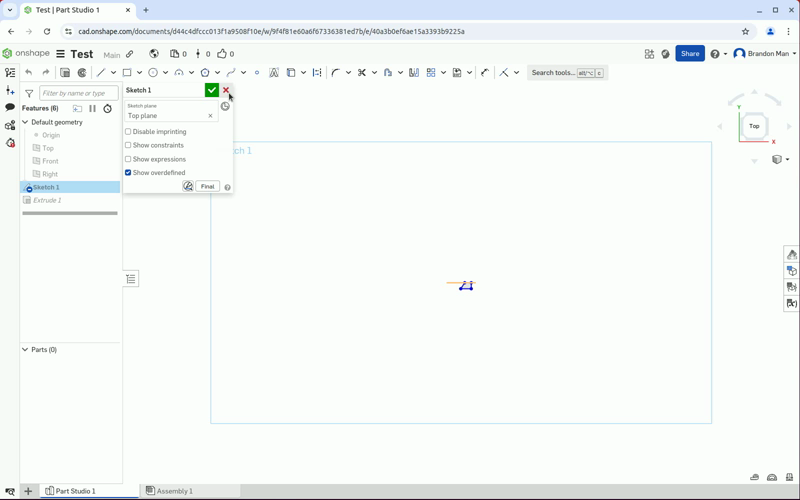
key(shift+s)
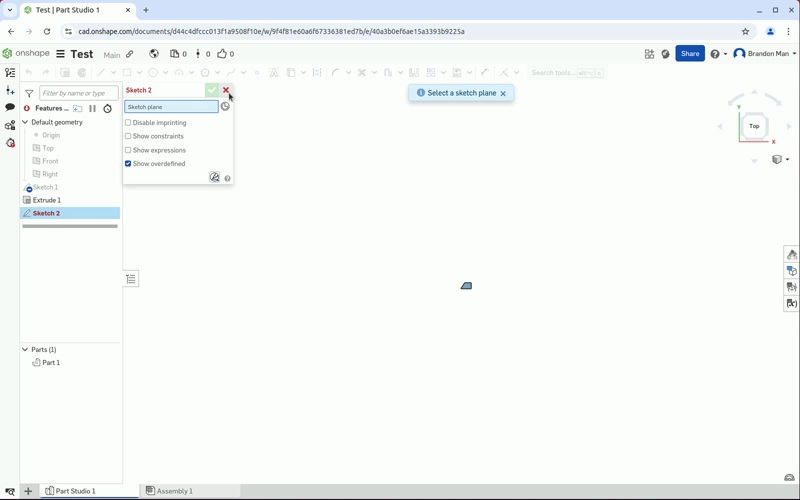
mouse_move(73, 150)
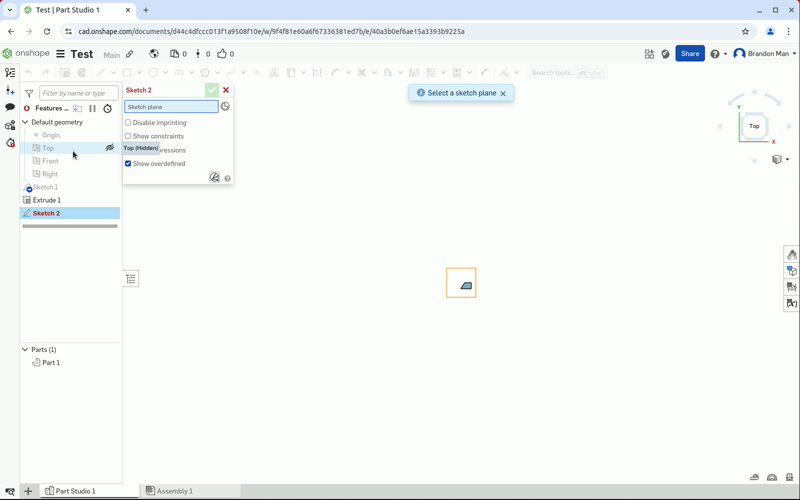
click(73, 150)
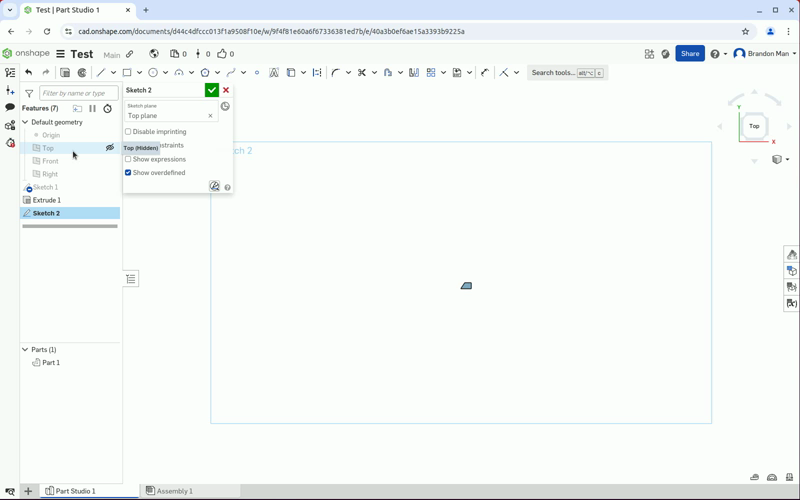
mouse_move(73, 352)
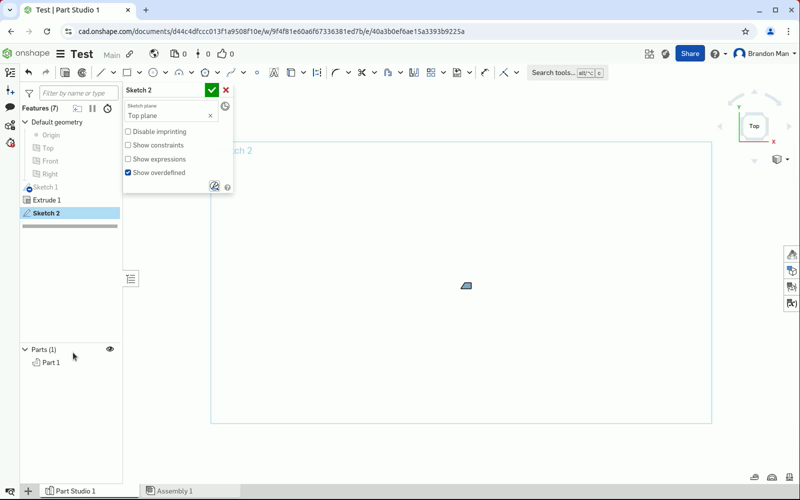
key(y)
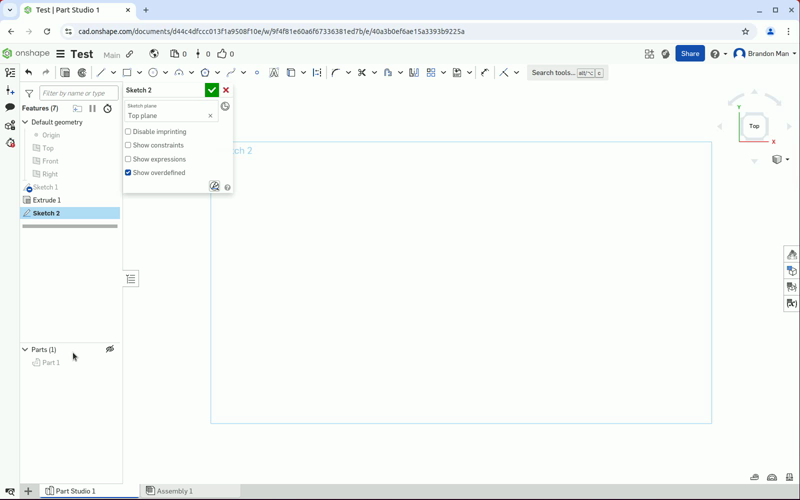
key(l)
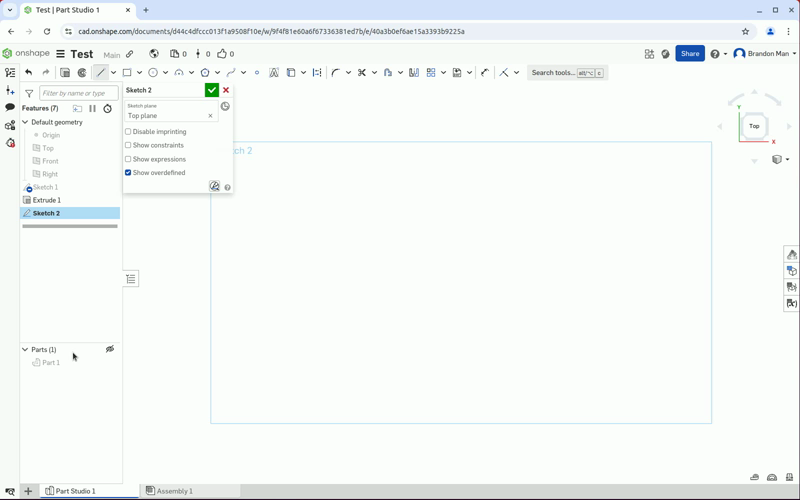
key_down(shift)
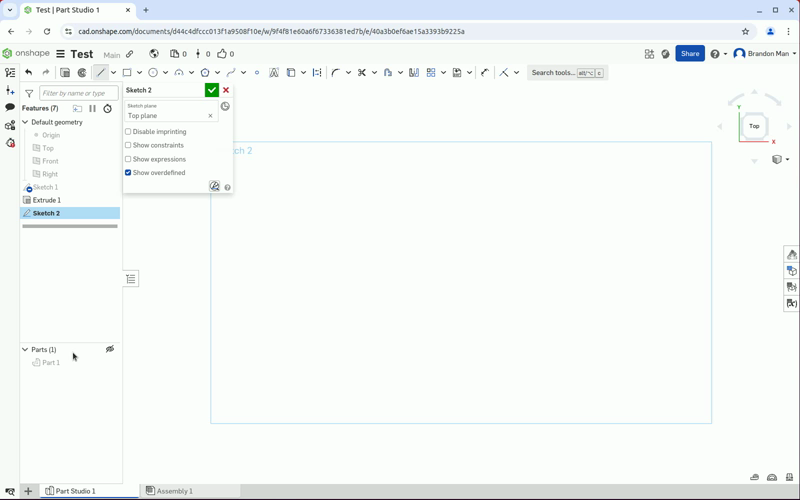
mouse_move(460, 305)
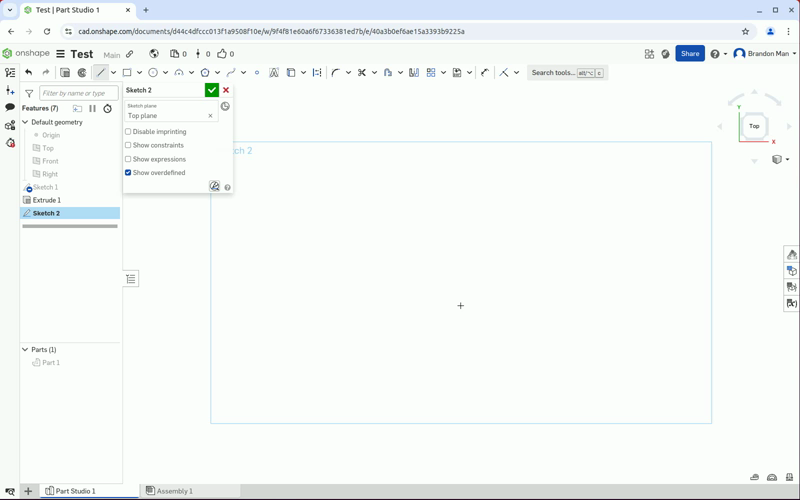
click(460, 305)
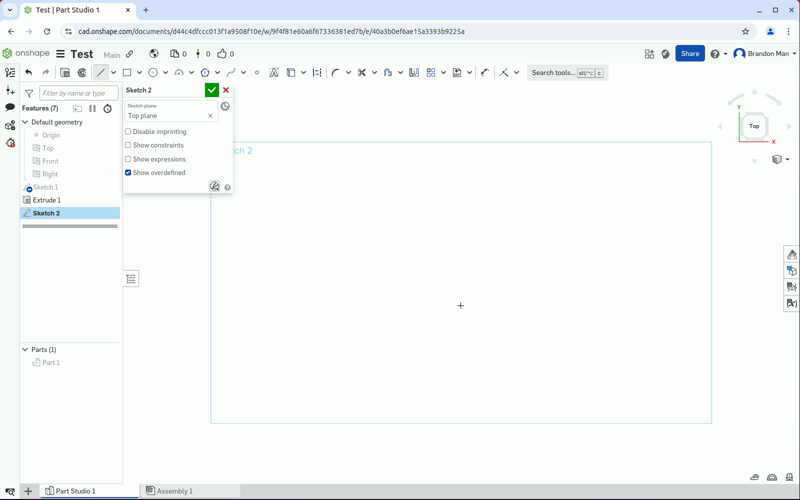
key_up(shift)
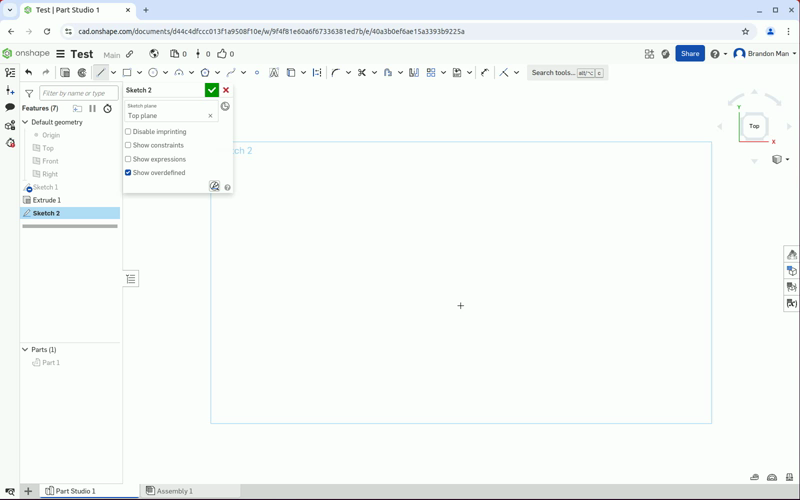
key_down(shift)
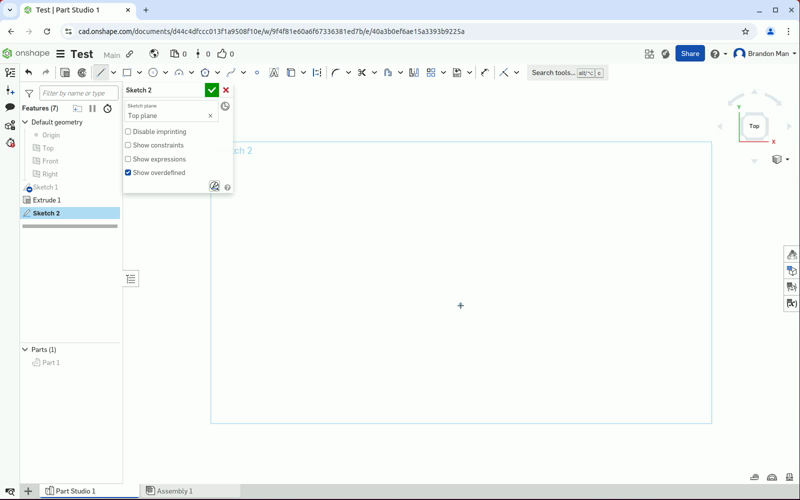
mouse_move(490, 305)
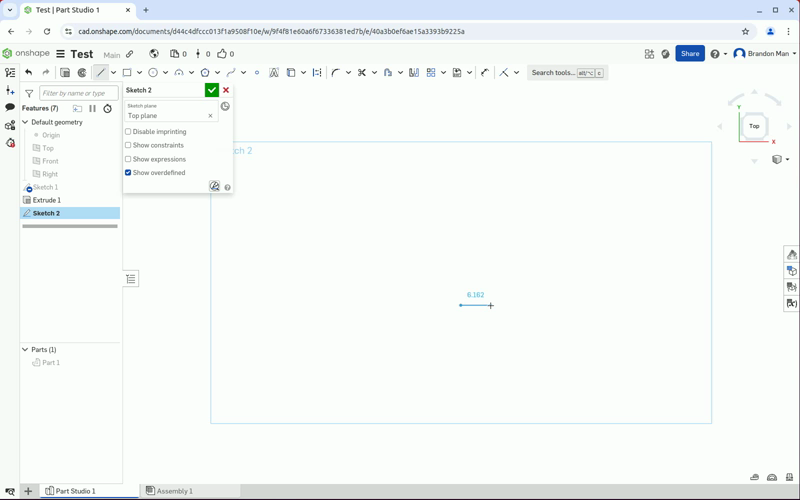
mouse_move(471, 305)
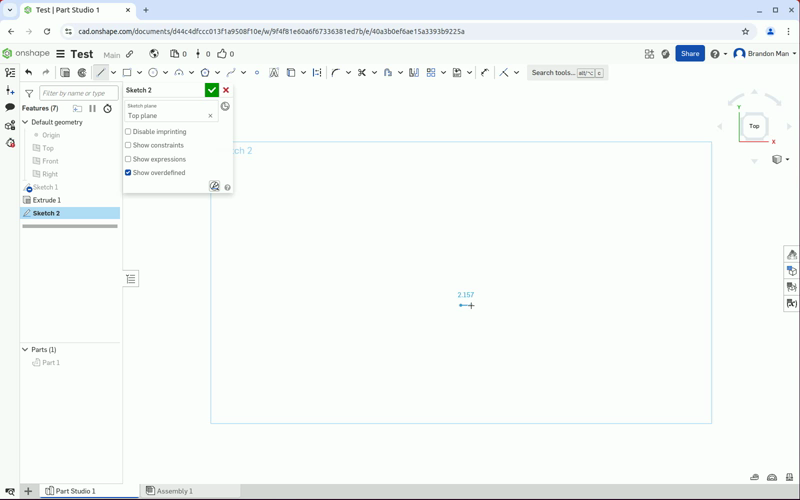
click(471, 305)
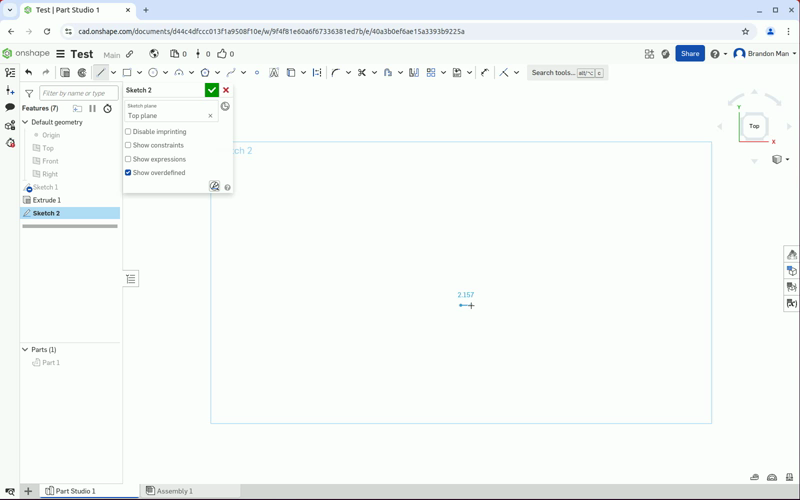
key_up(shift)
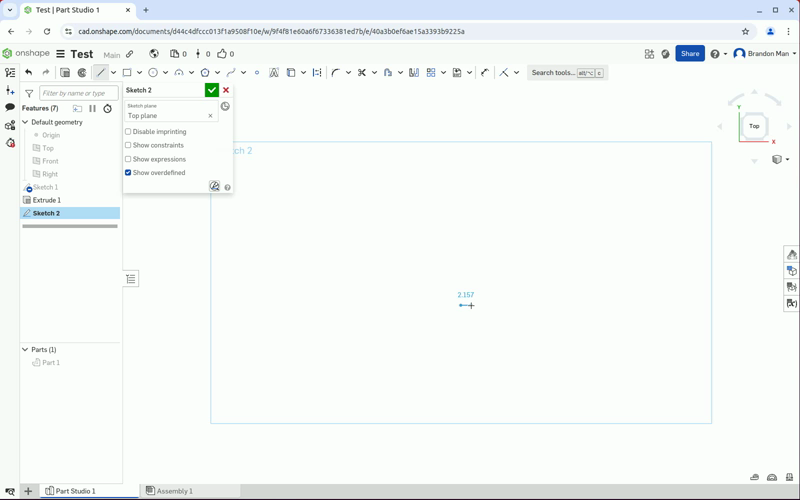
key_down(shift)
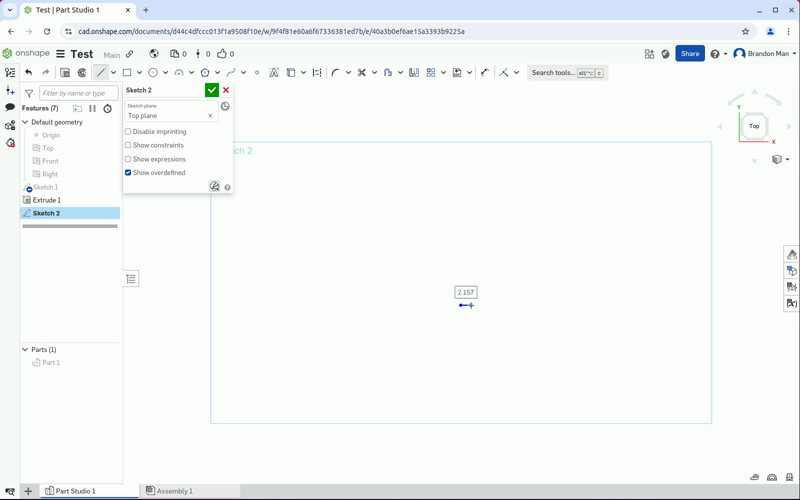
mouse_move(501, 305)
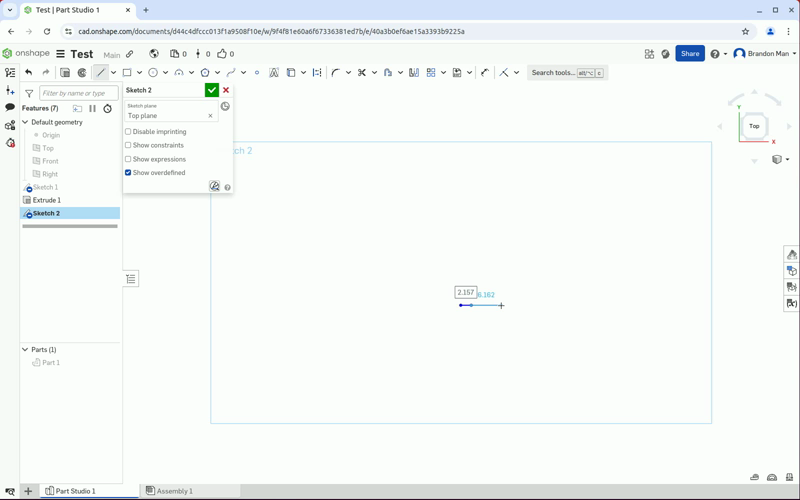
mouse_move(471, 286)
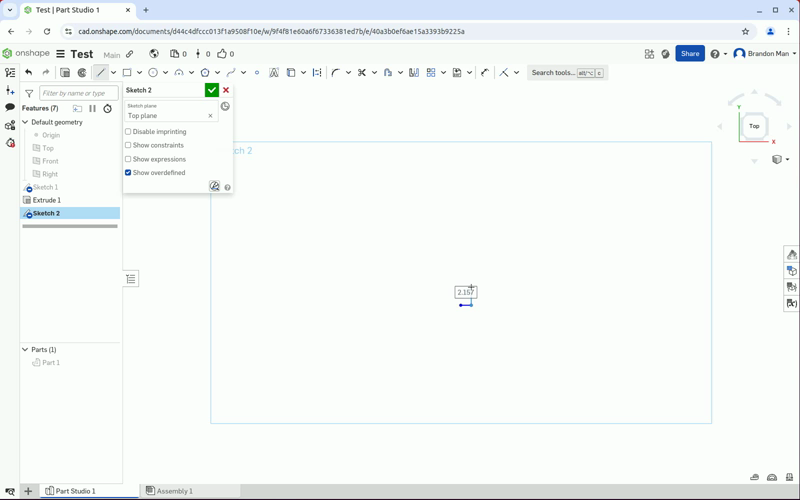
click(471, 286)
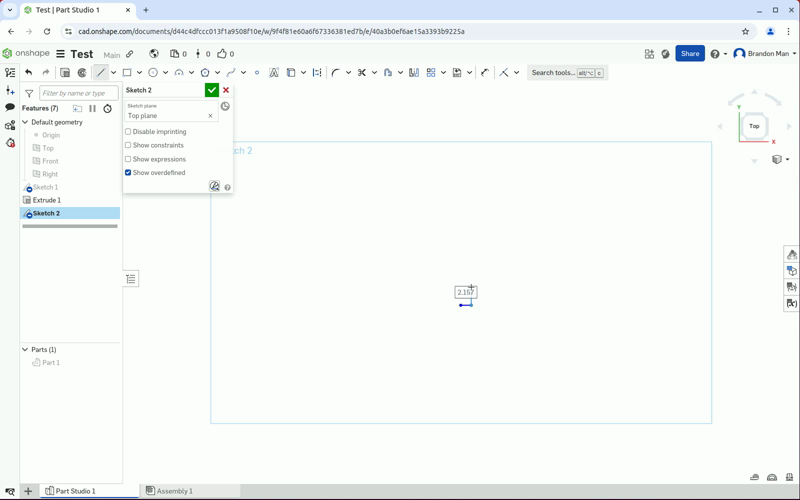
key_up(shift)
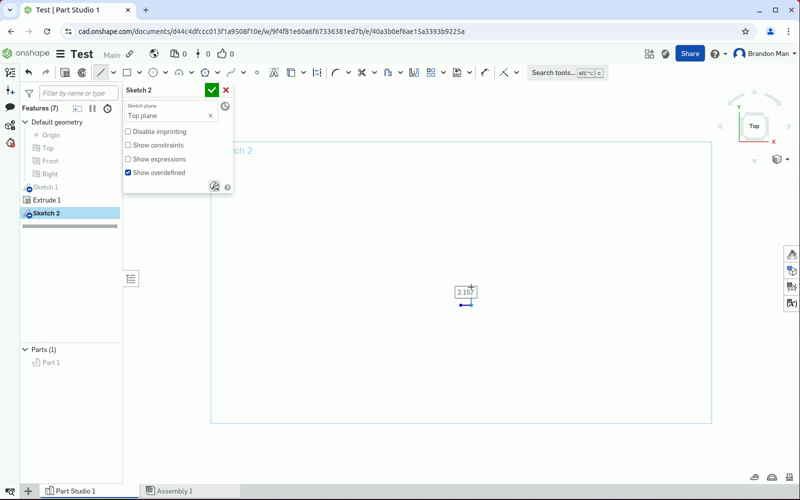
key_down(shift)
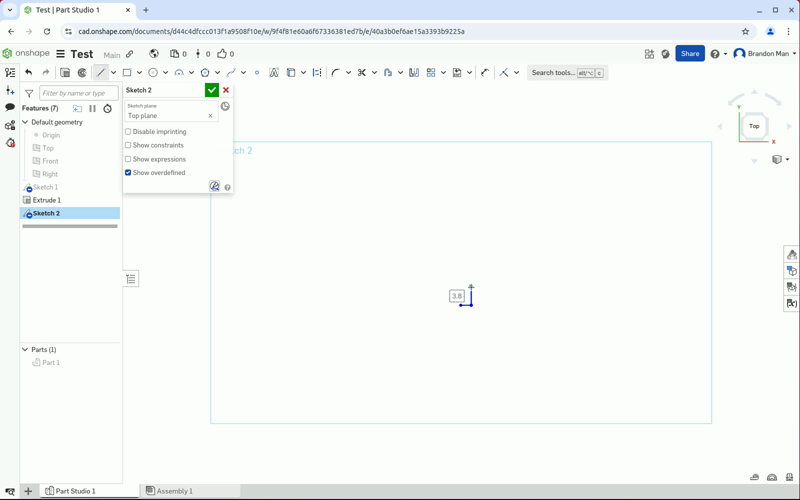
mouse_move(501, 286)
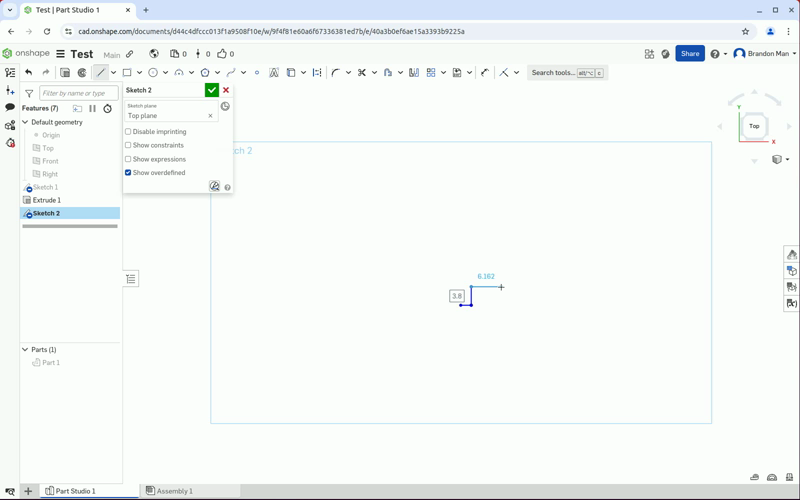
mouse_move(460, 286)
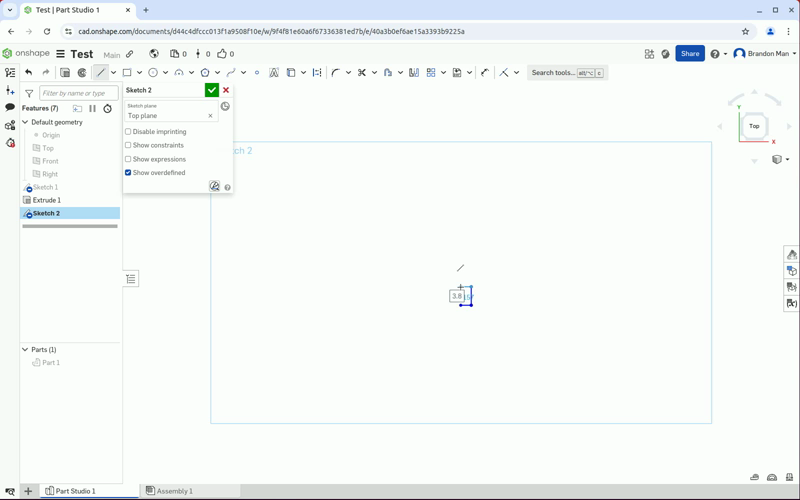
click(460, 286)
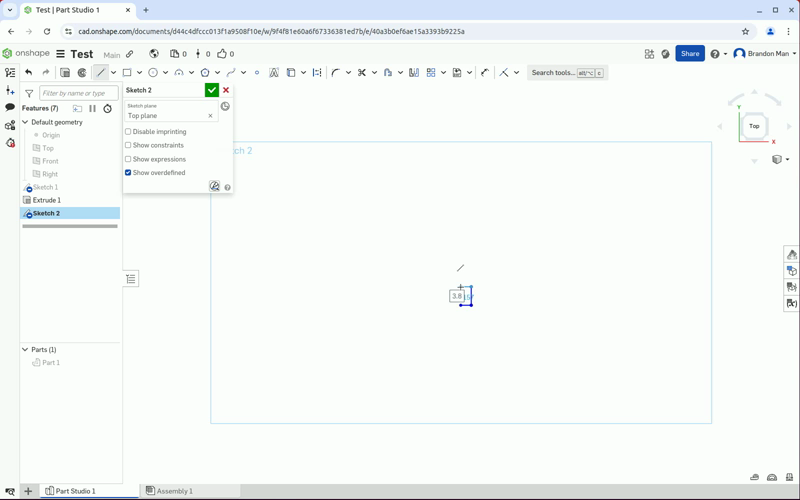
key_up(shift)
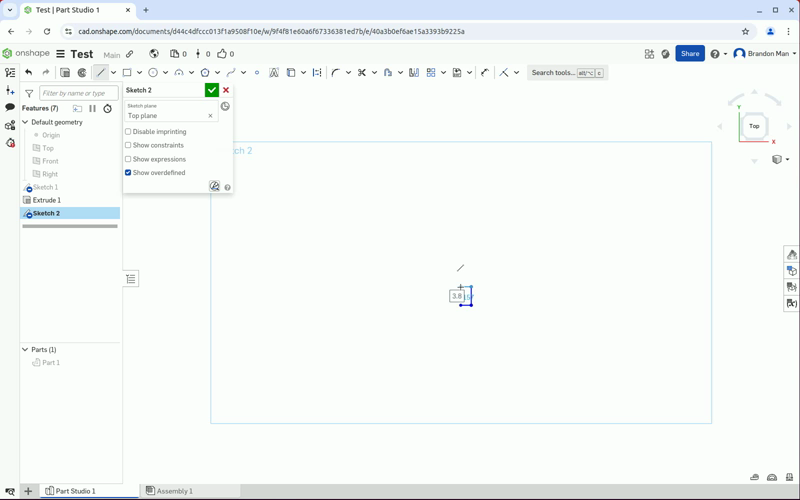
mouse_move(490, 286)
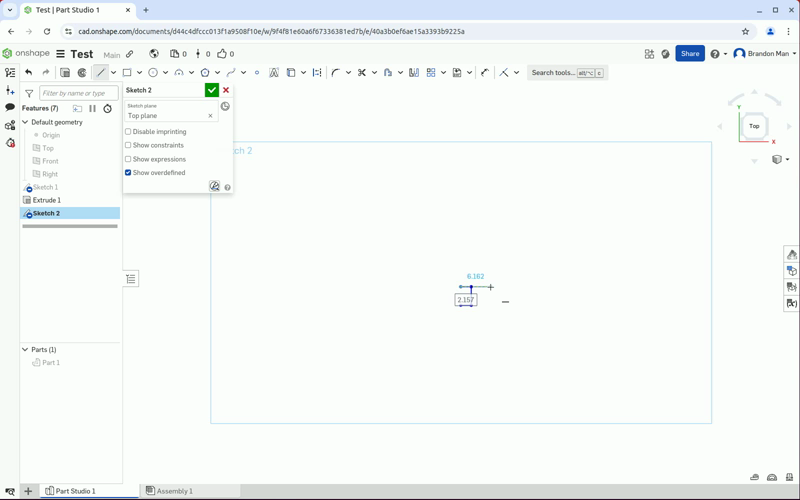
key_down(shift)
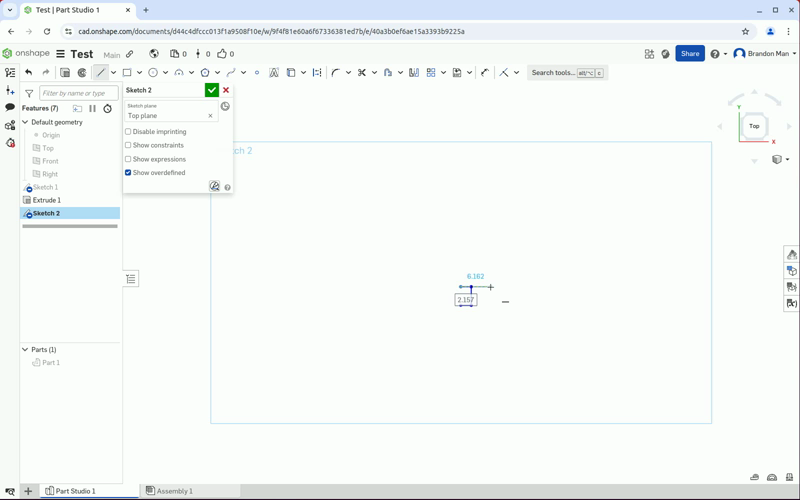
mouse_move(460, 305)
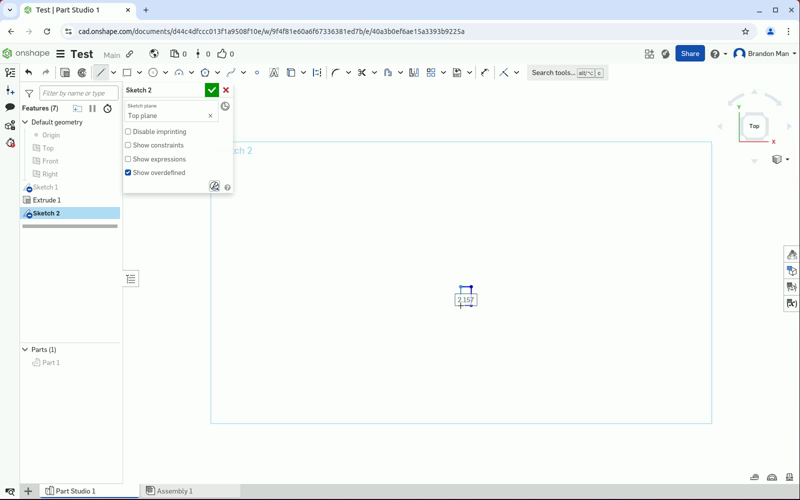
key_up(shift)
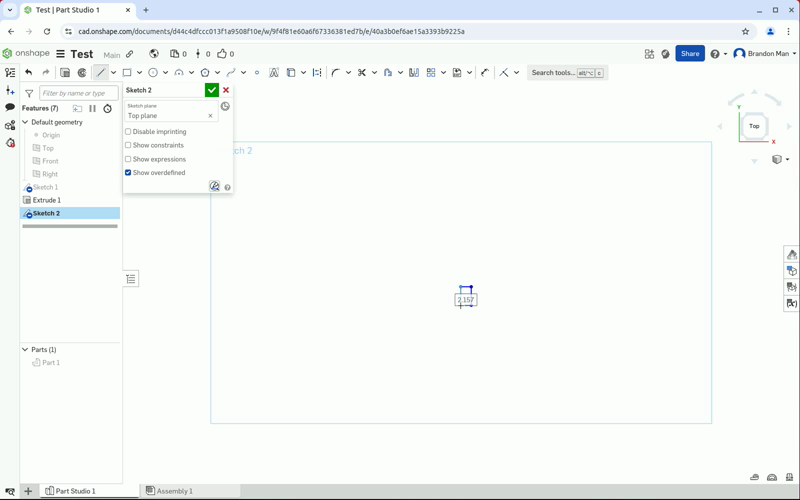
click(460, 305)
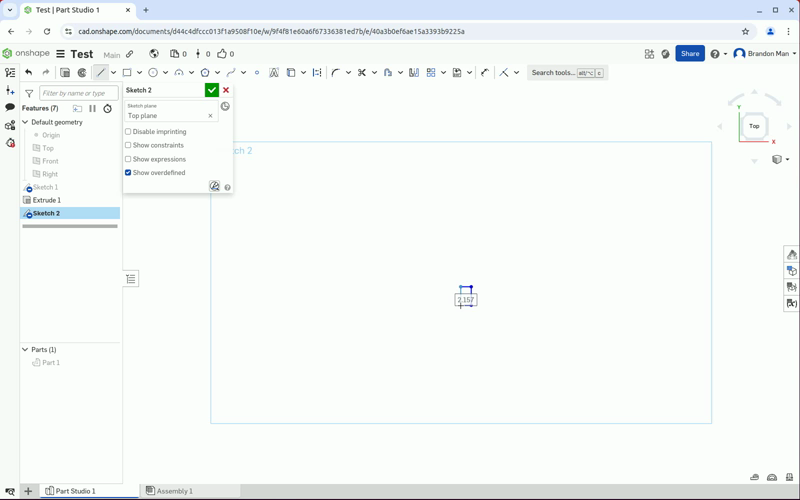
key(esc)
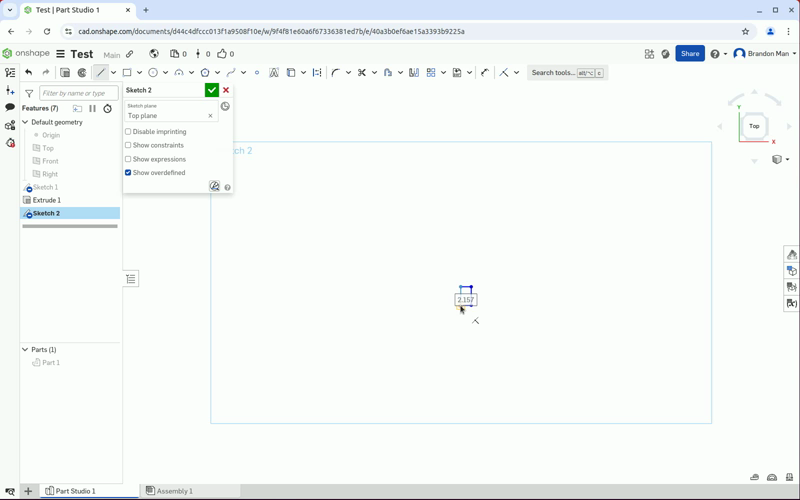
mouse_move(464, 300)
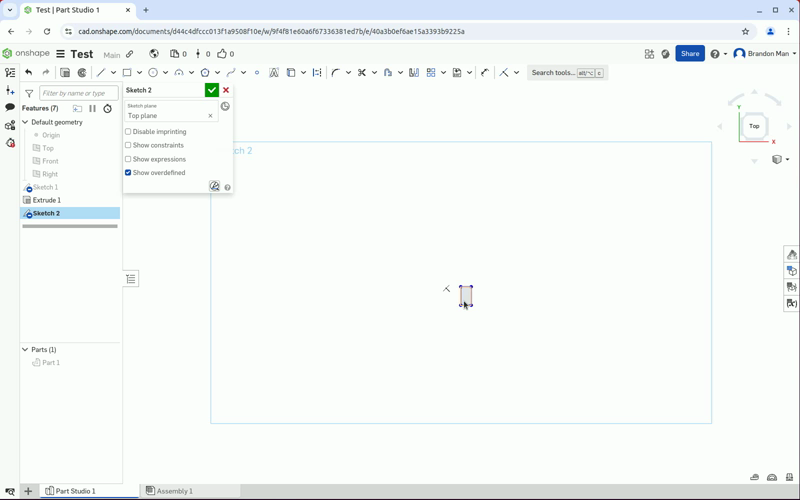
scroll(6)
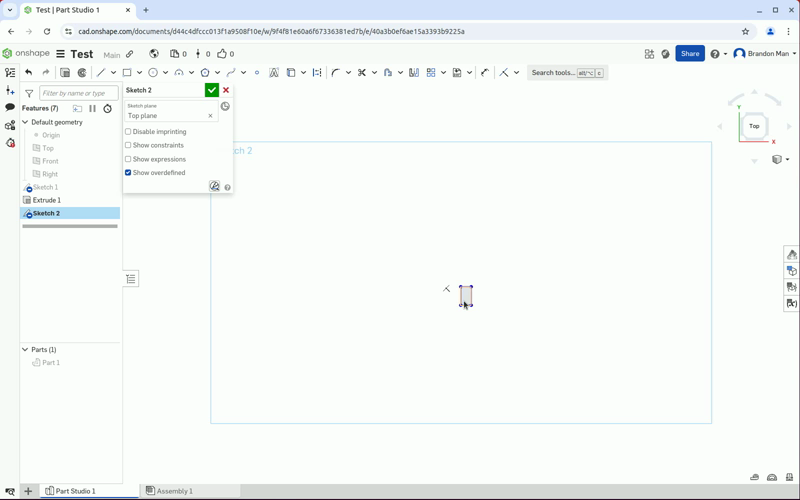
scroll(6)
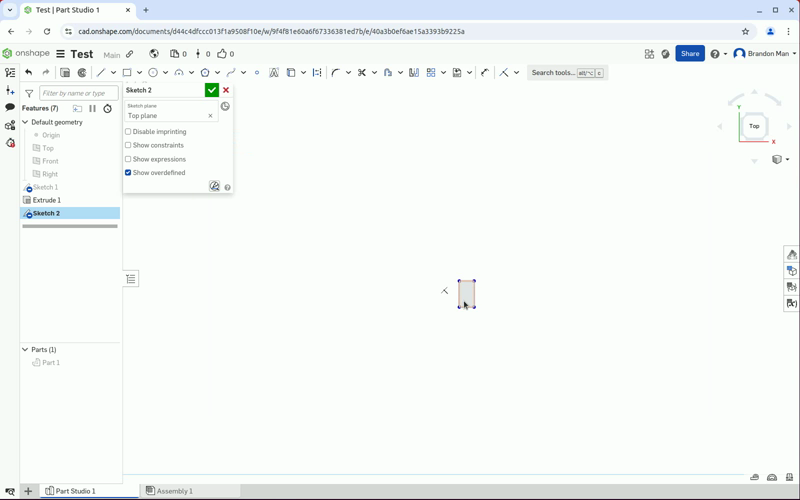
scroll(6)
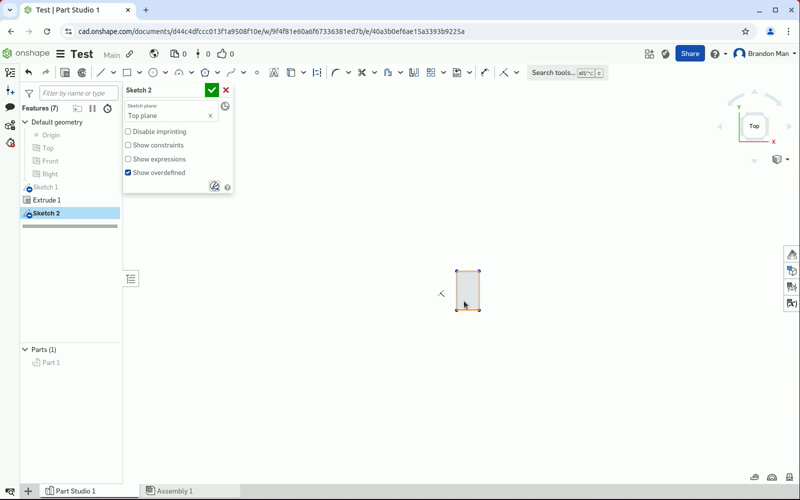
scroll(6)
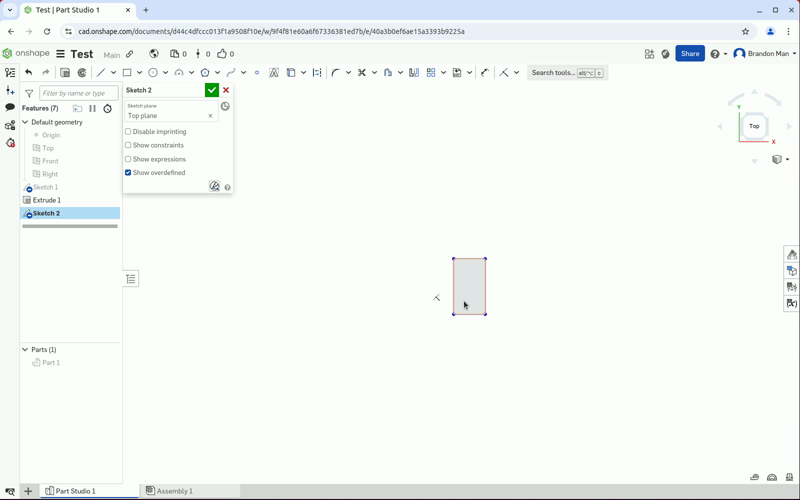
scroll(6)
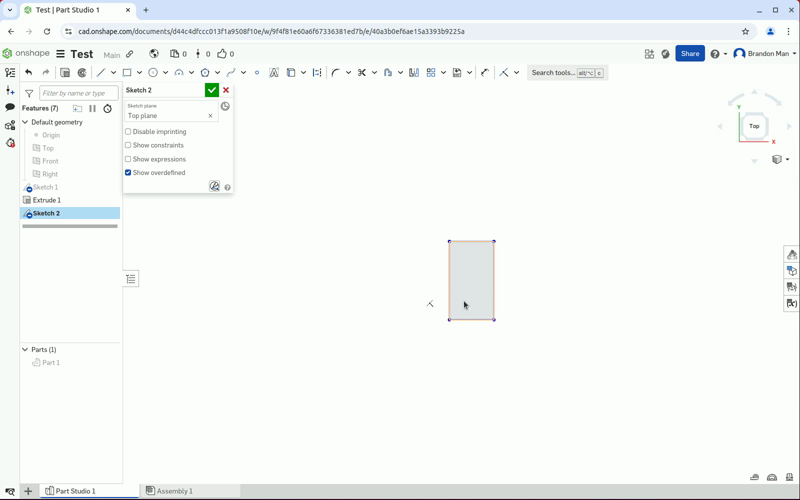
scroll(6)
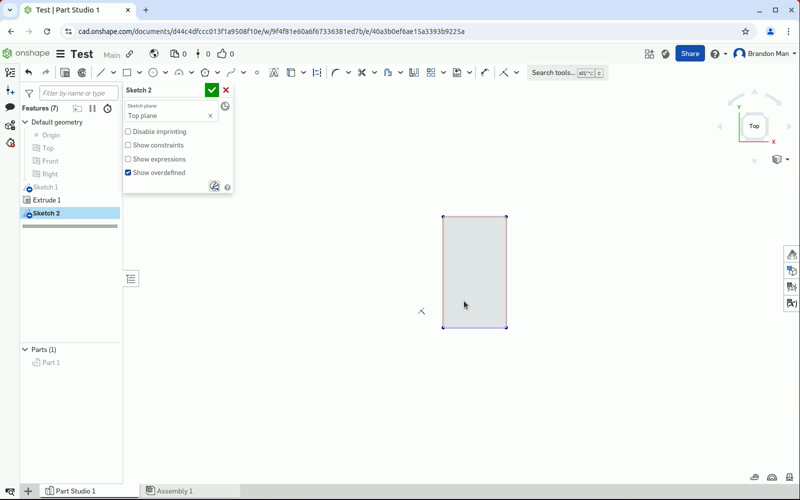
scroll(6)
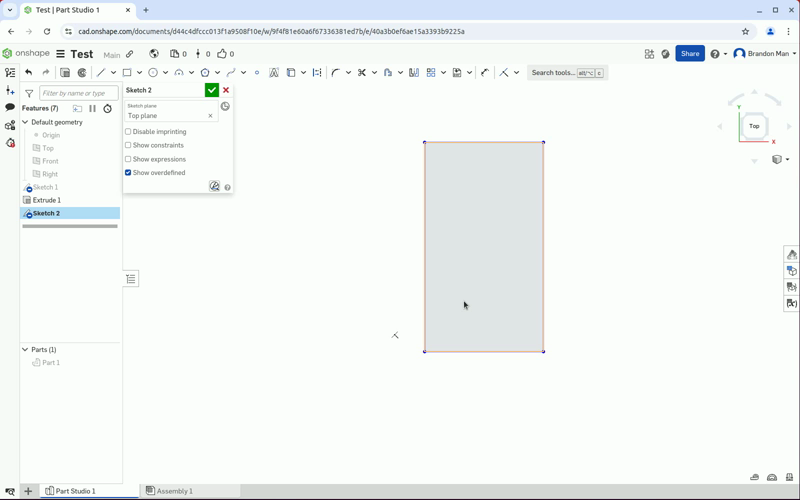
click(464, 300)
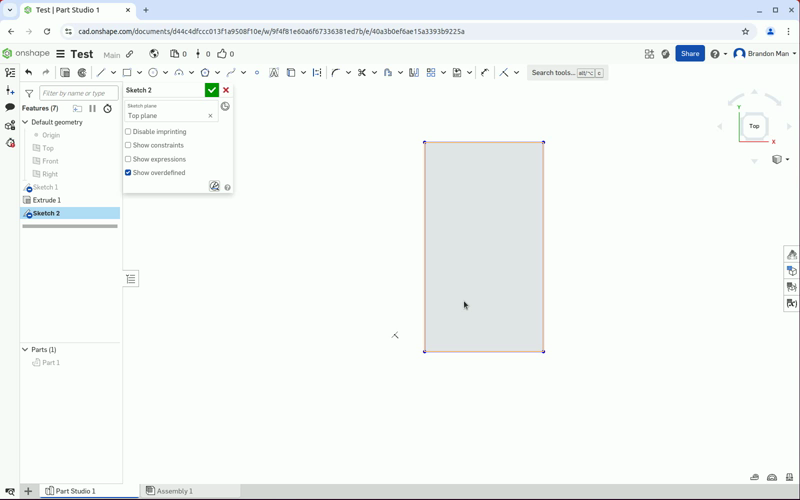
scroll(-6)
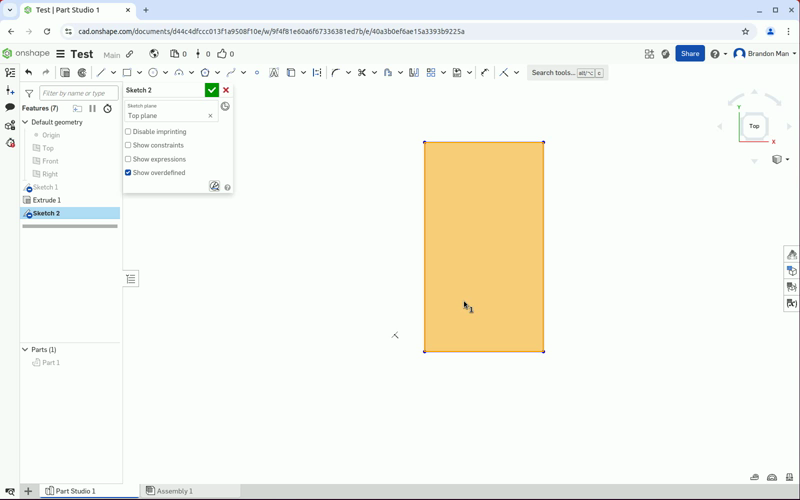
scroll(-6)
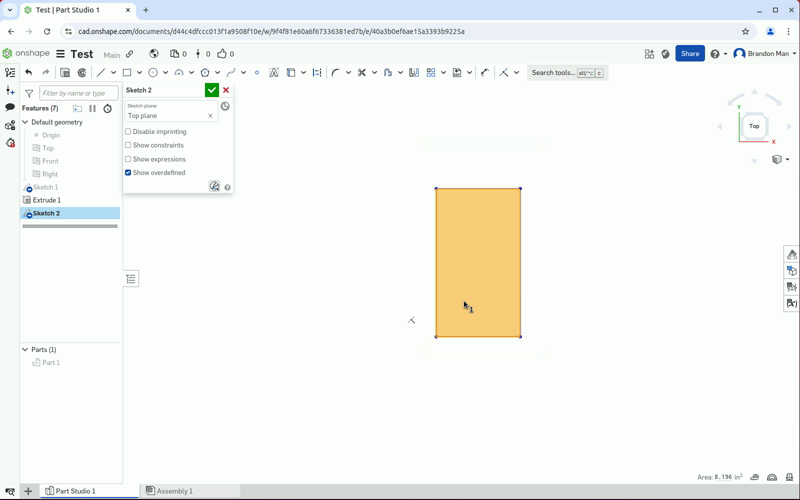
scroll(-6)
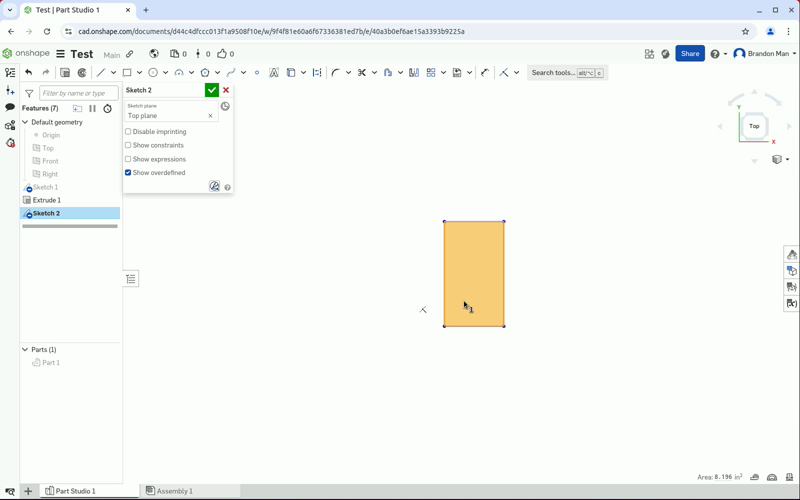
scroll(-6)
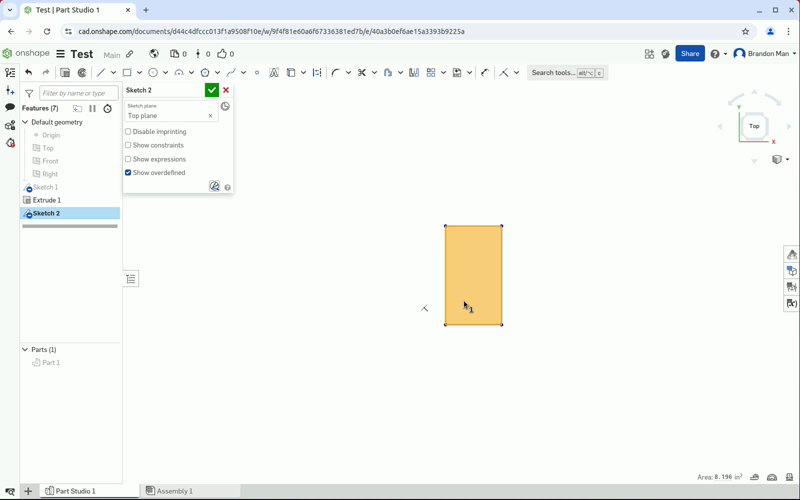
scroll(-6)
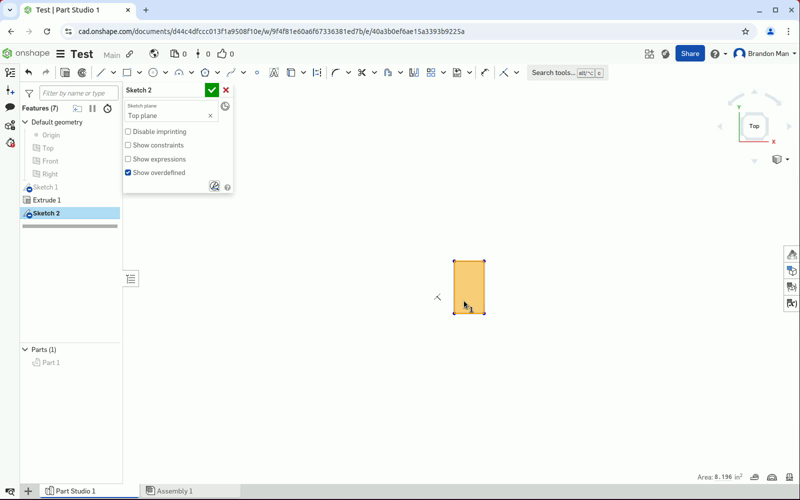
scroll(-6)
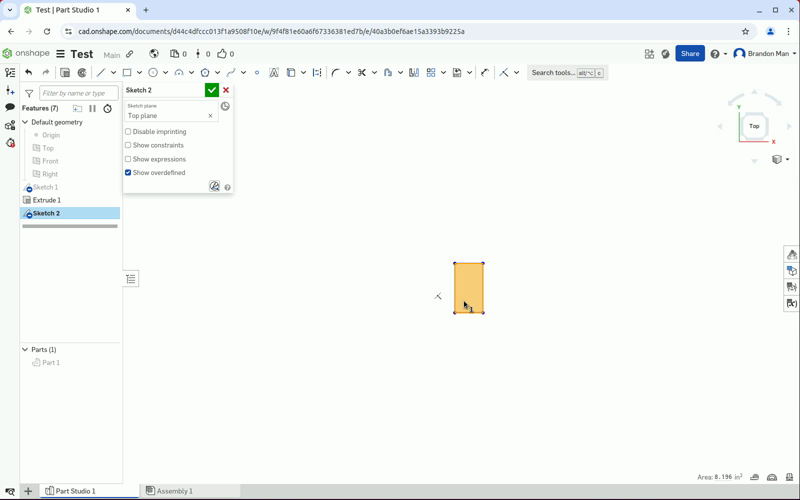
scroll(-6)
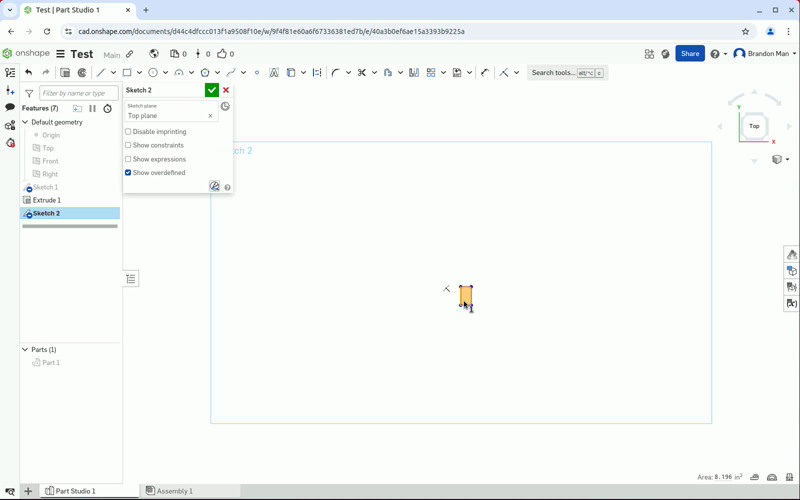
mouse_move(73, 352)
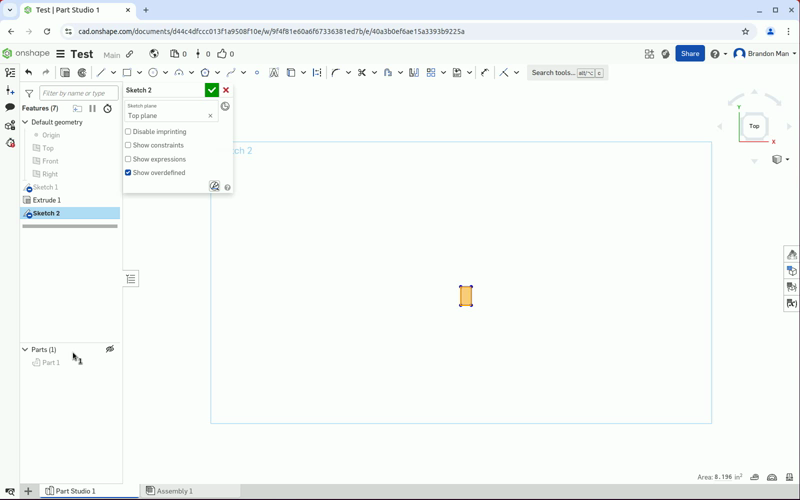
key(shift+y)
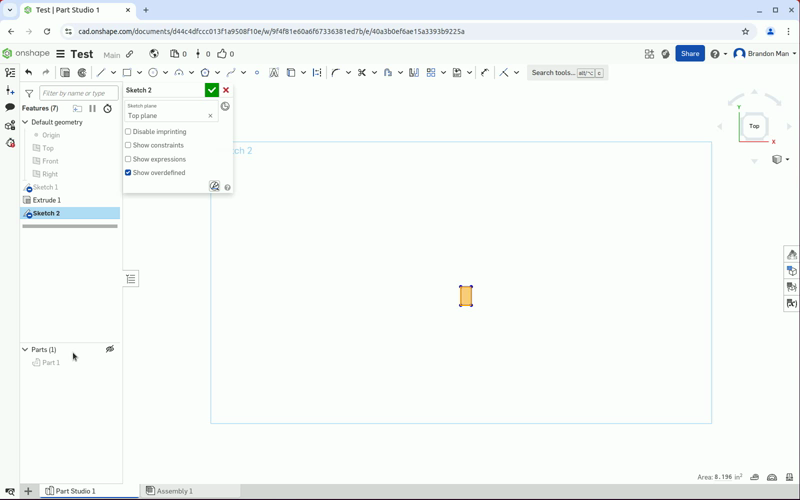
key(shift+e)
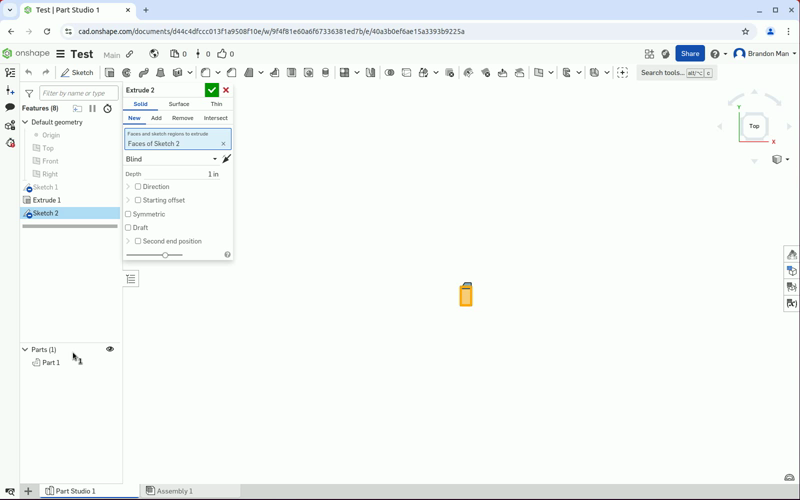
mouse_move(143, 106)
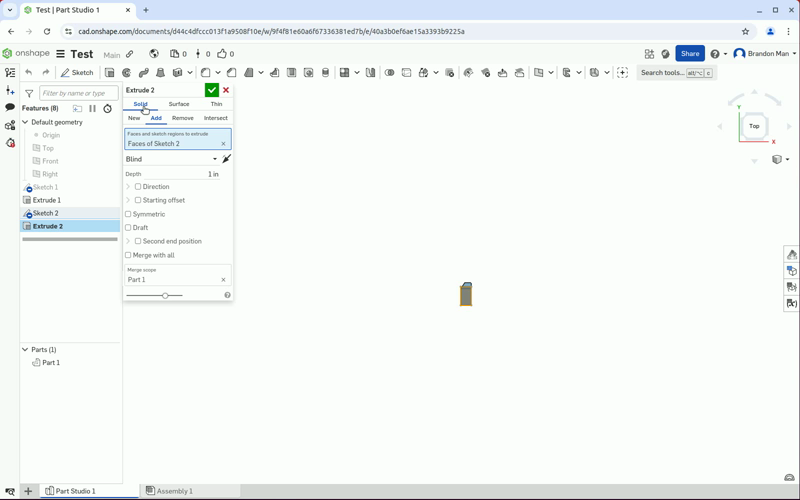
click(143, 106)
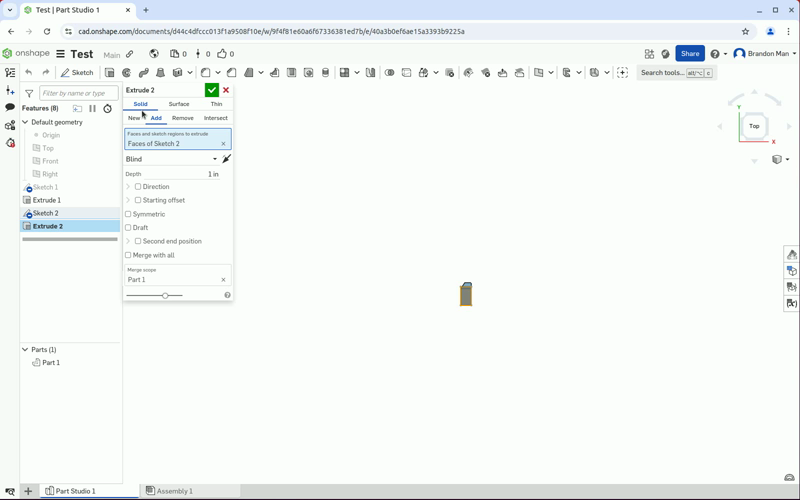
mouse_move(137, 120)
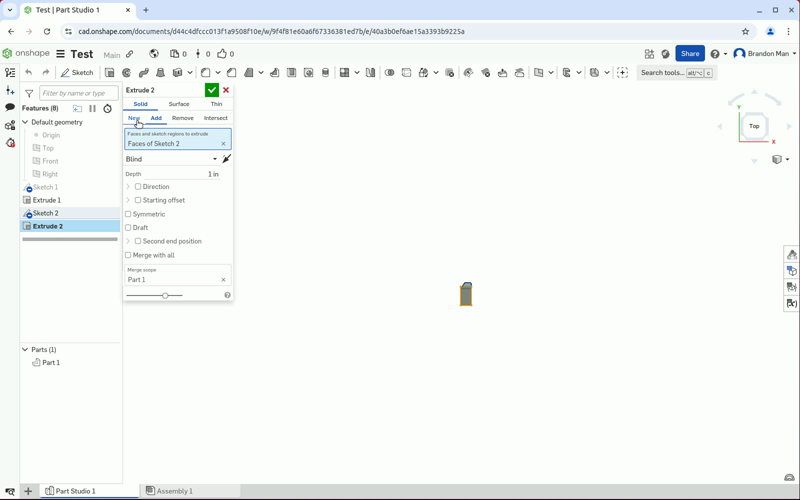
click(137, 120)
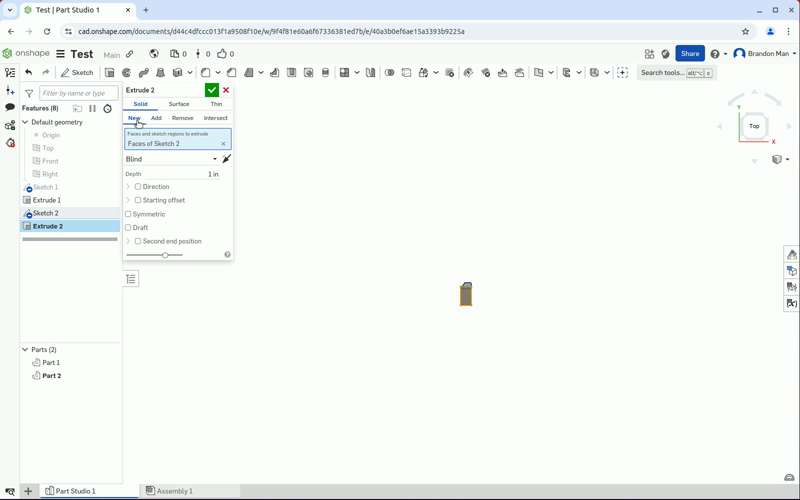
key(tab, 4)
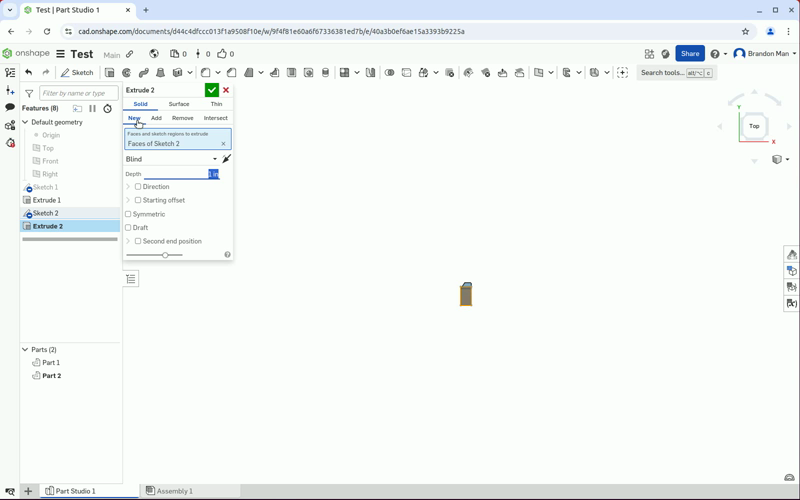
text(0.722)
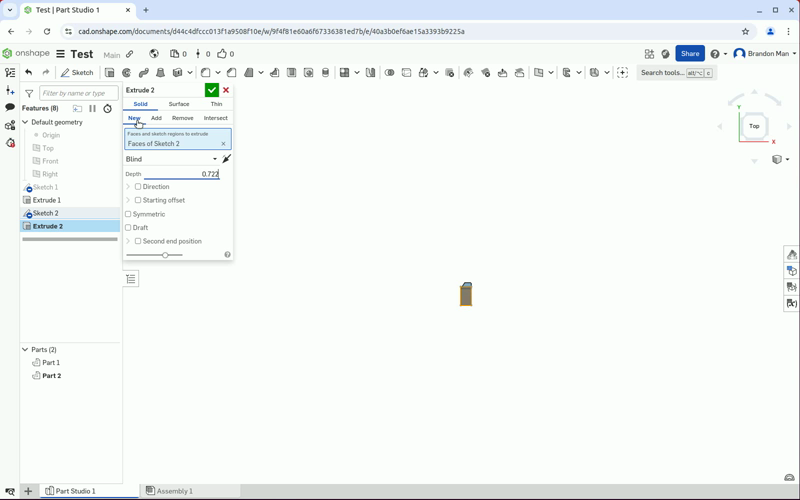
key(enter)
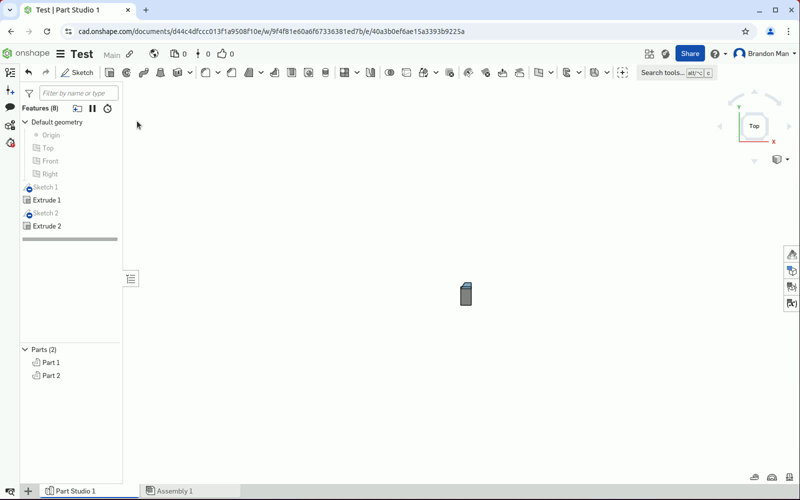
key(shift+h)
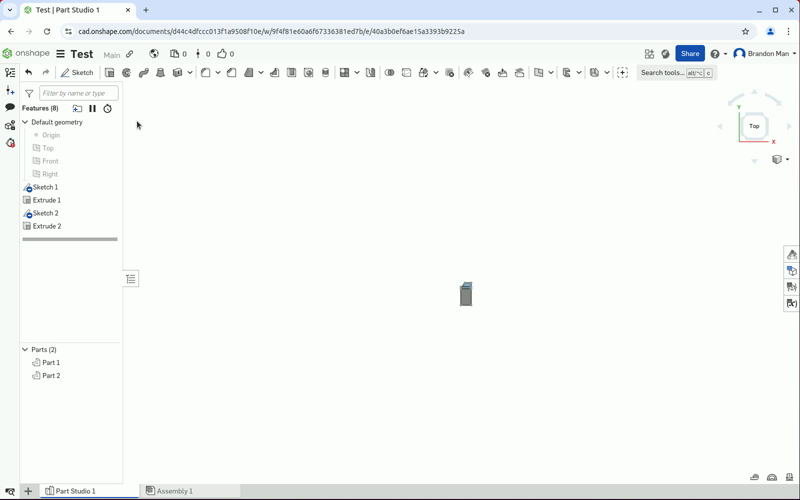
key(shift+h)
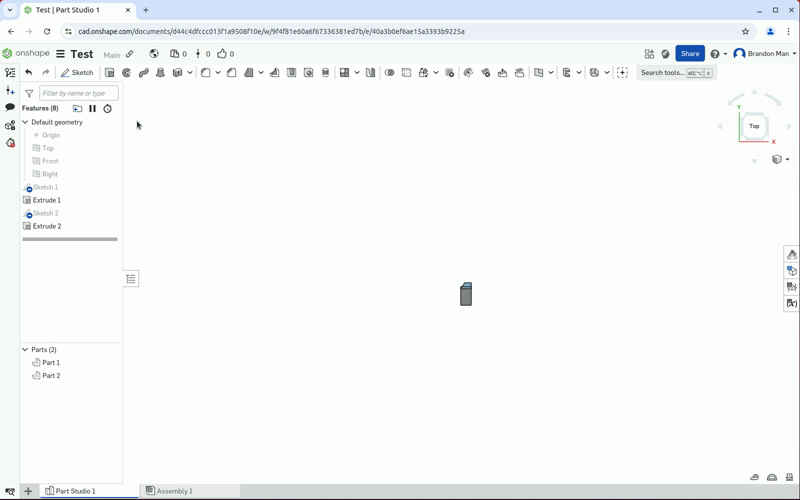
mouse_move(73, 189)
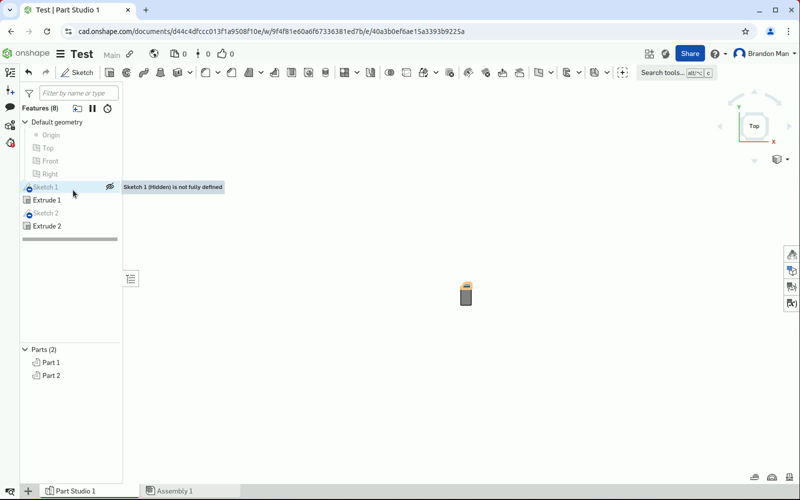
click(73, 189)
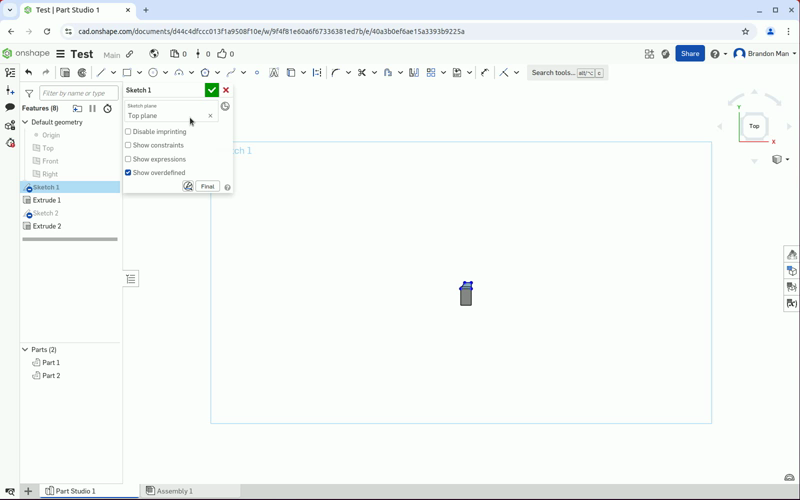
mouse_move(229, 92)
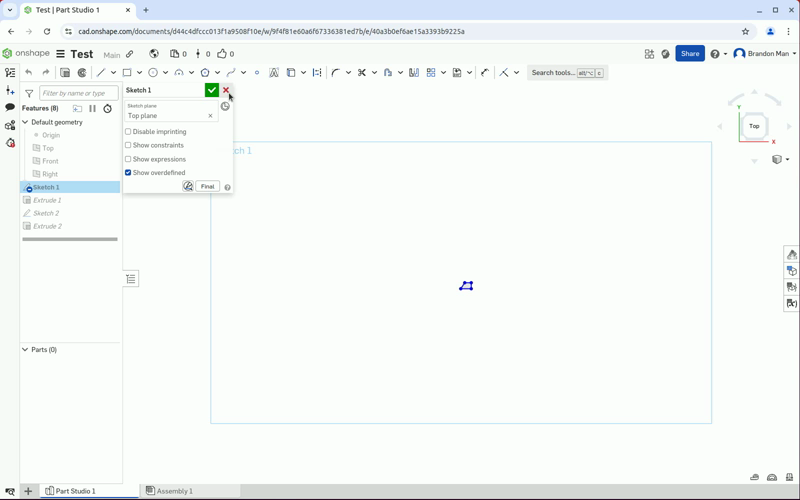
click(229, 92)
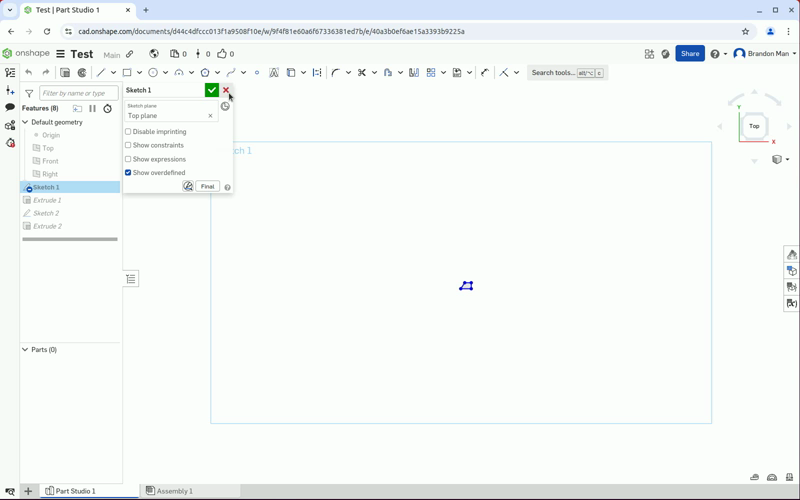
key(shift+s)
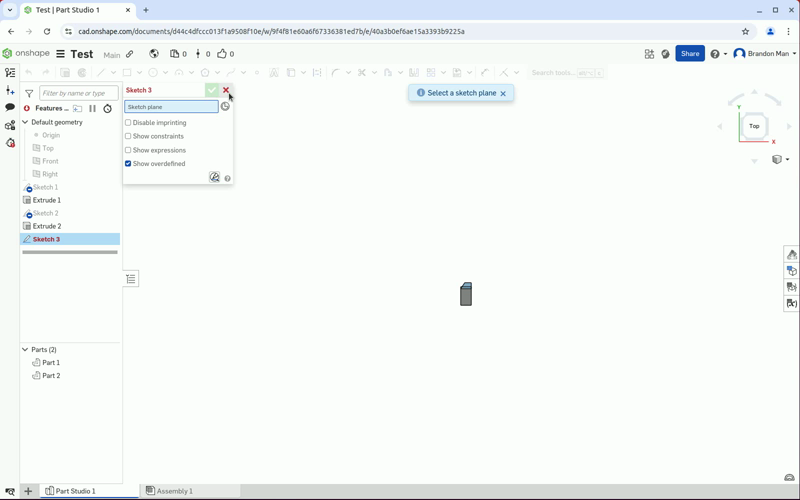
mouse_move(73, 150)
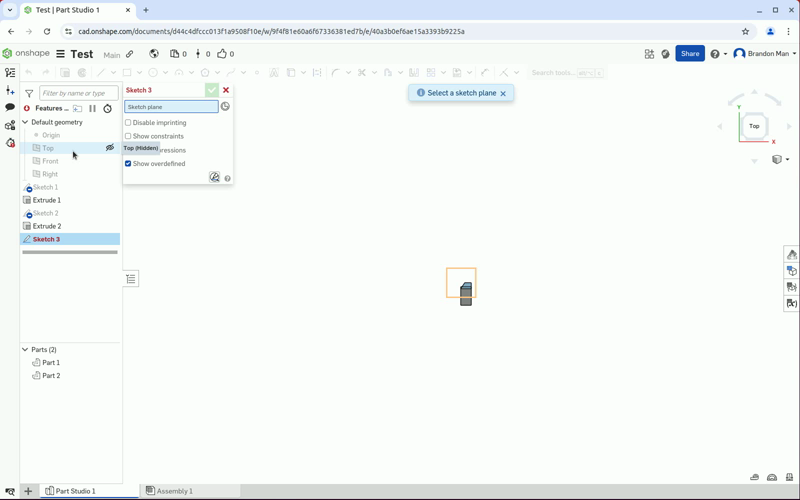
click(73, 150)
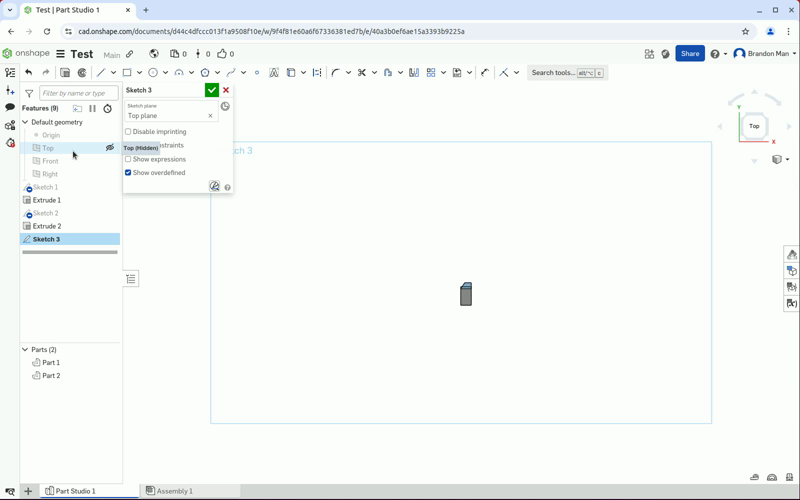
mouse_move(73, 352)
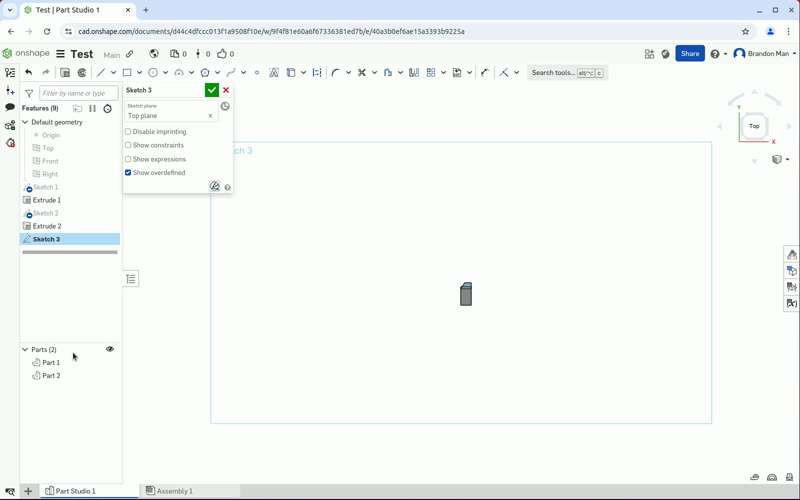
key(y)
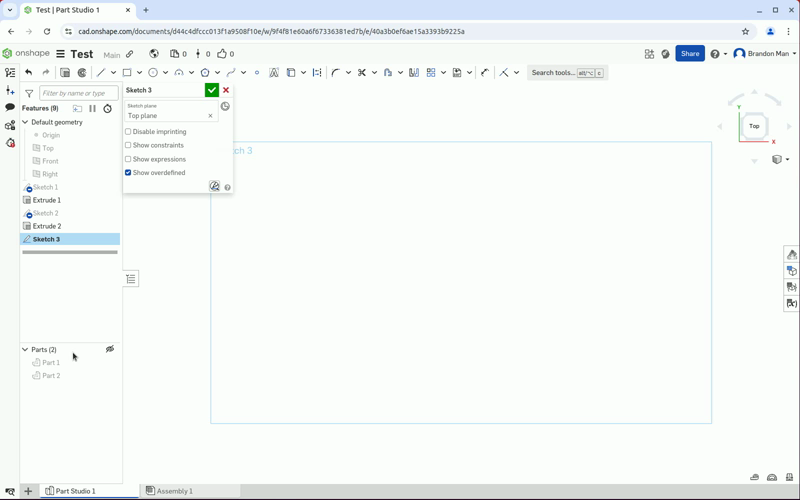
key(l)
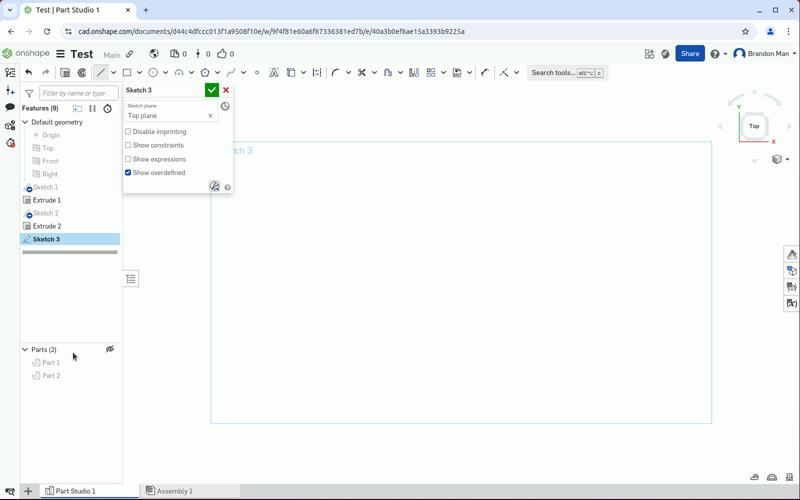
key_down(shift)
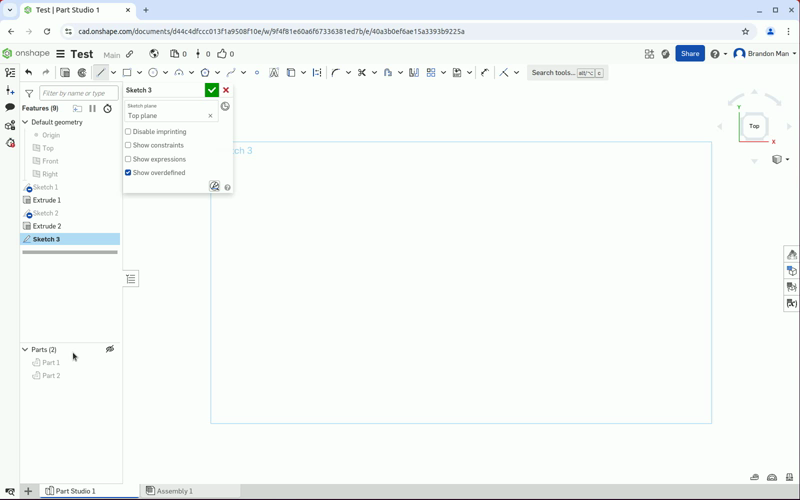
mouse_move(570, 290)
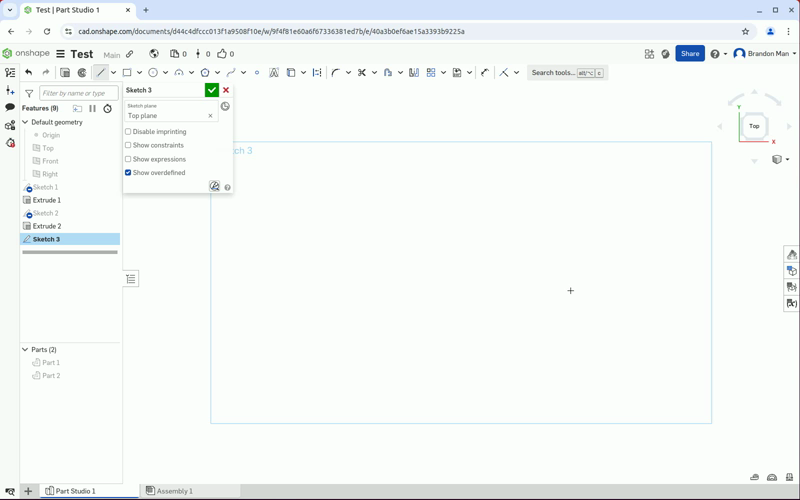
click(570, 290)
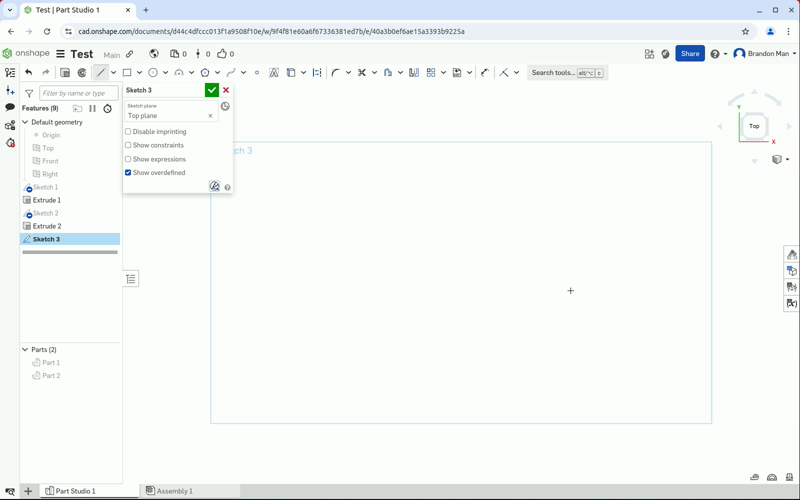
key_up(shift)
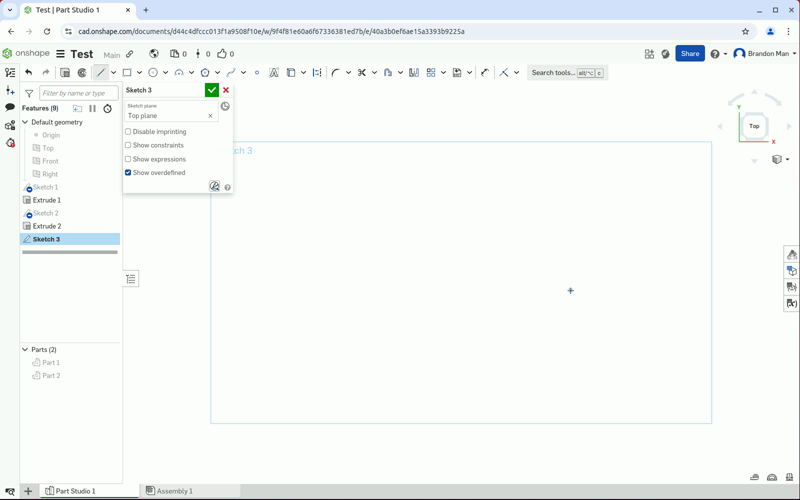
key_down(shift)
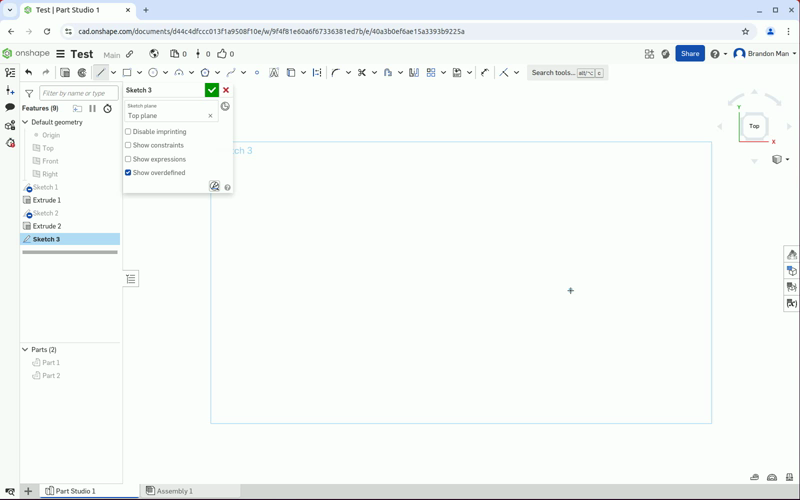
mouse_move(589, 290)
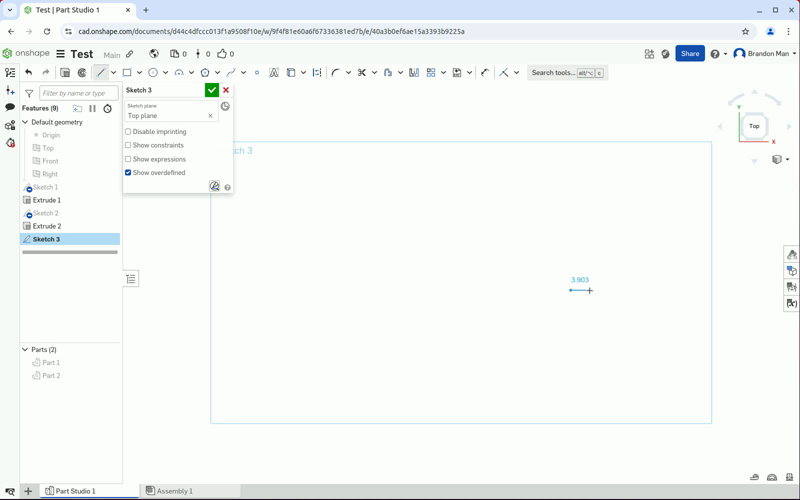
mouse_move(574, 290)
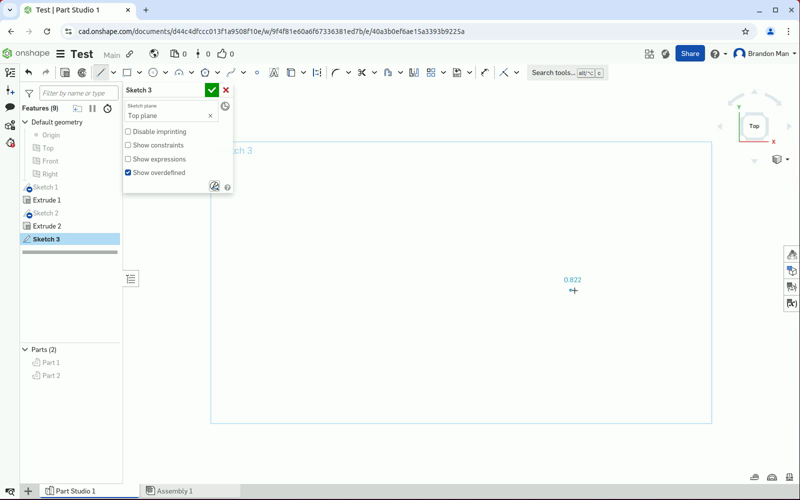
scroll(6)
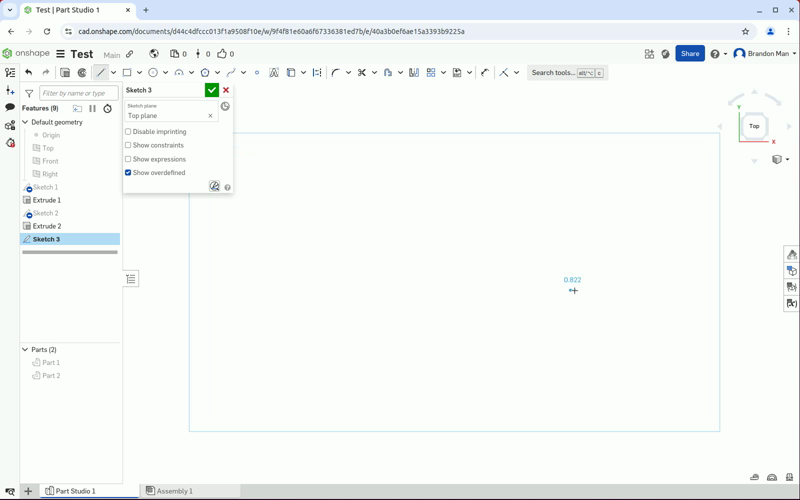
scroll(6)
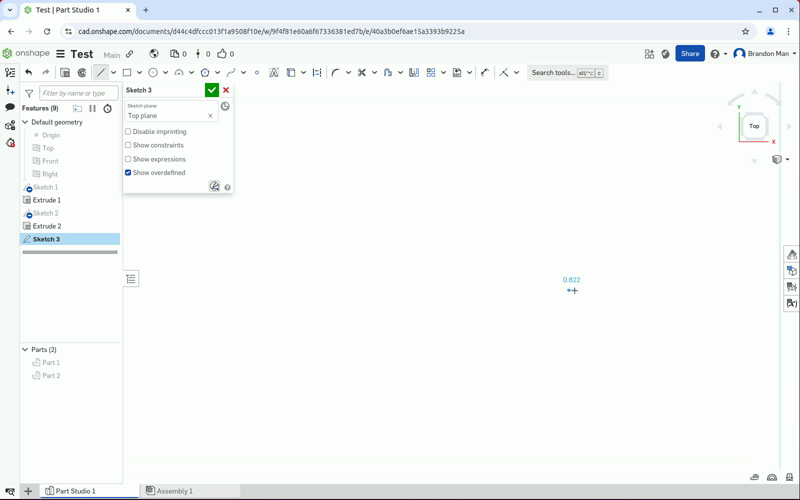
scroll(6)
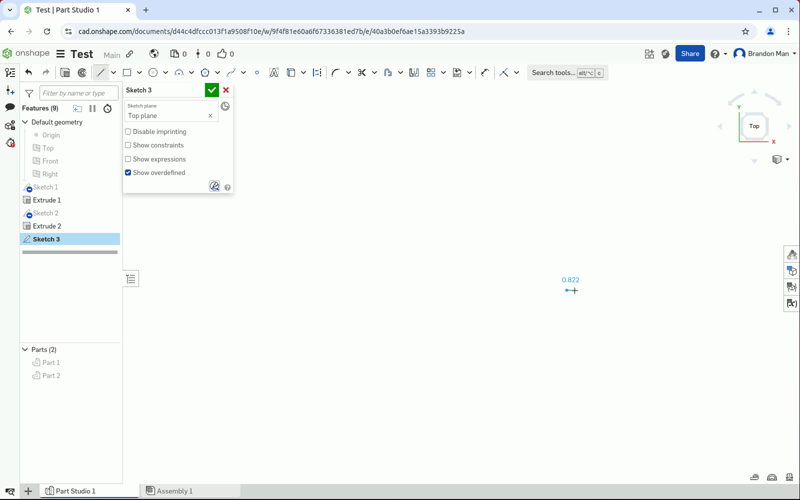
scroll(6)
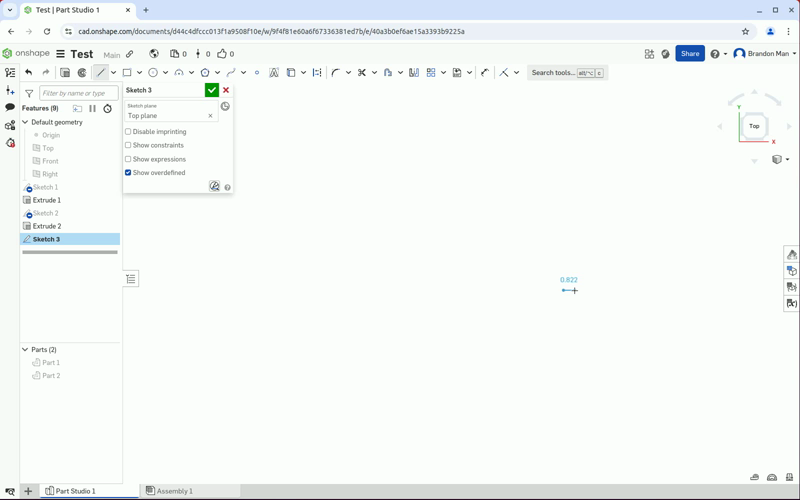
scroll(6)
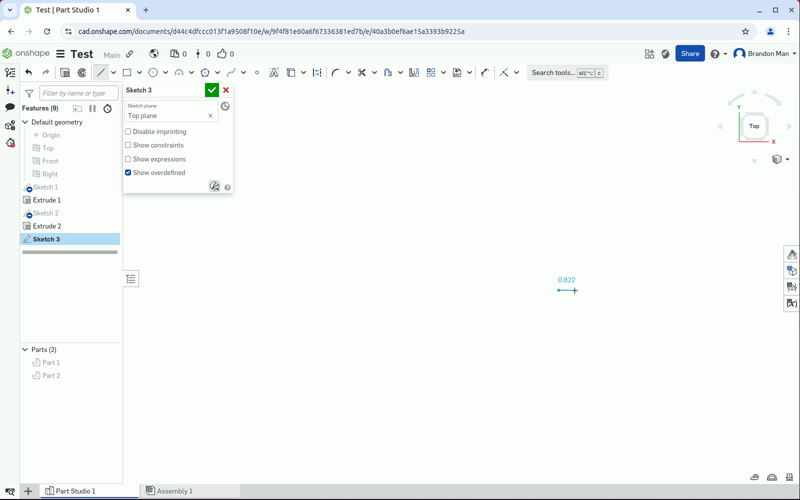
scroll(6)
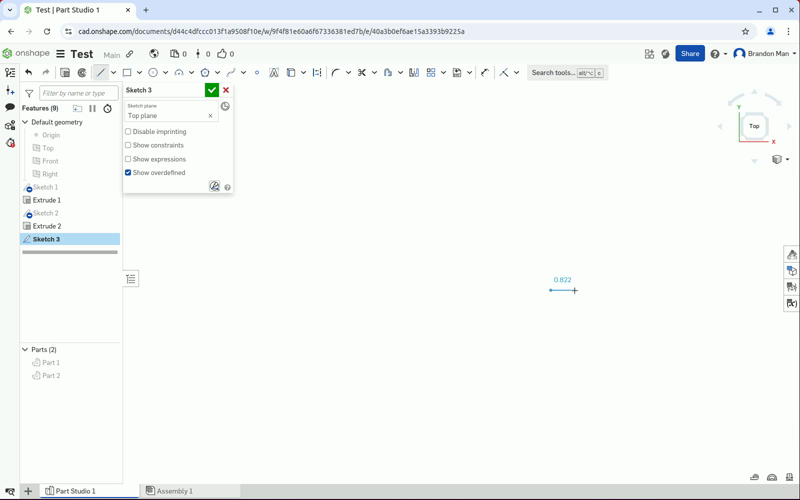
scroll(6)
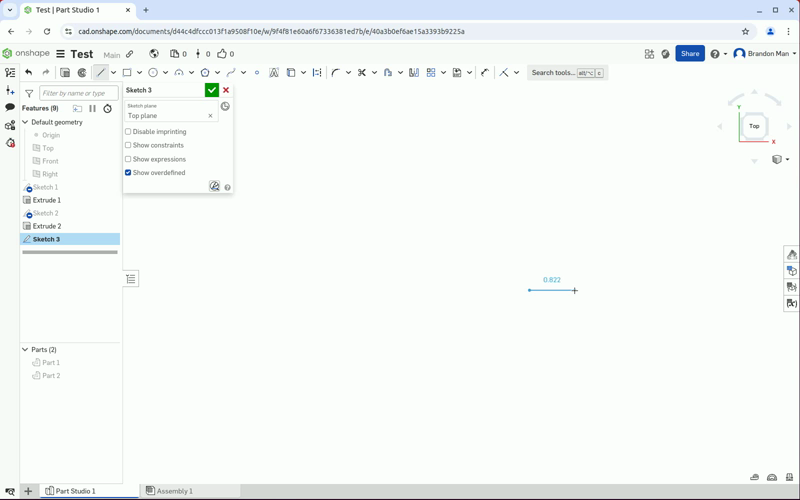
click(574, 290)
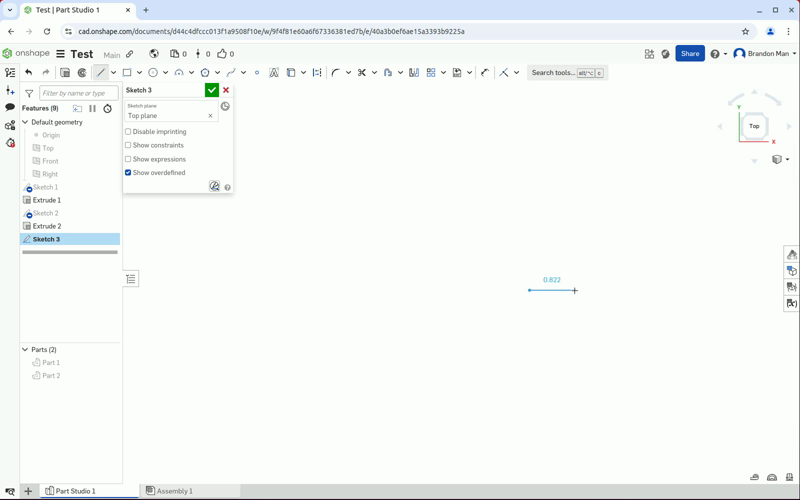
scroll(-6)
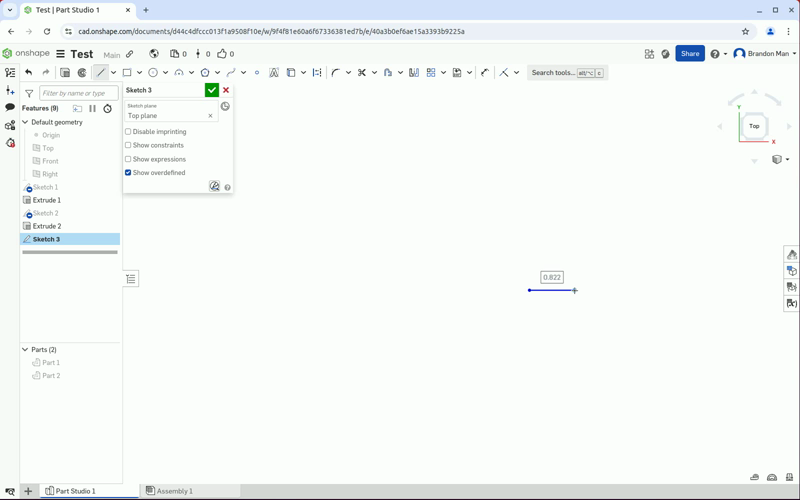
scroll(-6)
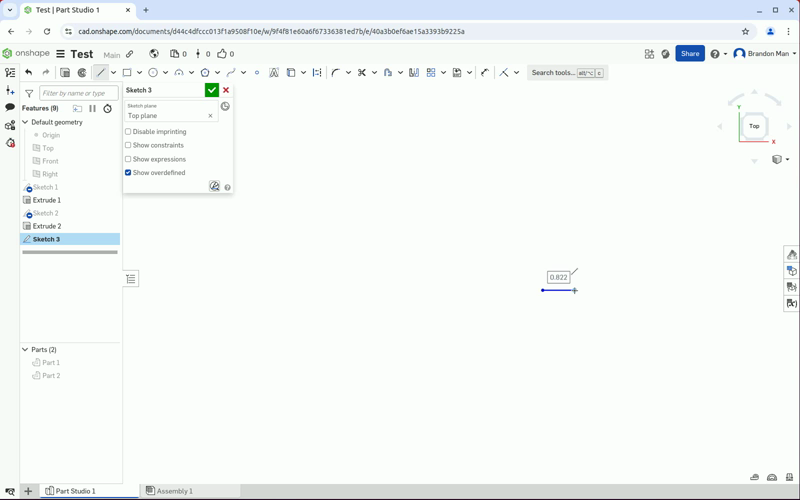
scroll(-6)
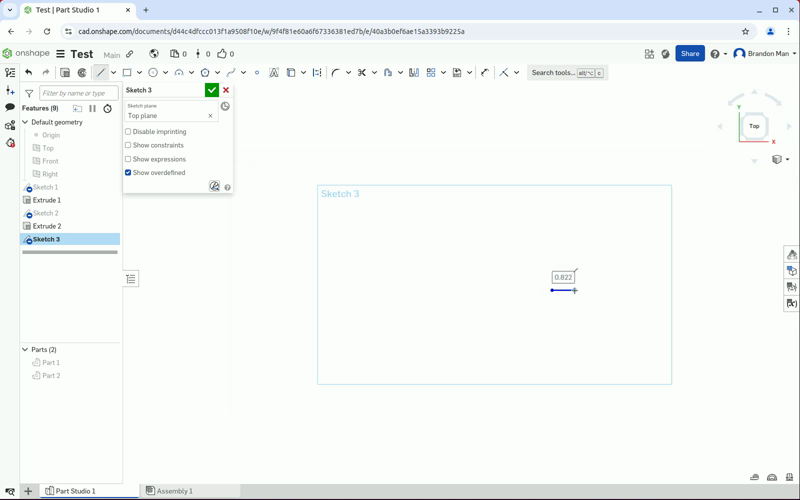
scroll(-6)
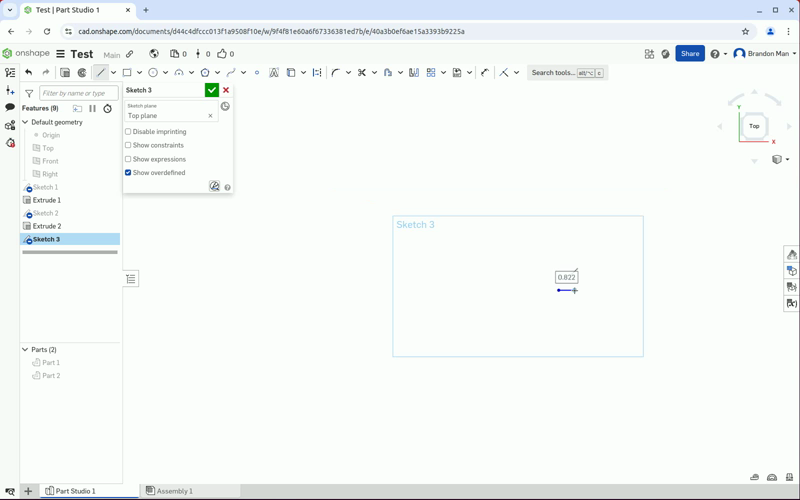
scroll(-6)
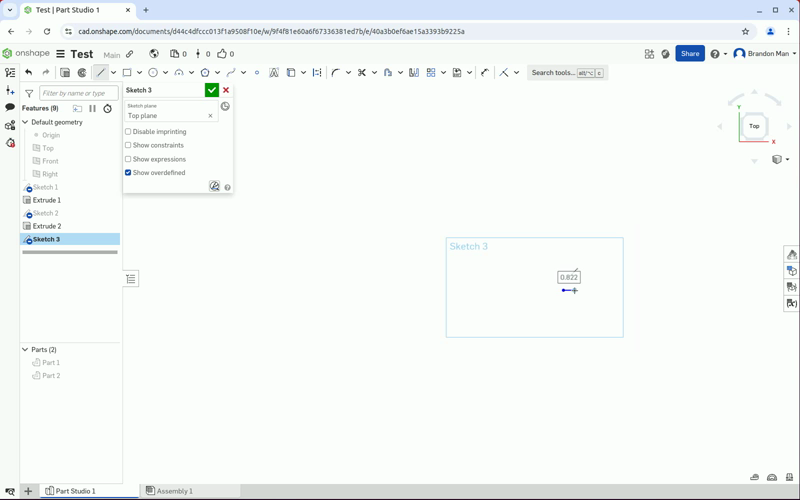
scroll(-6)
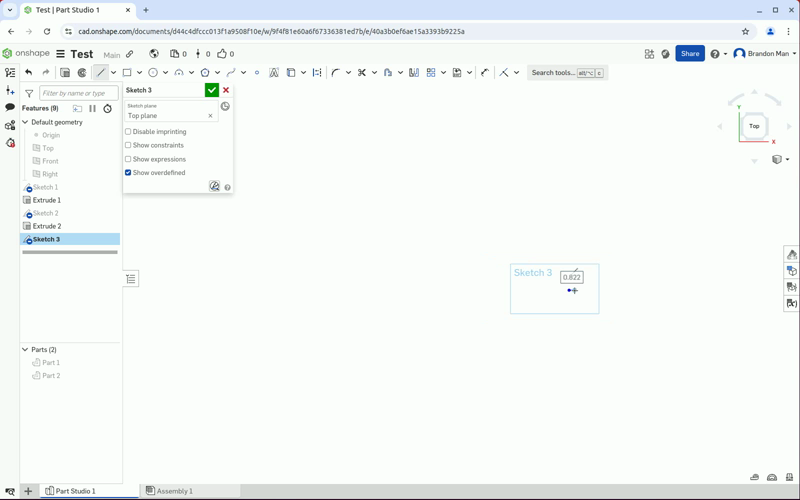
scroll(-6)
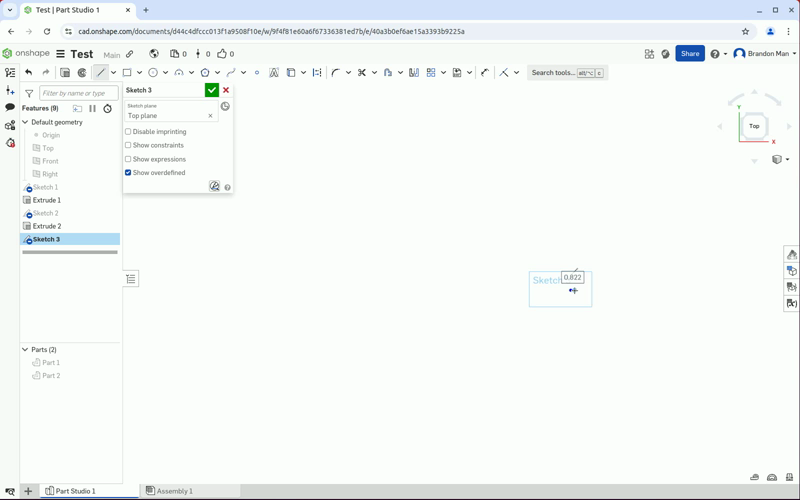
key_up(shift)
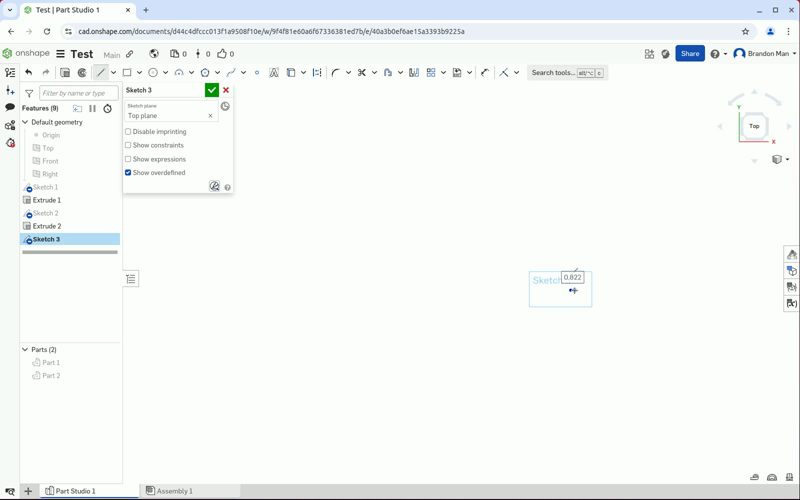
key_down(shift)
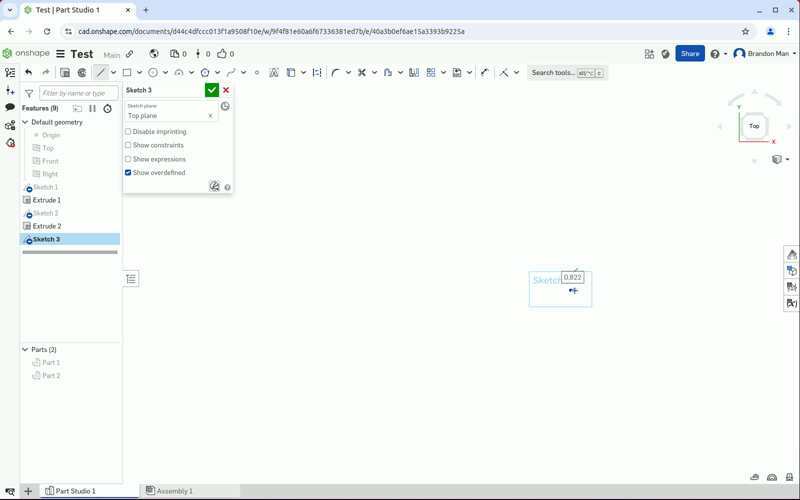
mouse_move(589, 290)
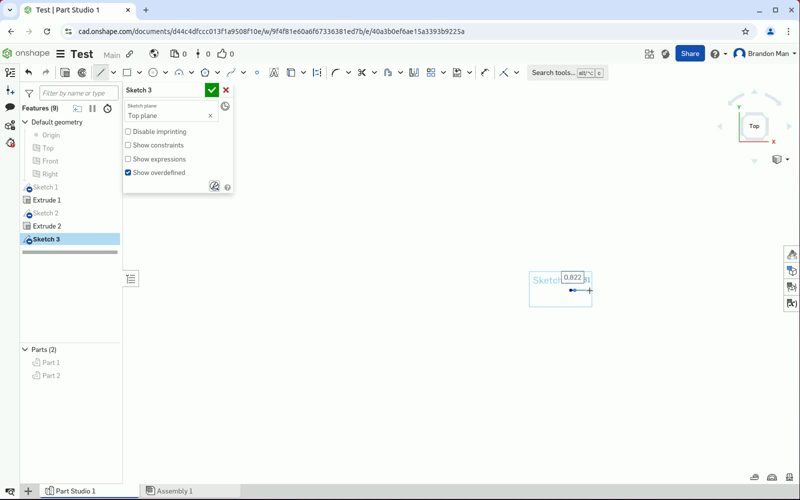
mouse_move(574, 286)
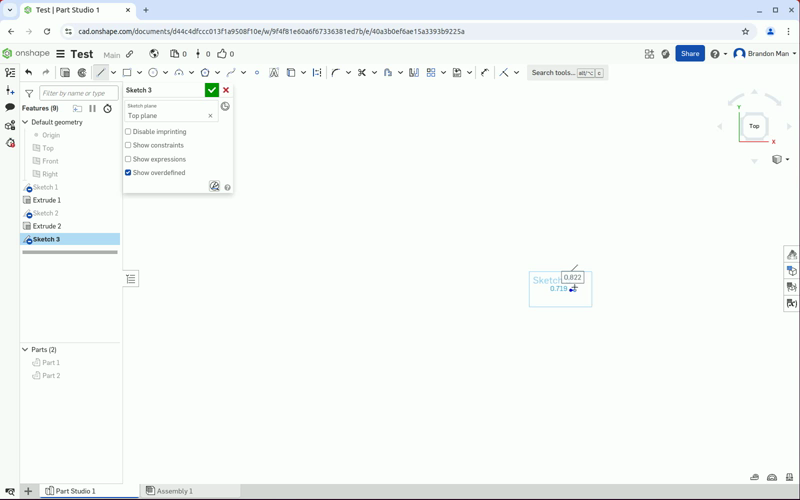
scroll(6)
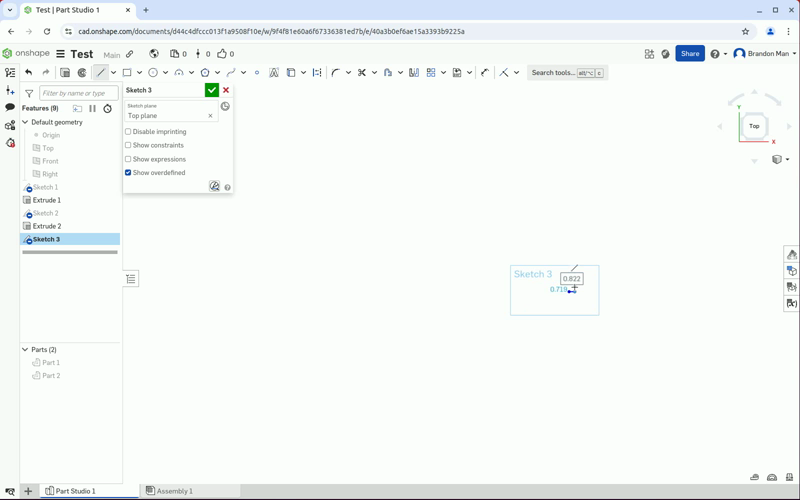
scroll(6)
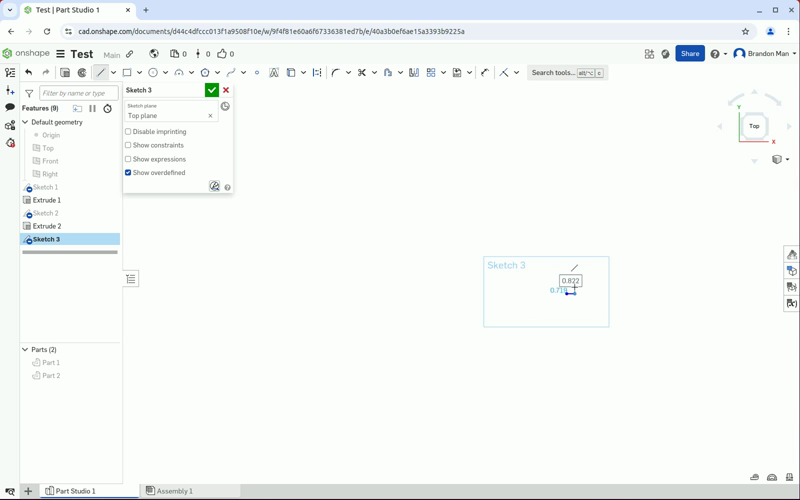
scroll(6)
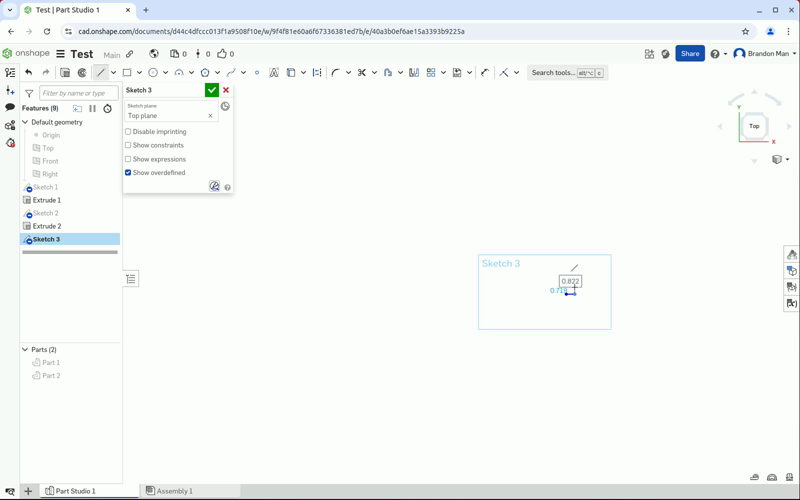
scroll(6)
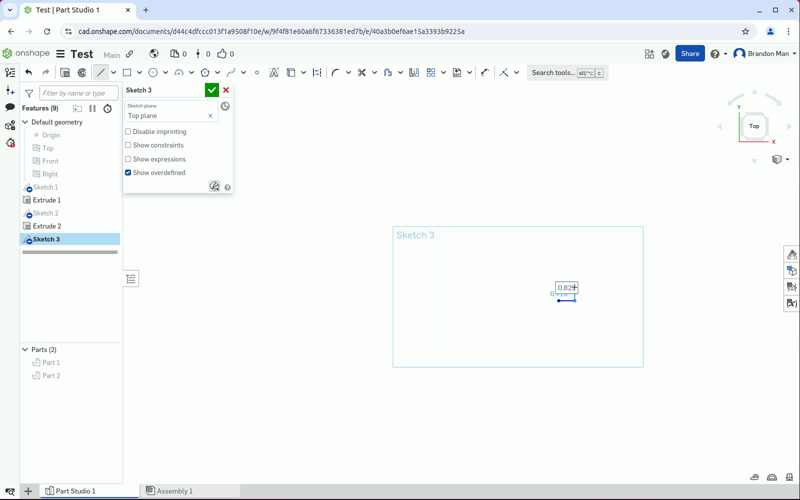
scroll(6)
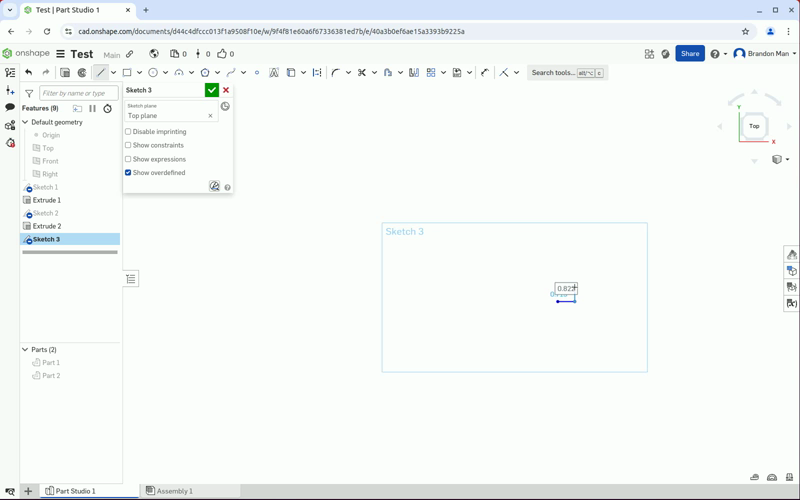
scroll(6)
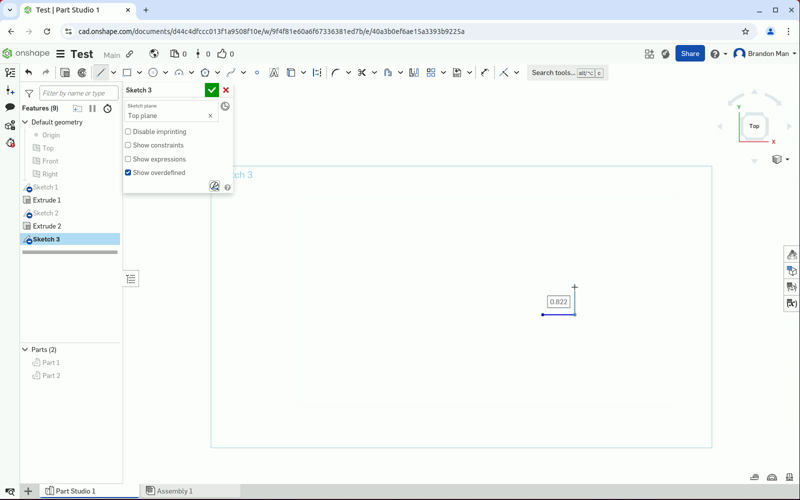
scroll(6)
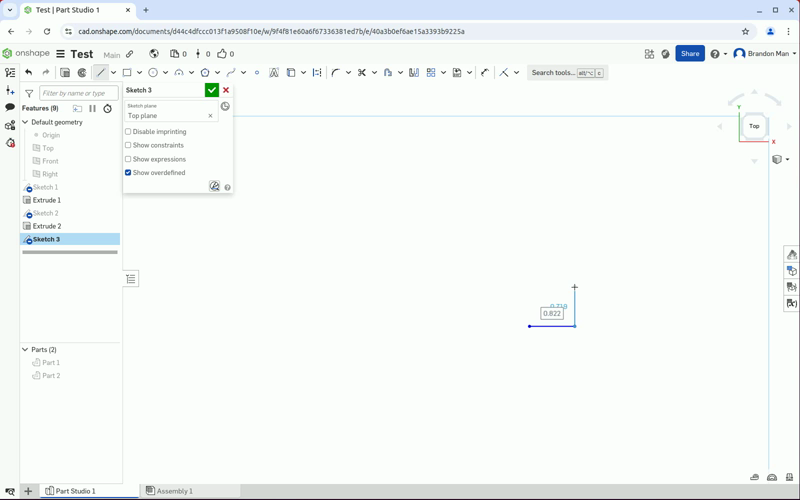
click(574, 286)
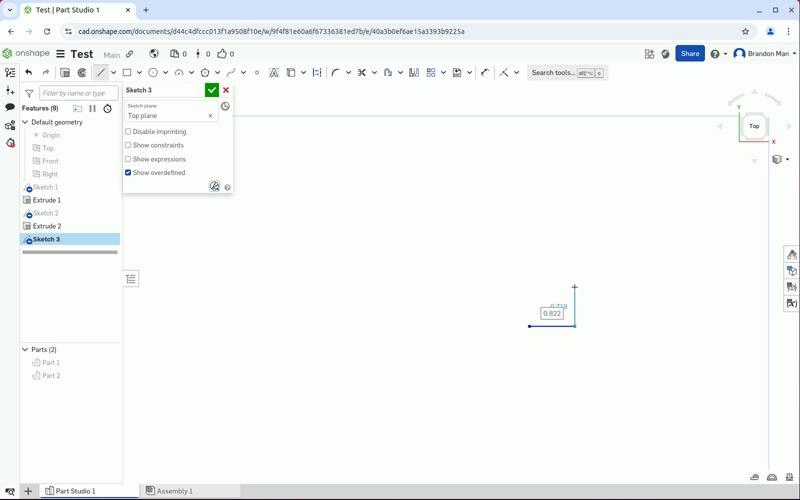
scroll(-6)
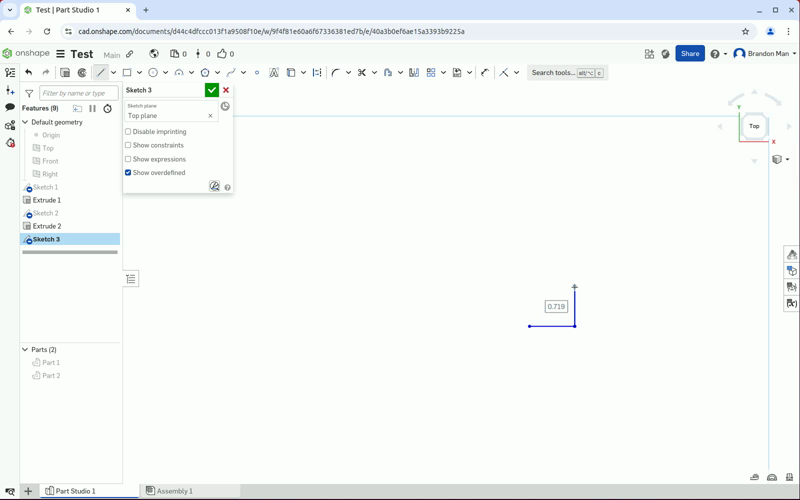
scroll(-6)
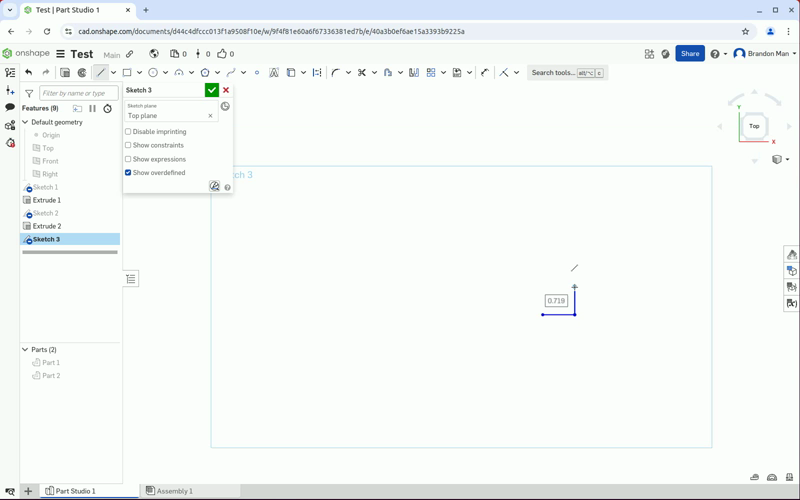
scroll(-6)
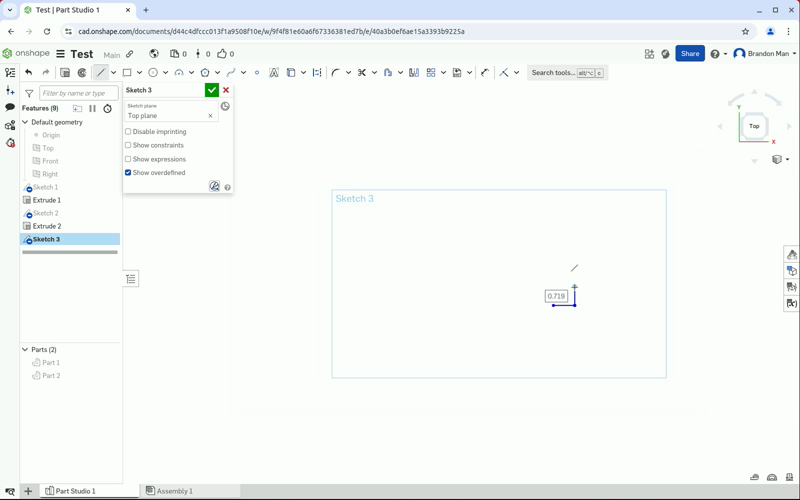
scroll(-6)
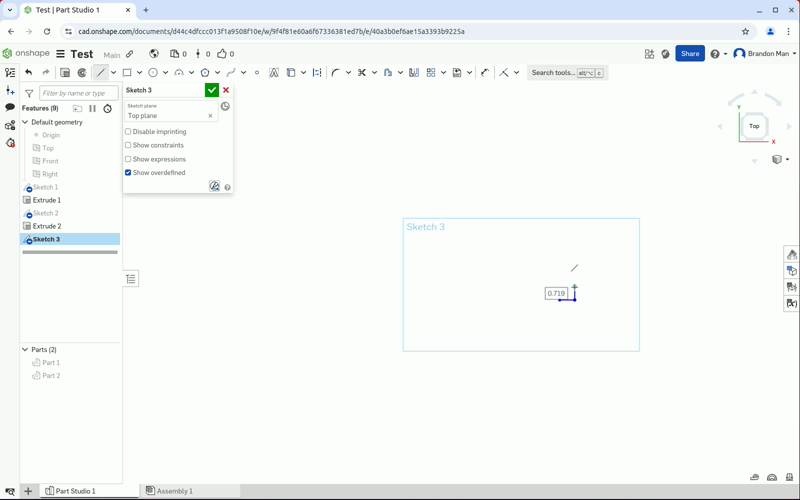
scroll(-6)
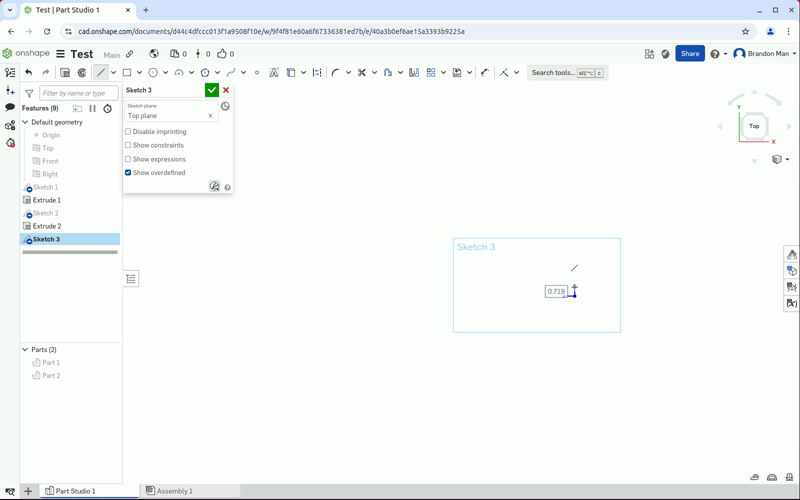
scroll(-6)
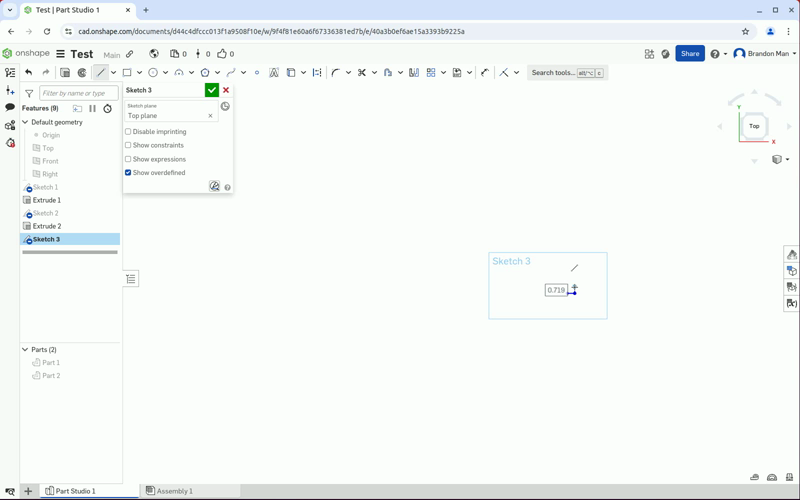
scroll(-6)
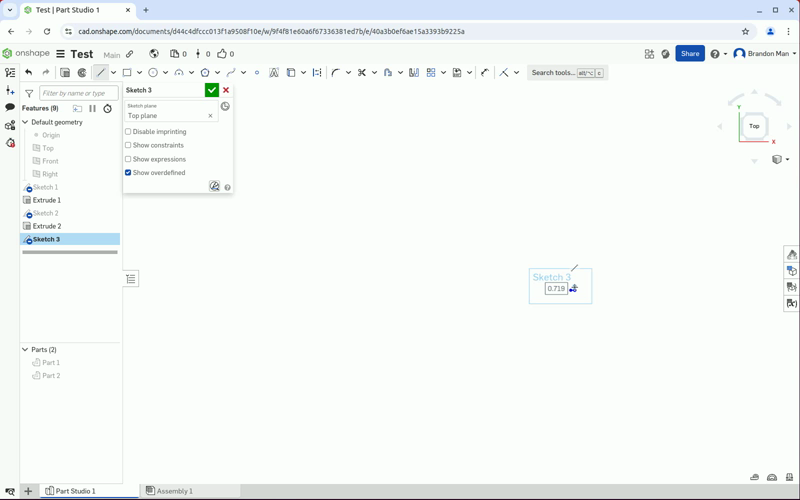
key_up(shift)
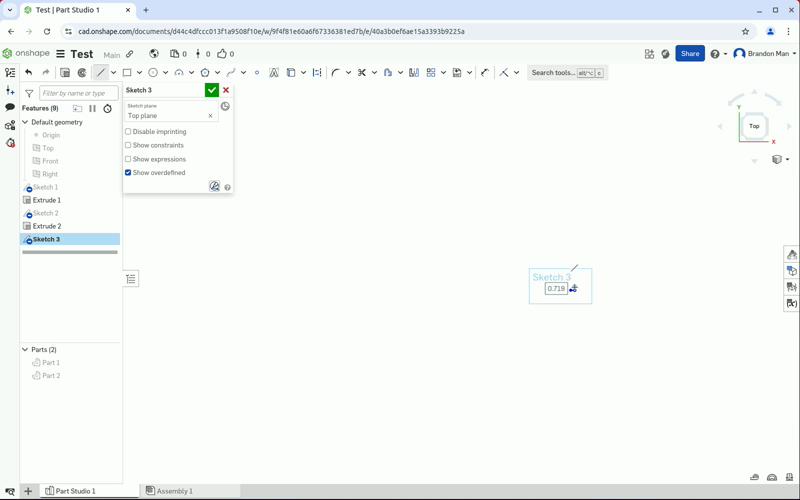
key_down(shift)
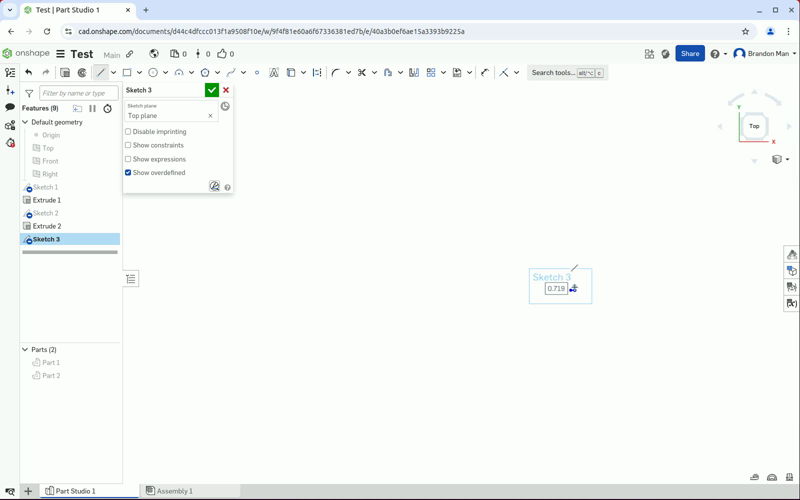
mouse_move(589, 286)
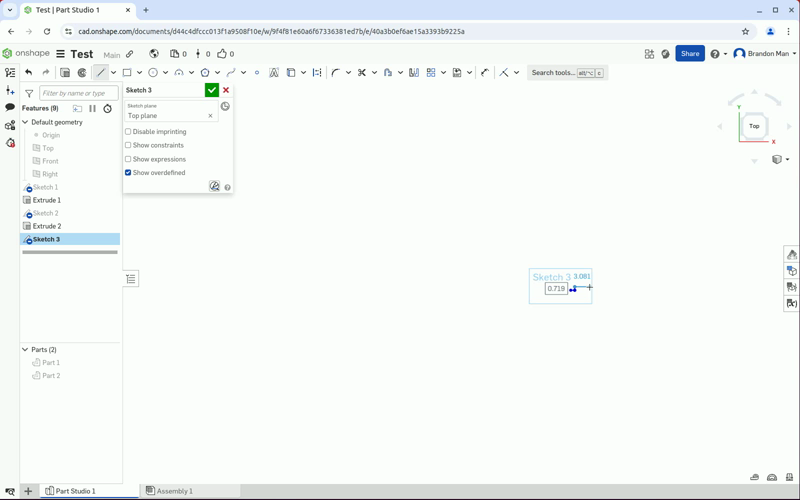
mouse_move(570, 286)
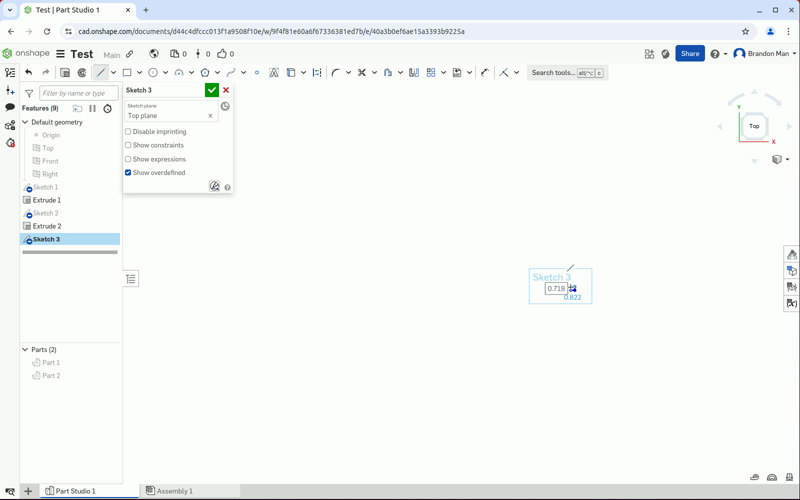
scroll(6)
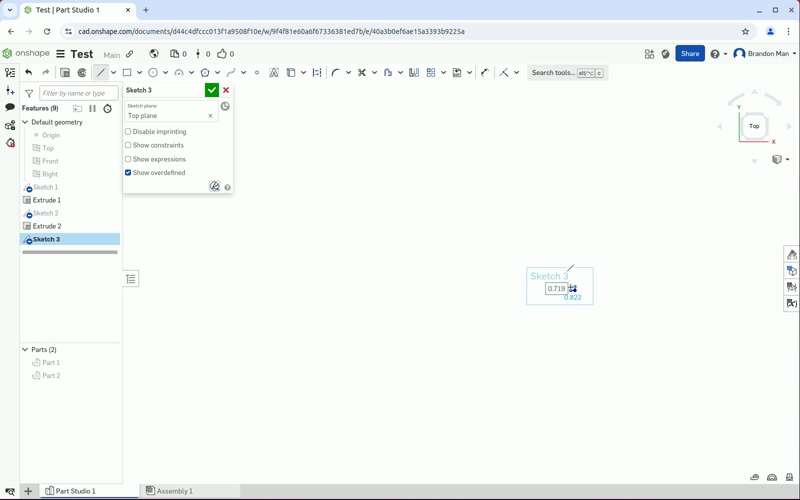
scroll(6)
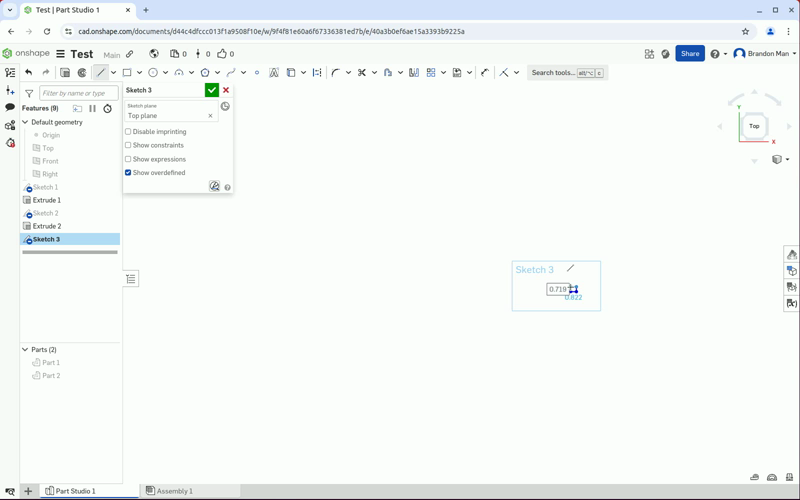
scroll(6)
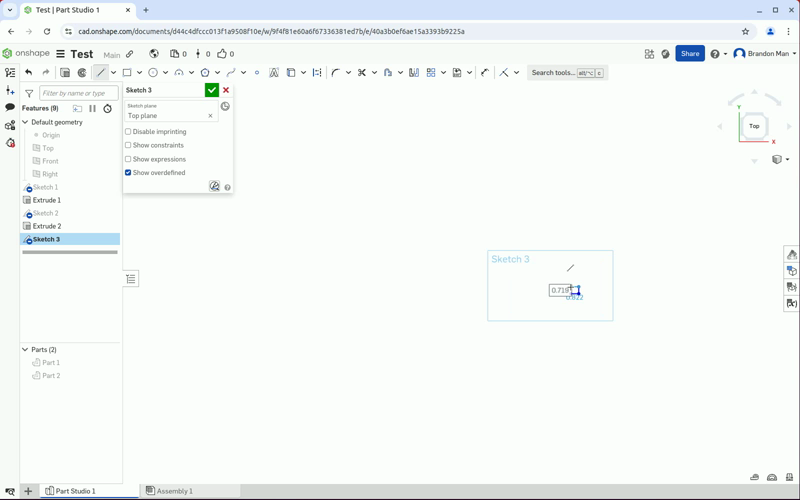
scroll(6)
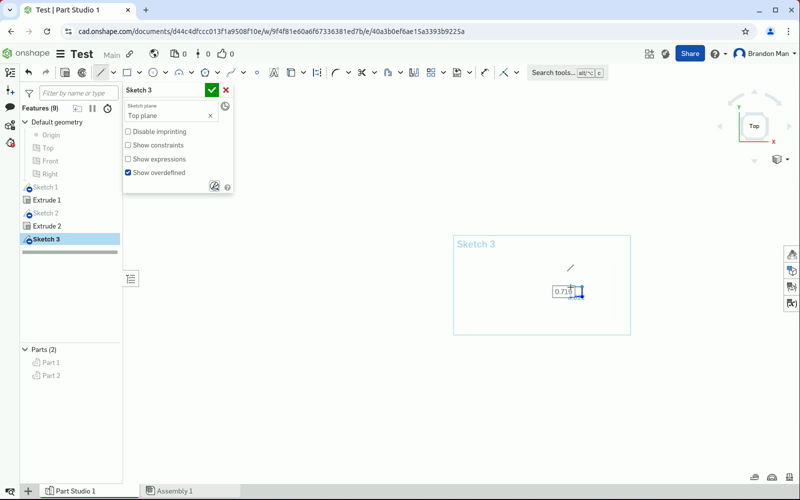
scroll(6)
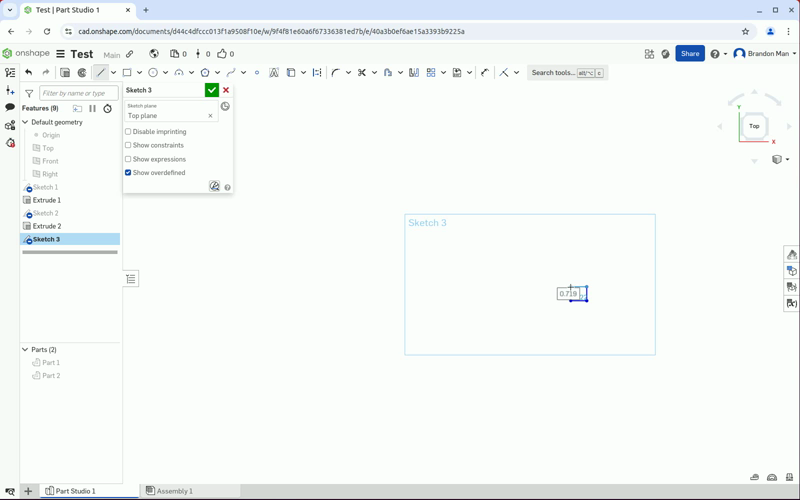
scroll(6)
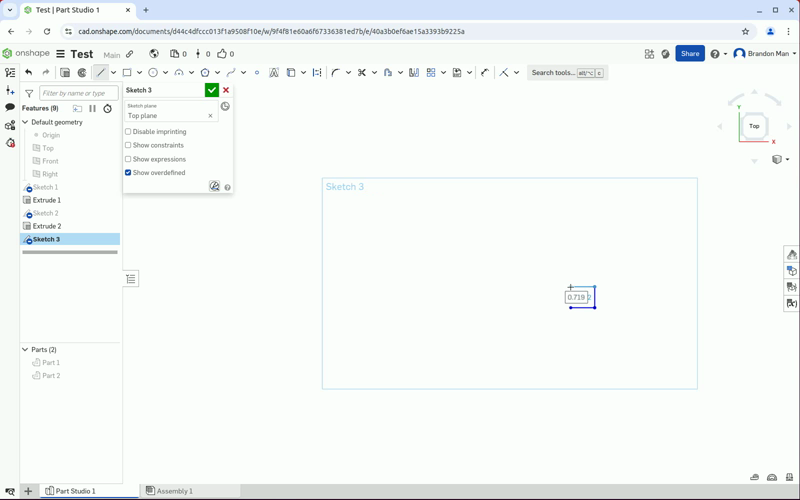
scroll(6)
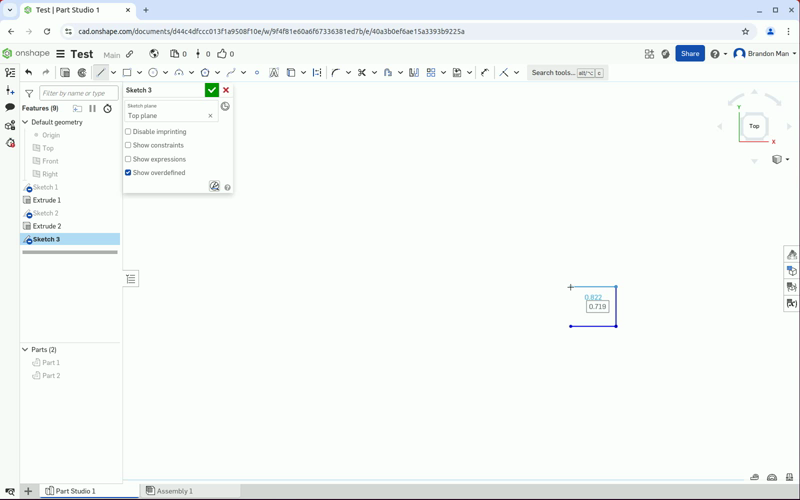
click(570, 286)
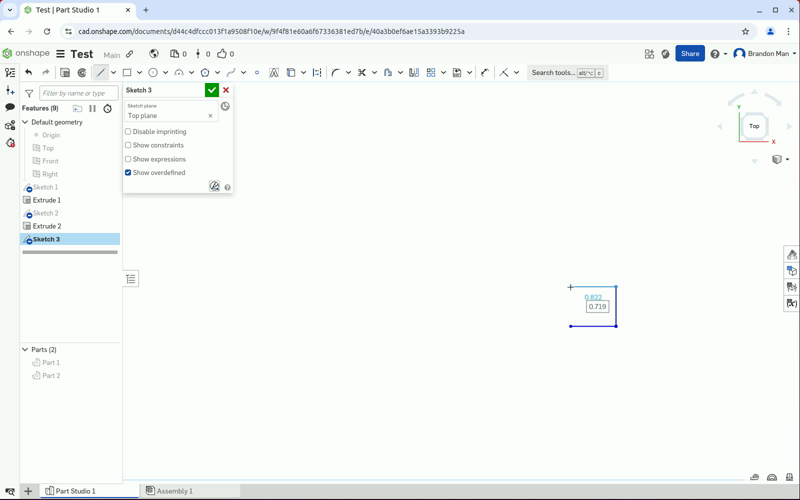
scroll(-6)
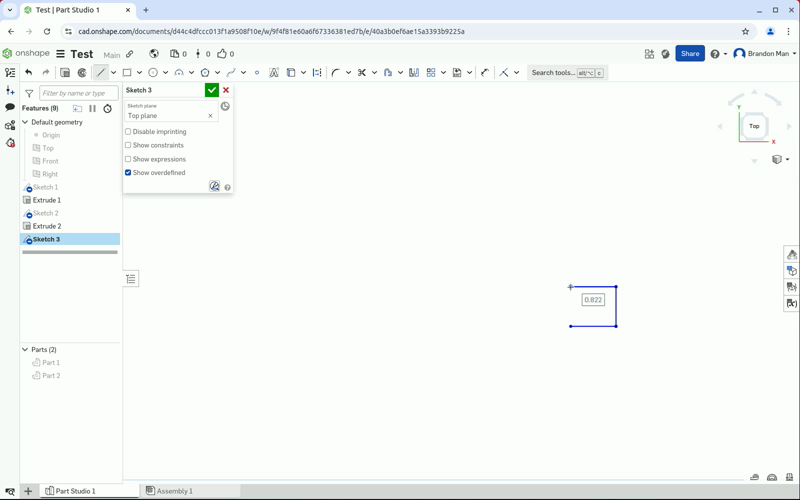
scroll(-6)
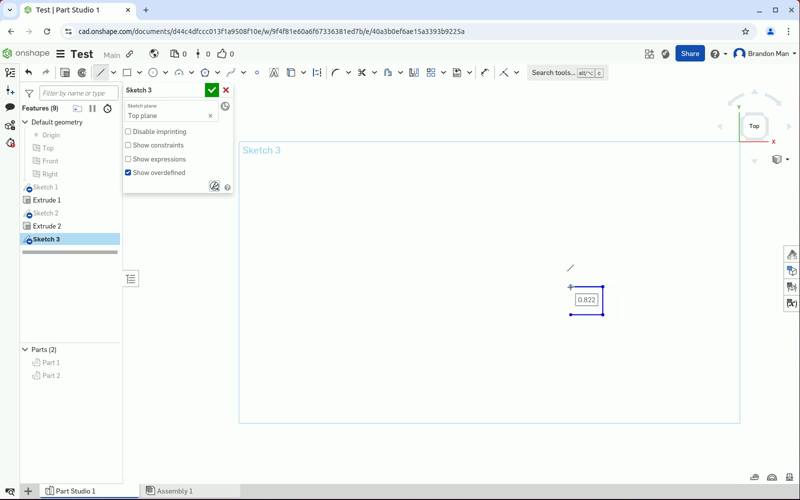
scroll(-6)
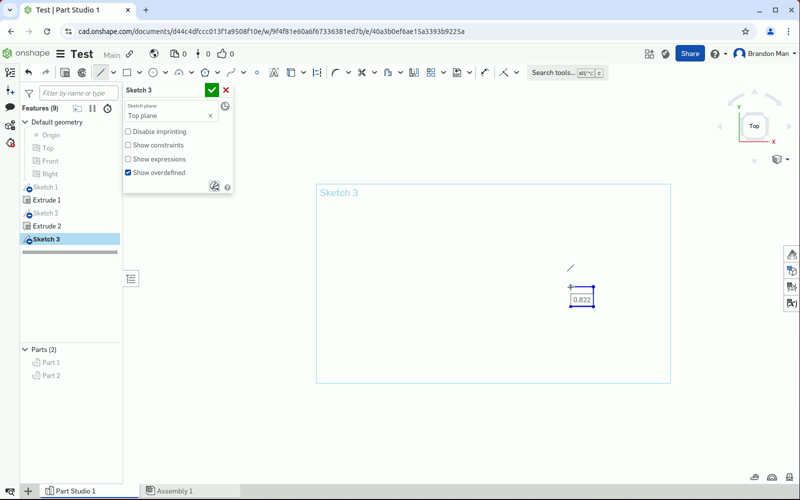
scroll(-6)
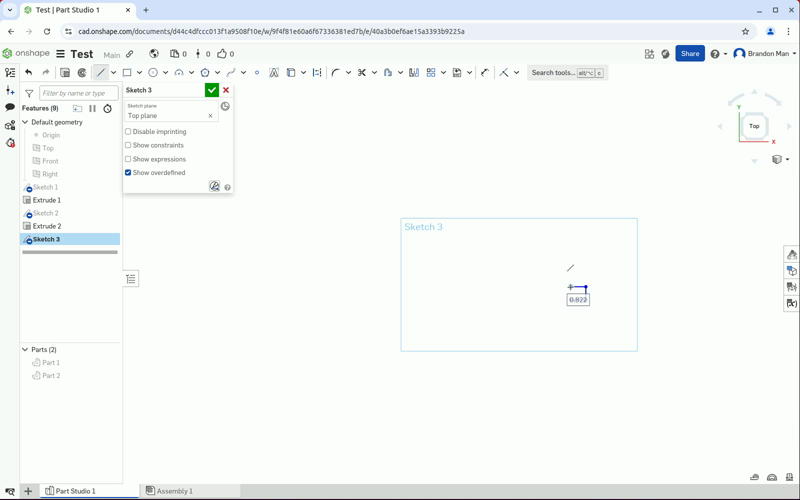
scroll(-6)
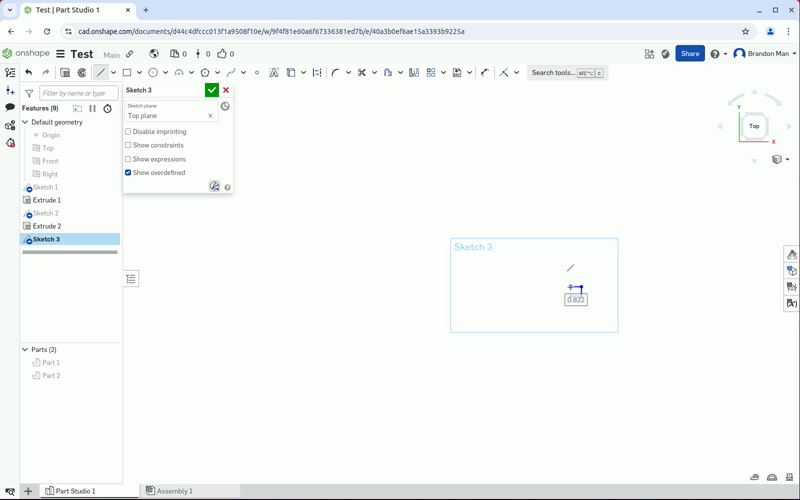
scroll(-6)
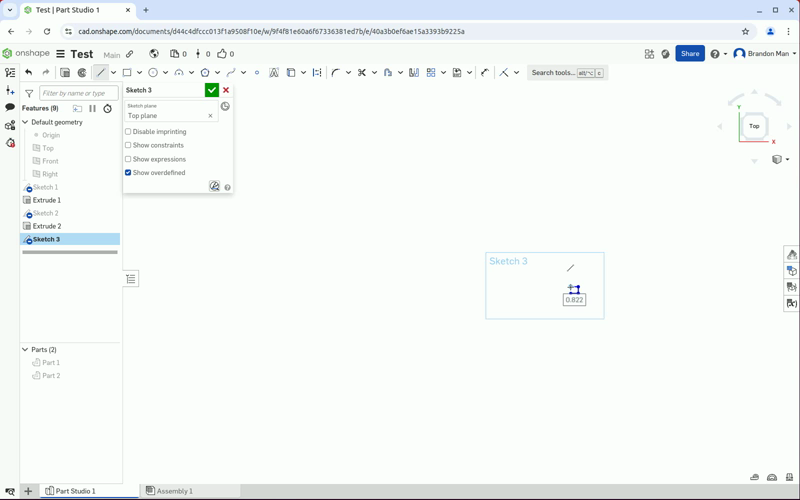
scroll(-6)
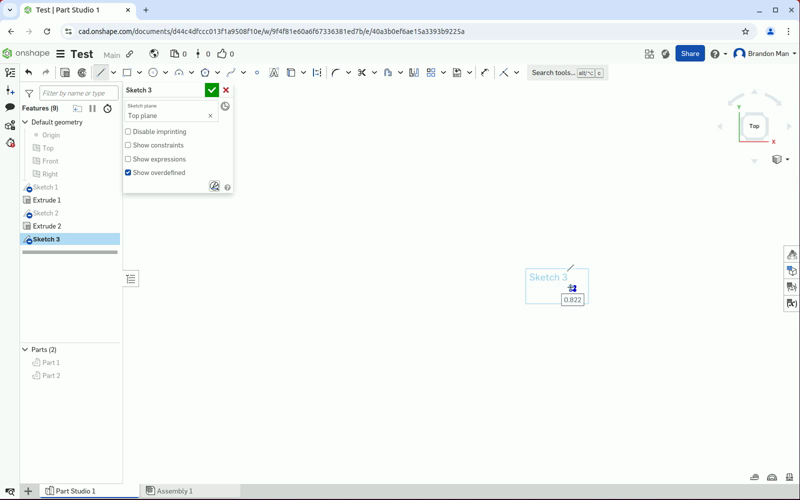
key_up(shift)
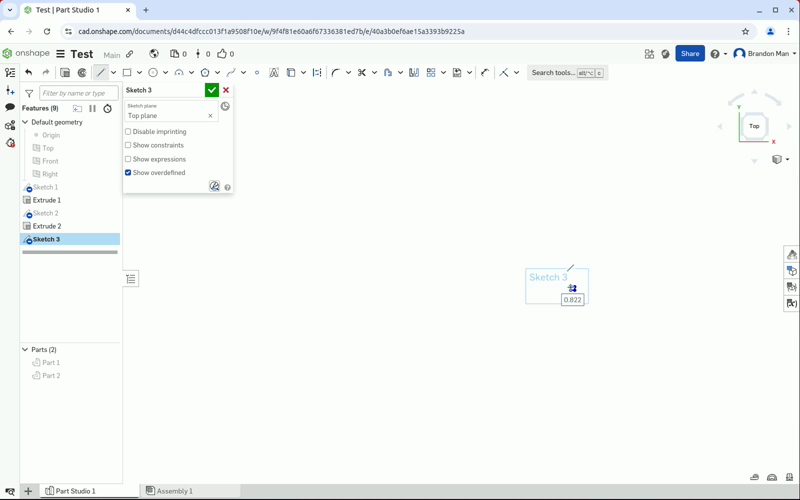
key_down(shift)
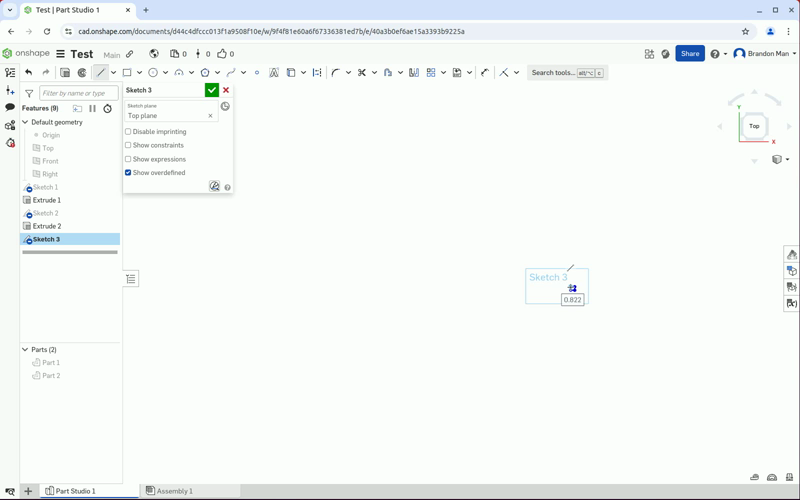
mouse_move(589, 286)
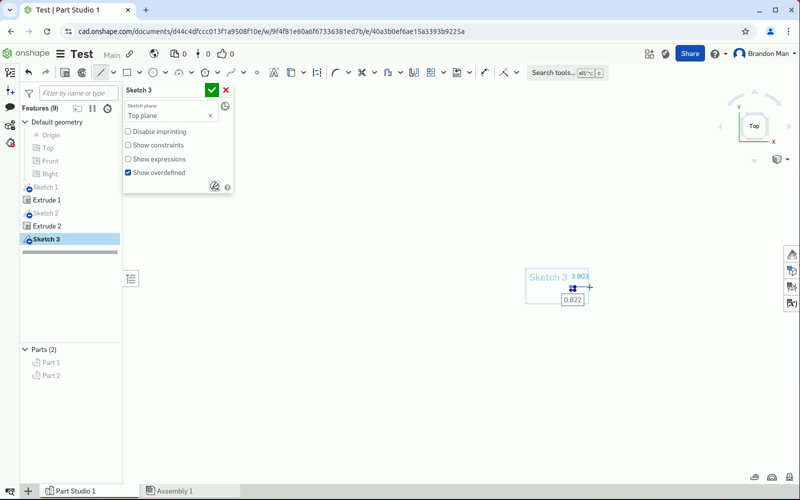
mouse_move(570, 288)
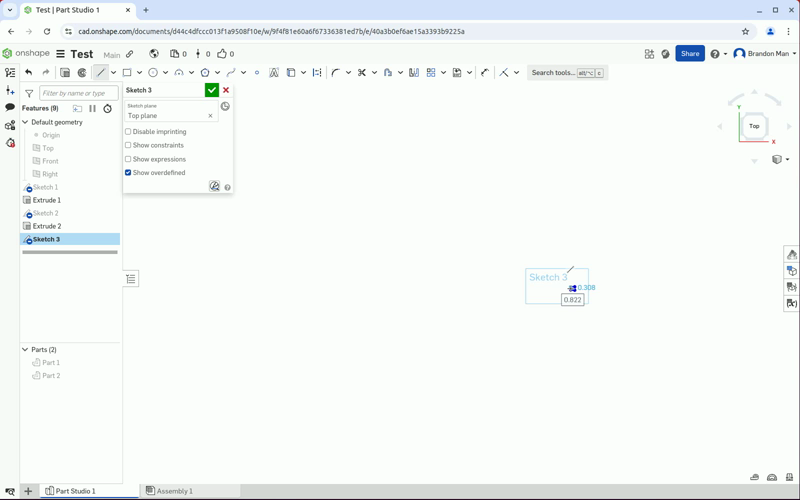
scroll(6)
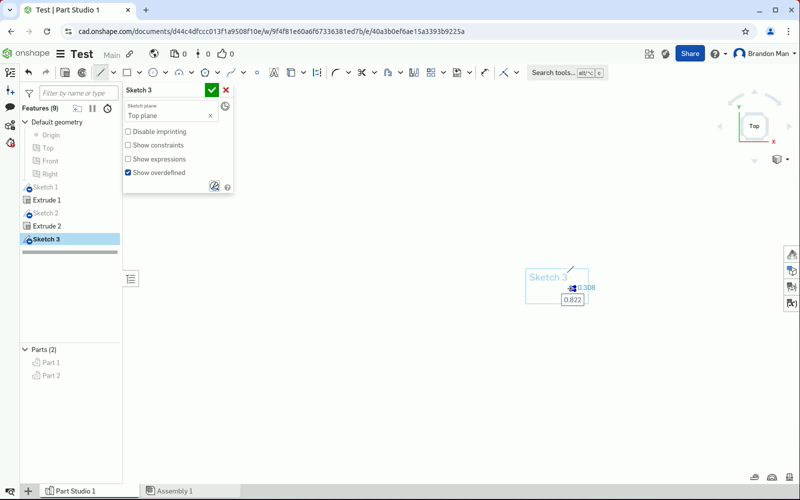
scroll(6)
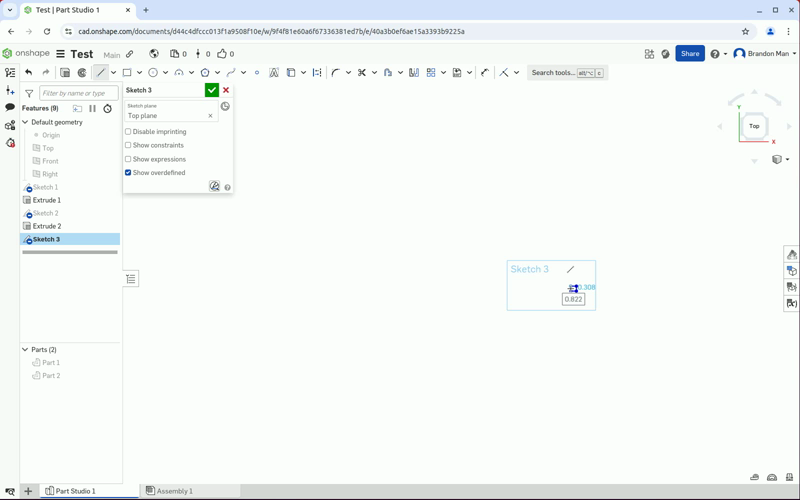
scroll(6)
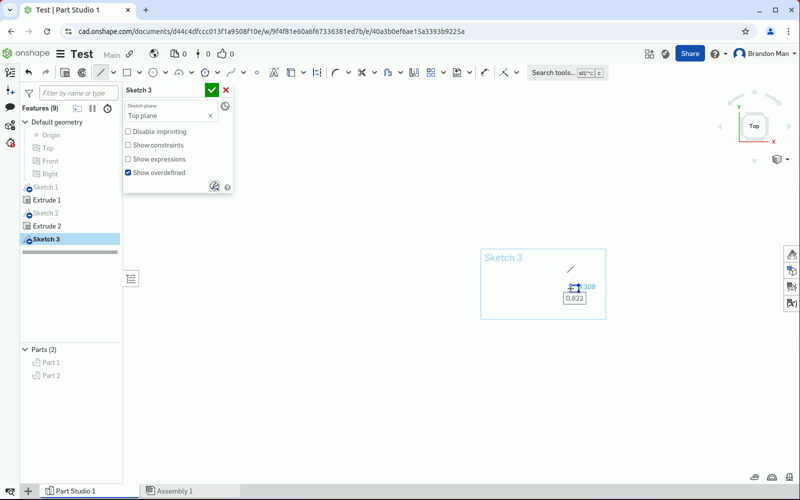
scroll(6)
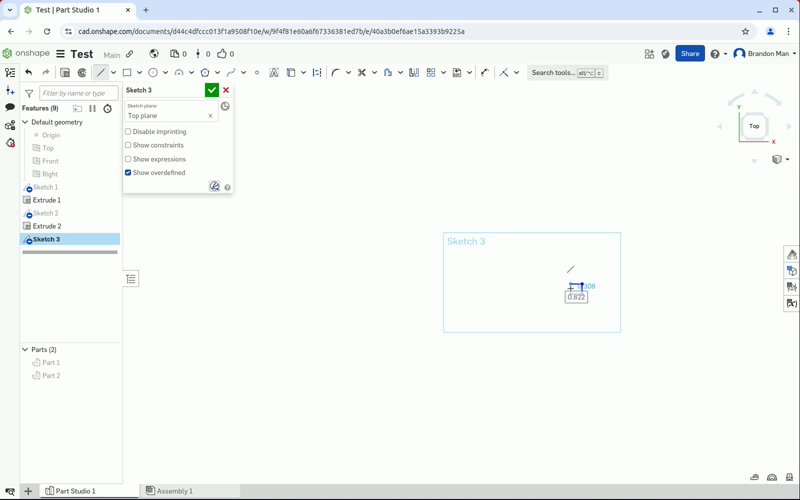
scroll(6)
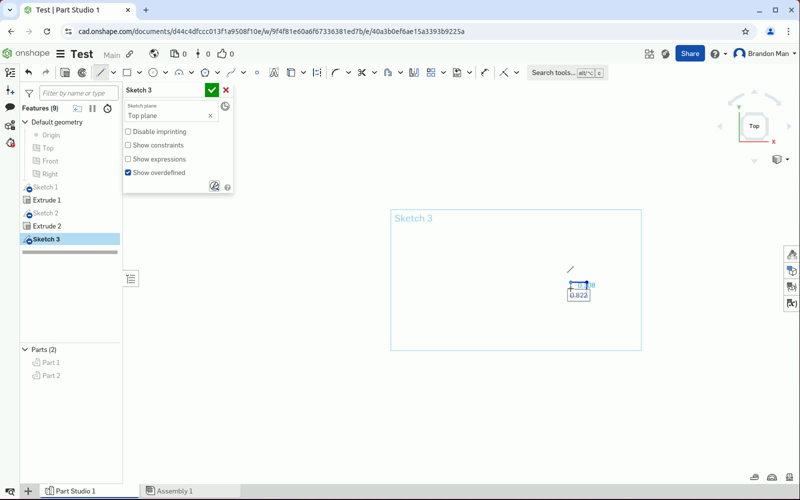
scroll(6)
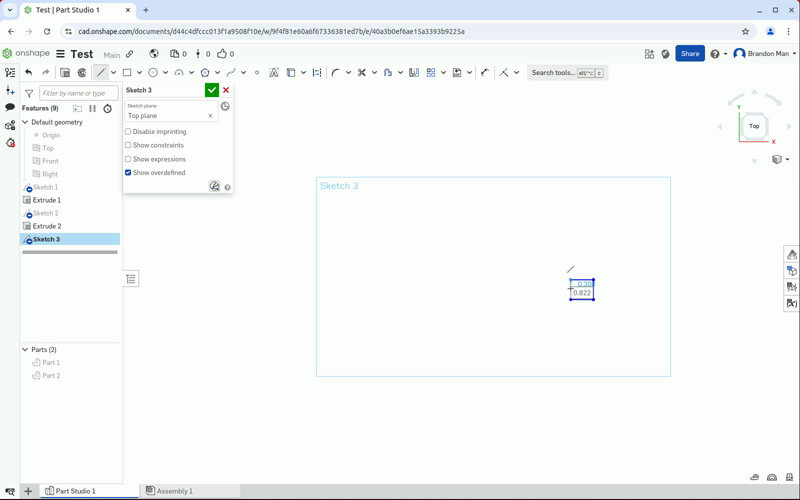
scroll(6)
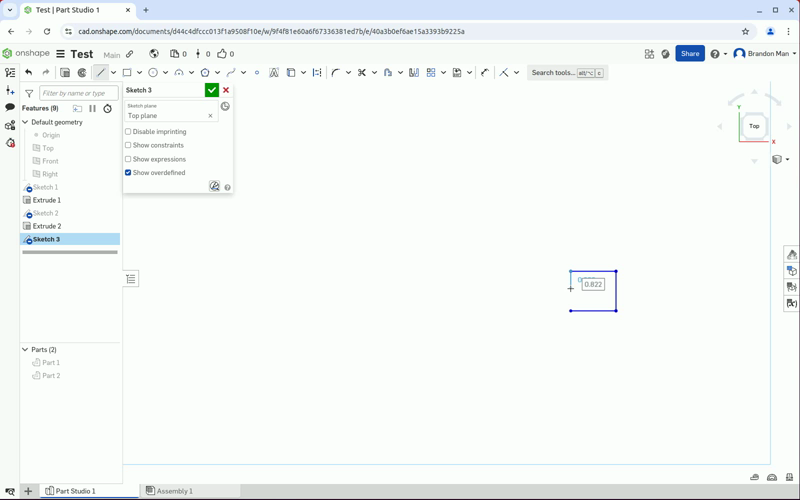
click(570, 288)
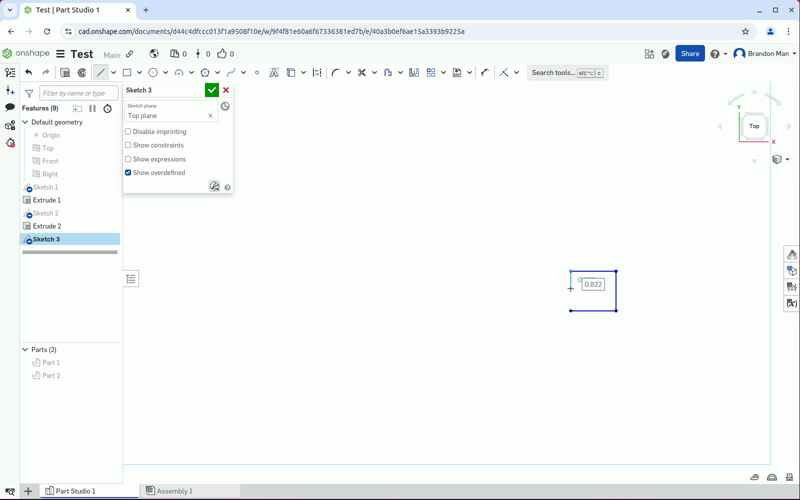
scroll(-6)
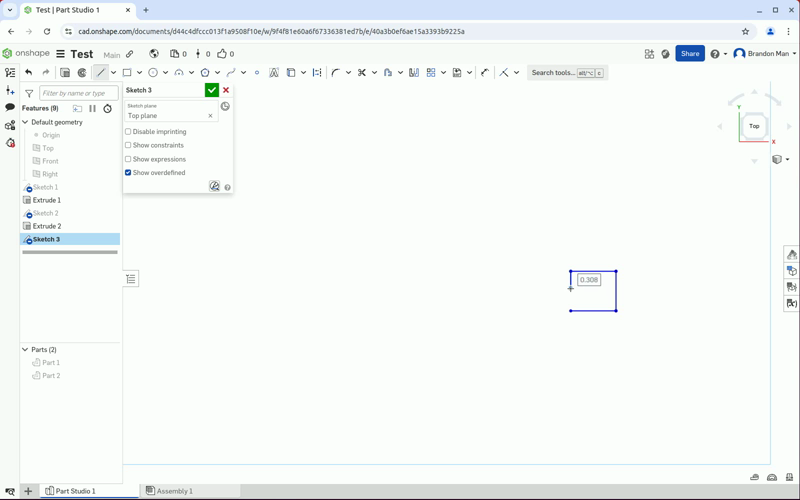
scroll(-6)
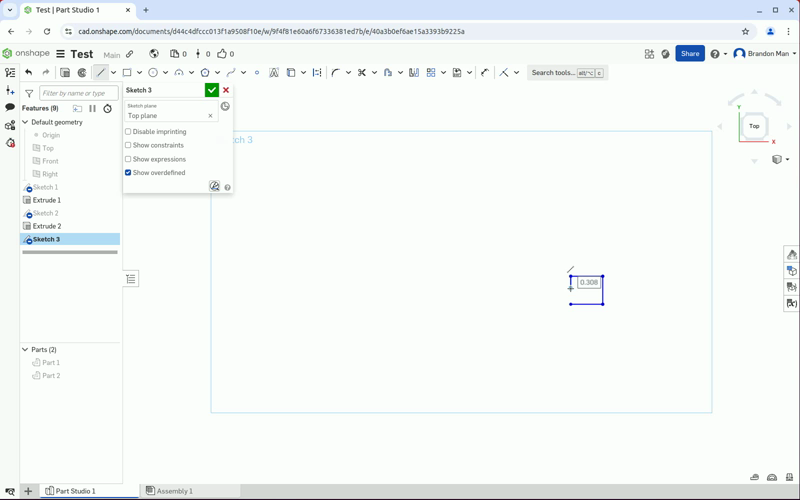
scroll(-6)
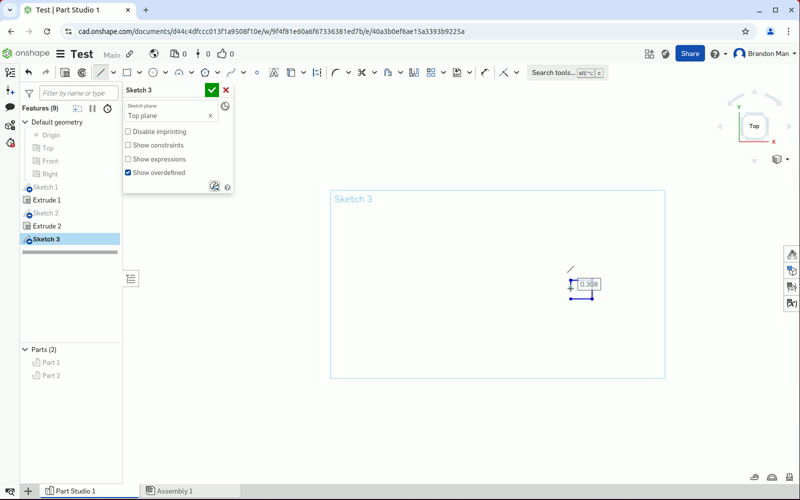
scroll(-6)
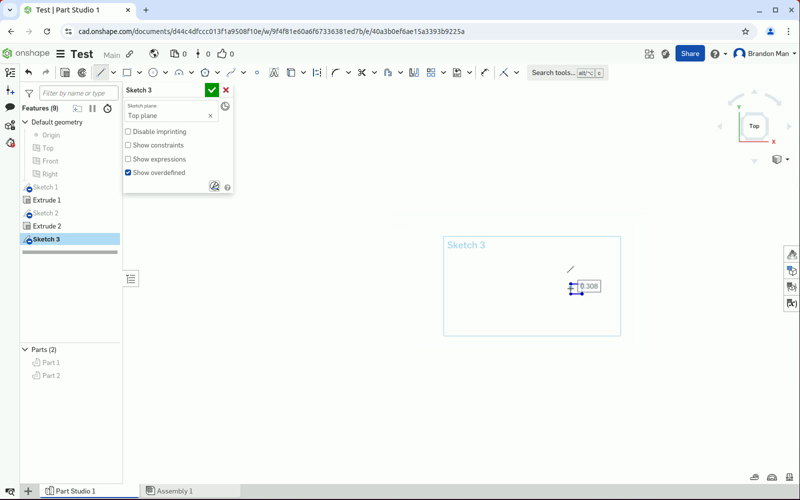
scroll(-6)
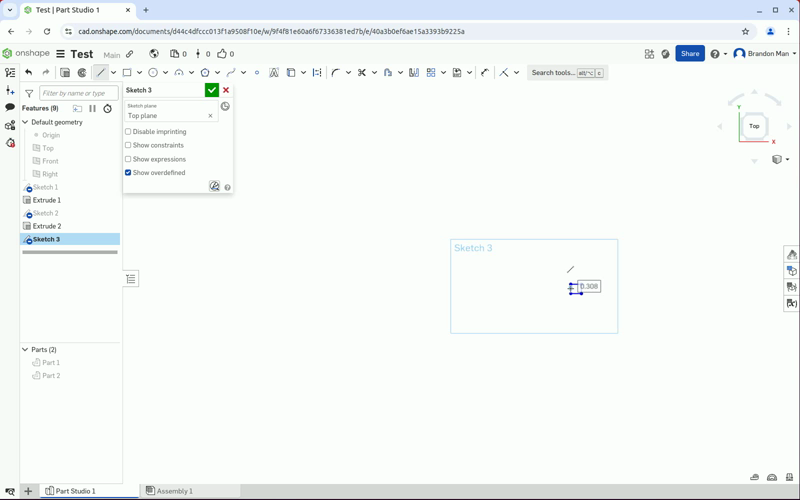
scroll(-6)
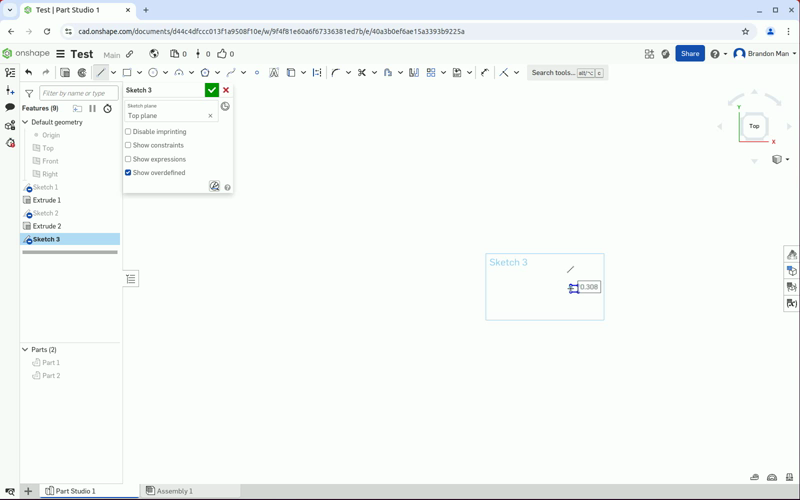
scroll(-6)
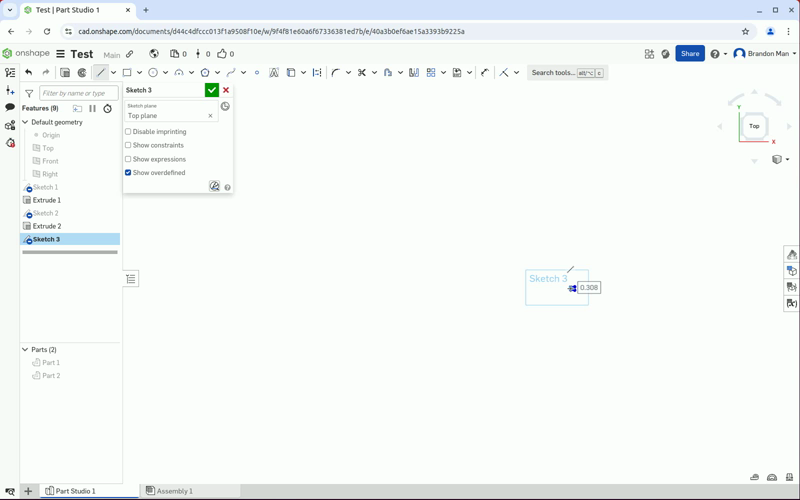
key_up(shift)
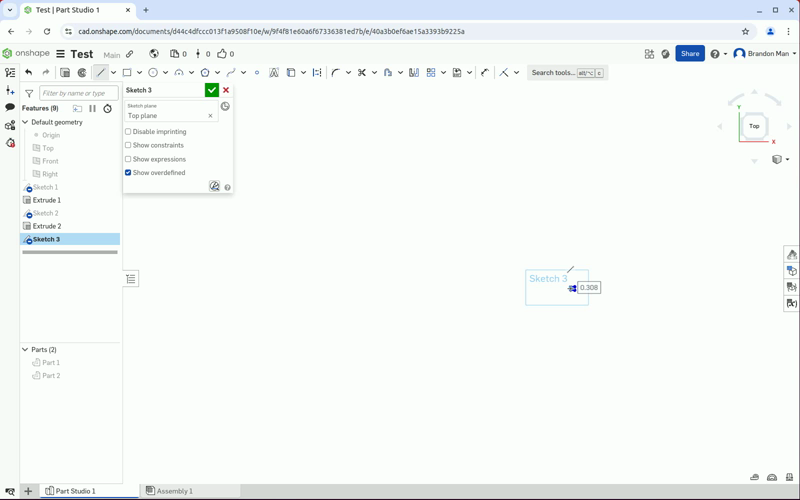
mouse_move(589, 288)
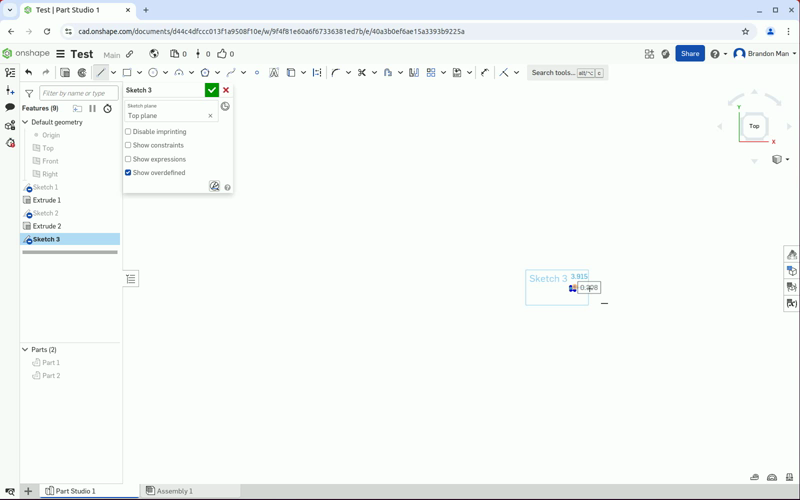
key_down(shift)
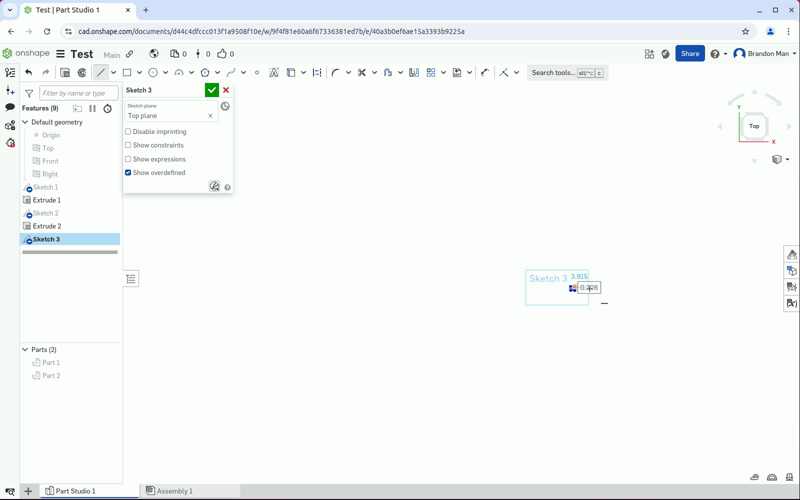
mouse_move(570, 290)
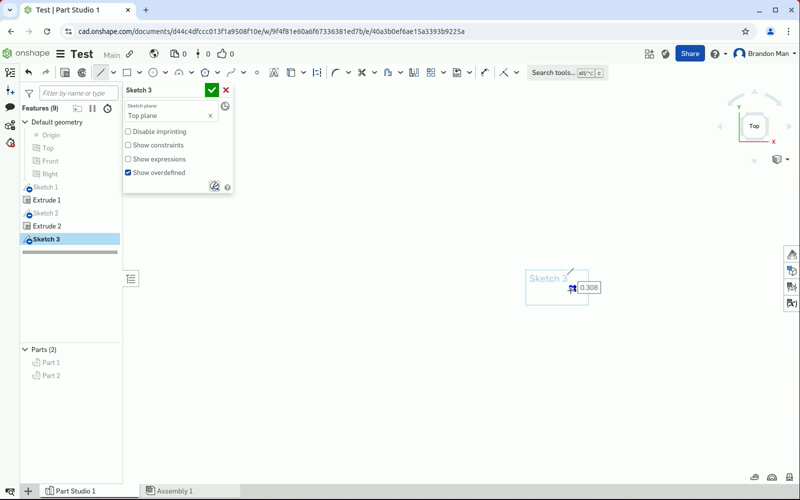
scroll(6)
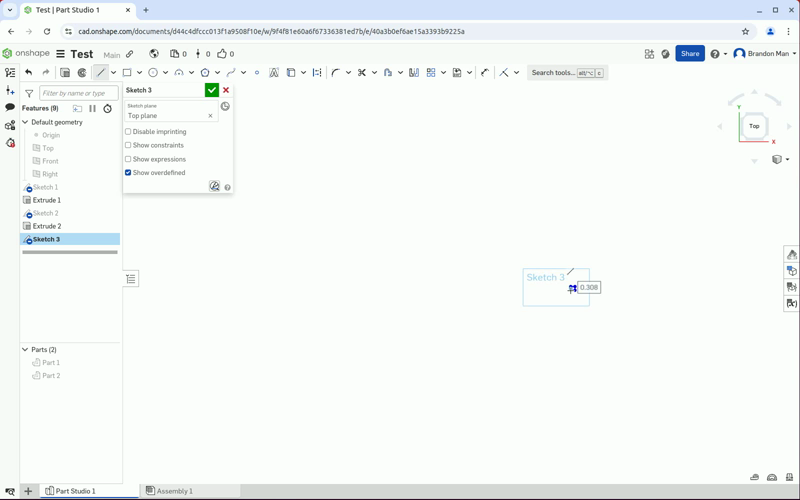
scroll(6)
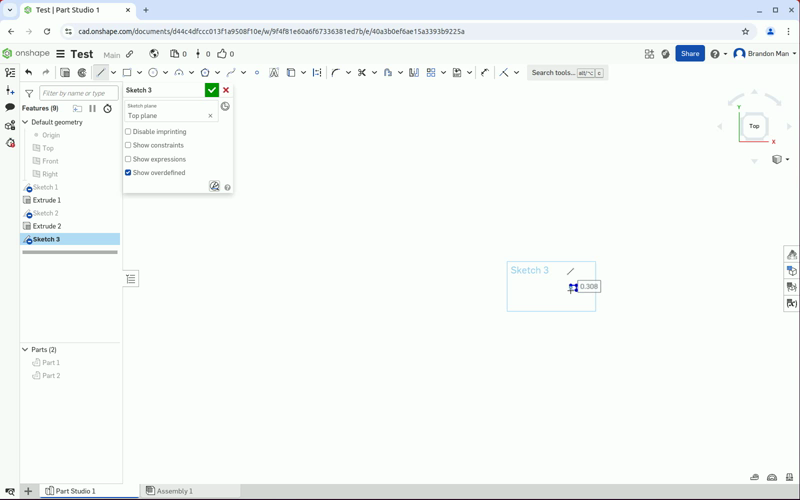
scroll(6)
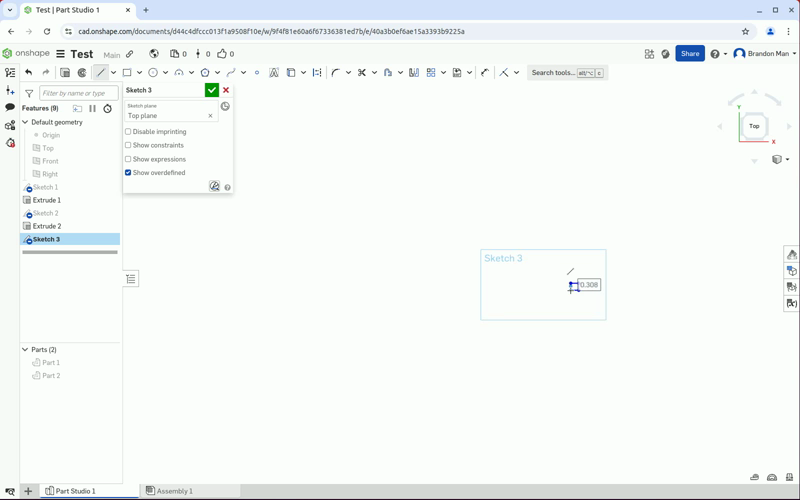
scroll(6)
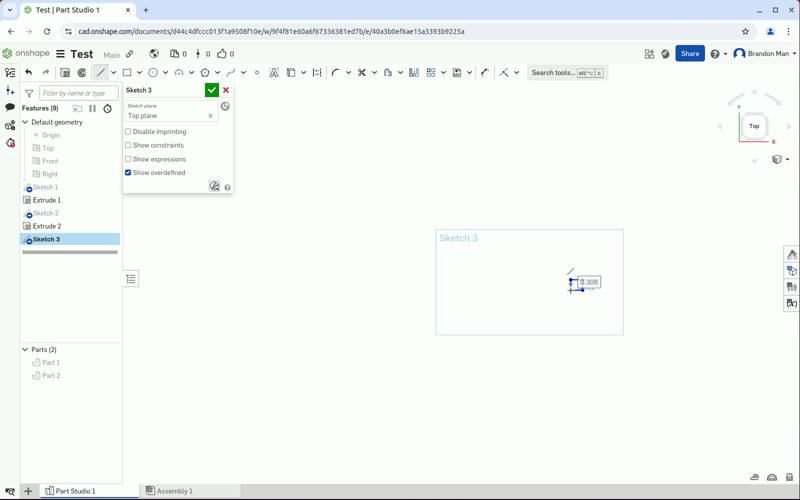
scroll(6)
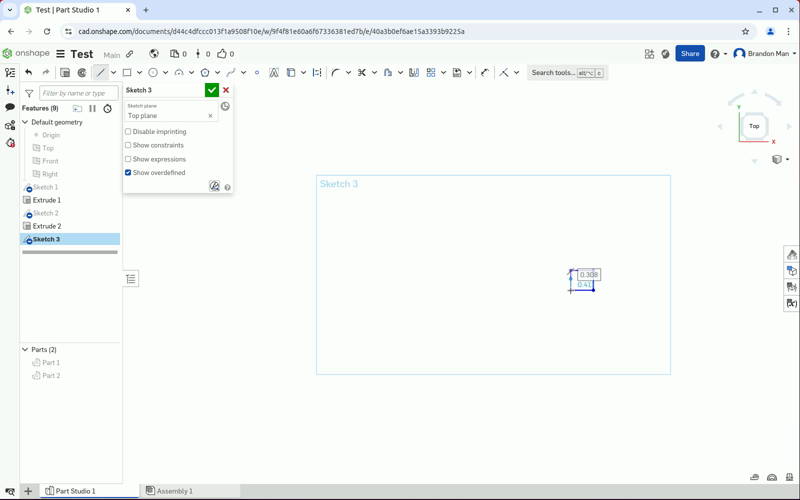
scroll(6)
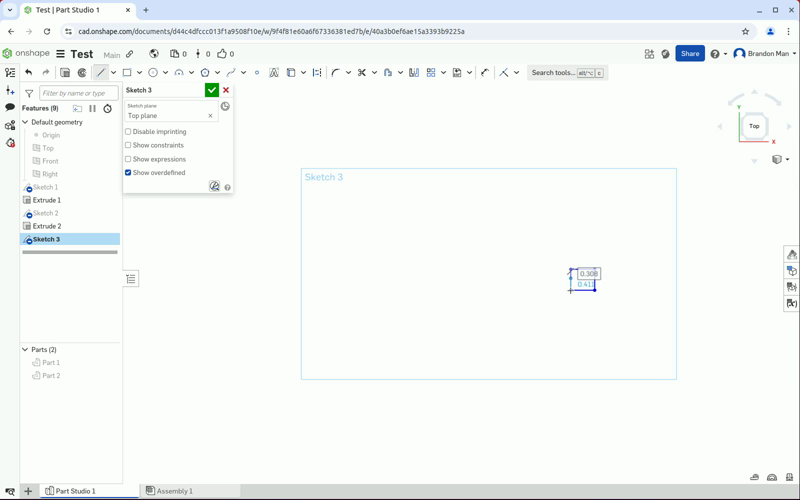
scroll(6)
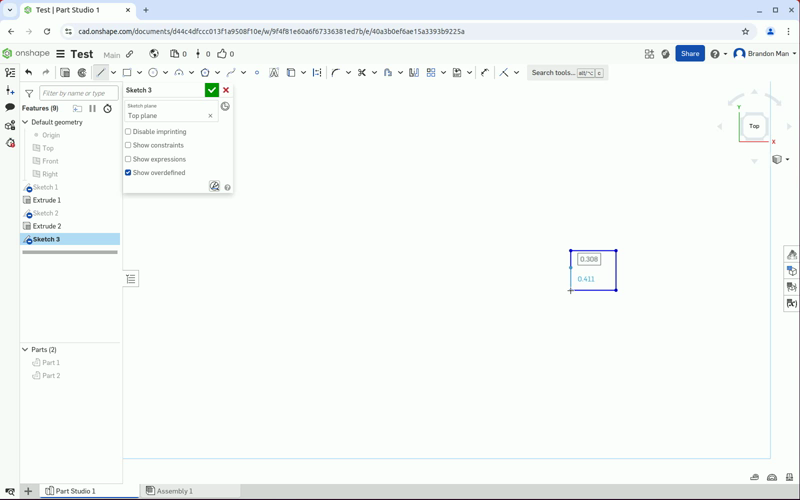
key_up(shift)
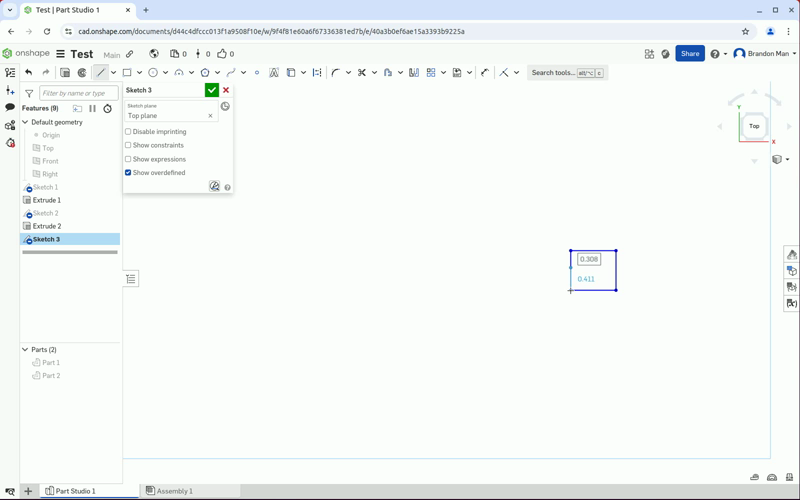
click(570, 290)
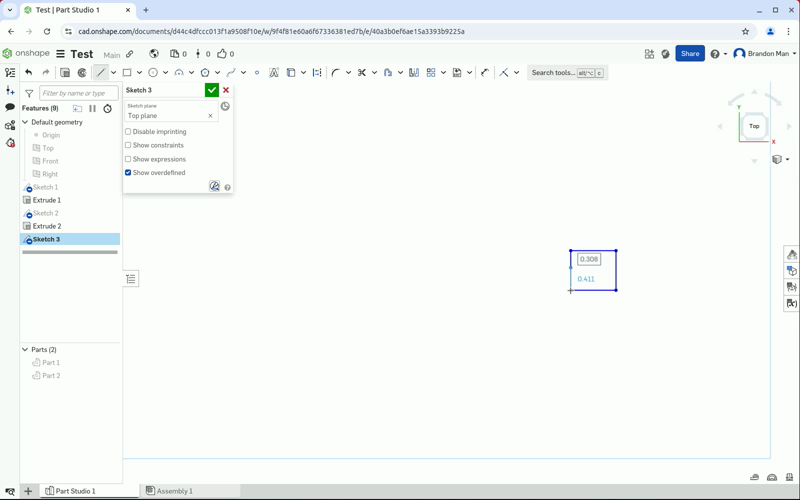
scroll(-6)
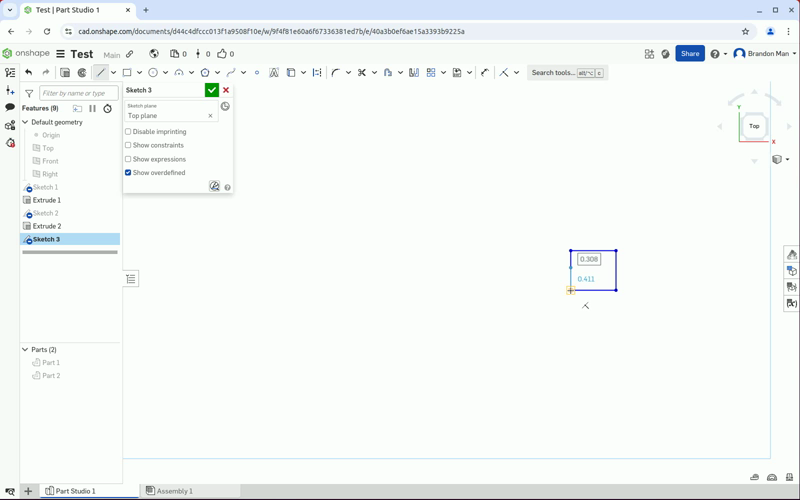
scroll(-6)
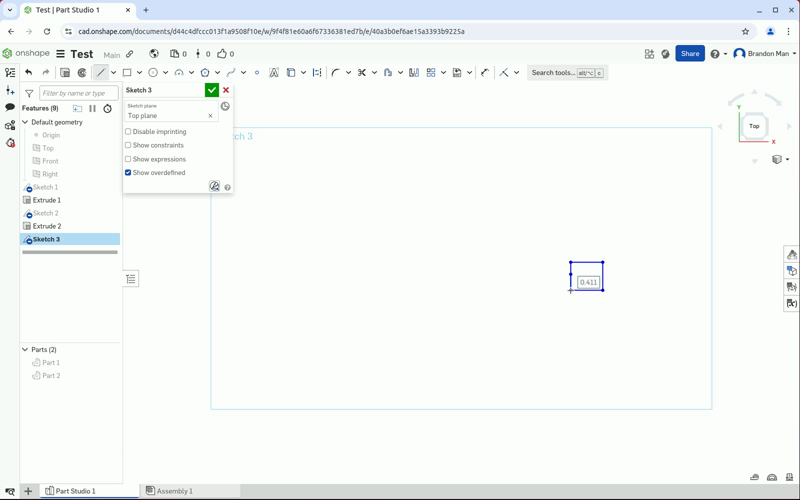
scroll(-6)
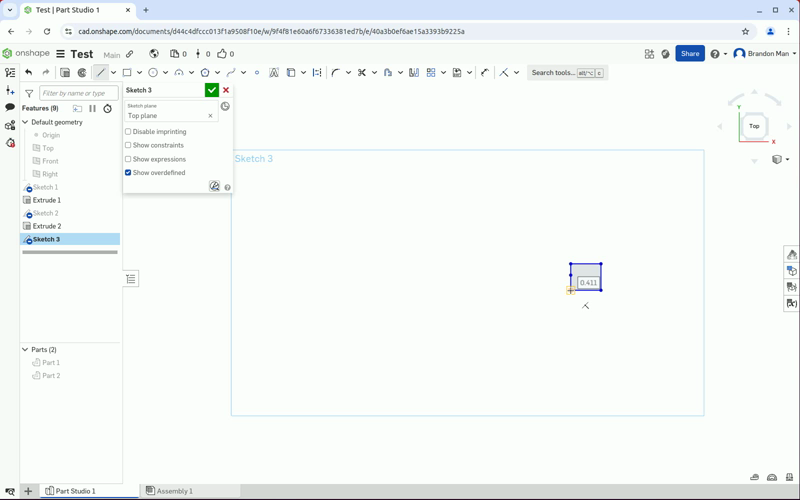
scroll(-6)
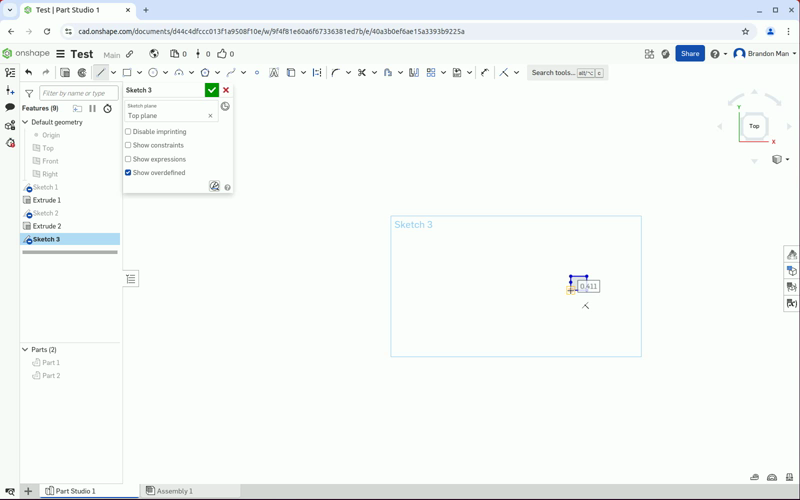
scroll(-6)
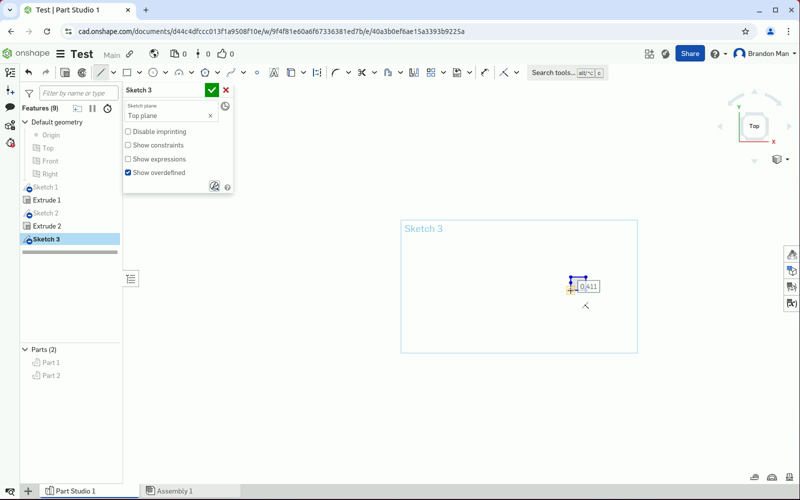
scroll(-6)
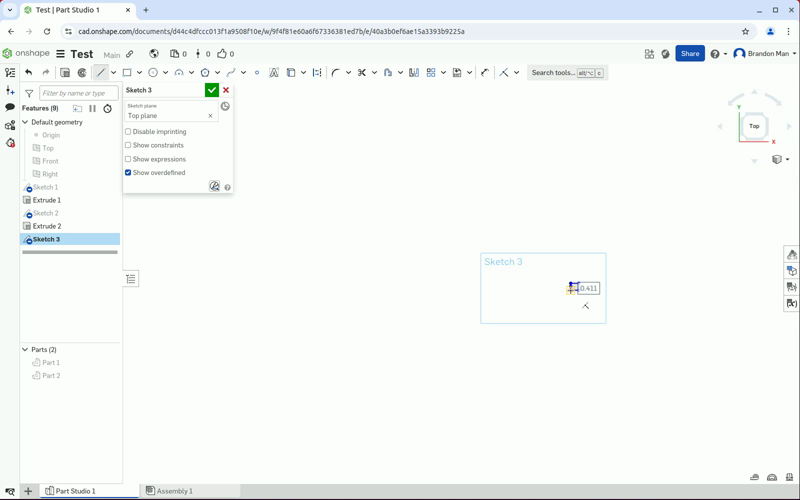
scroll(-6)
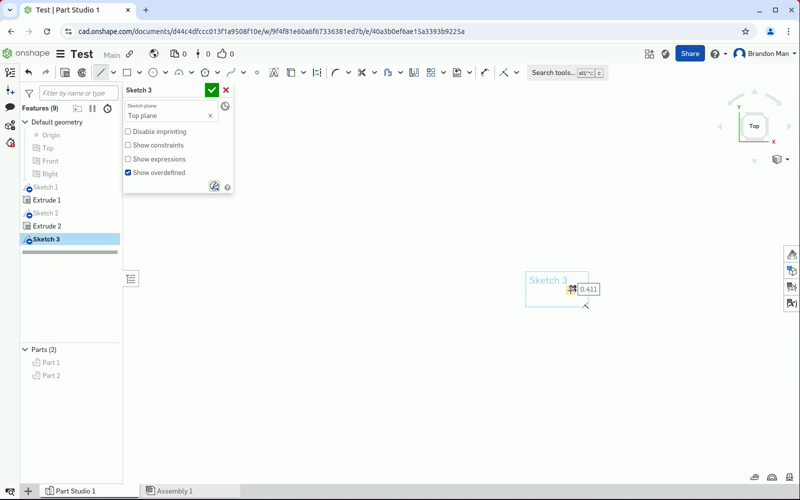
key(esc)
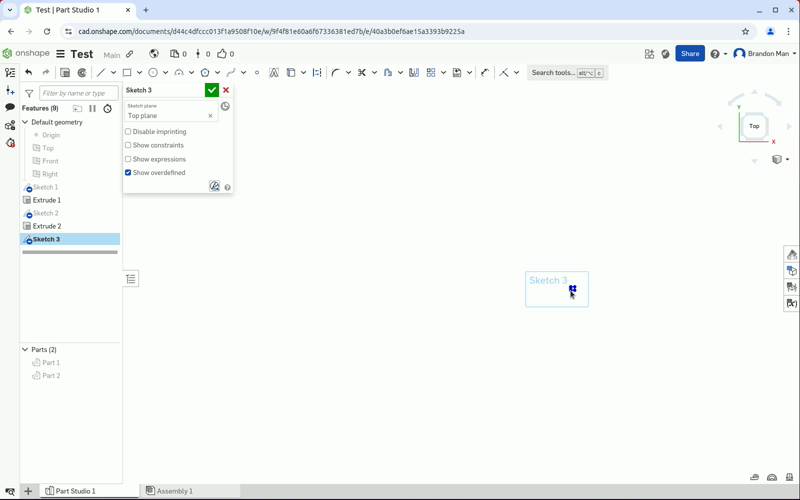
mouse_move(572, 290)
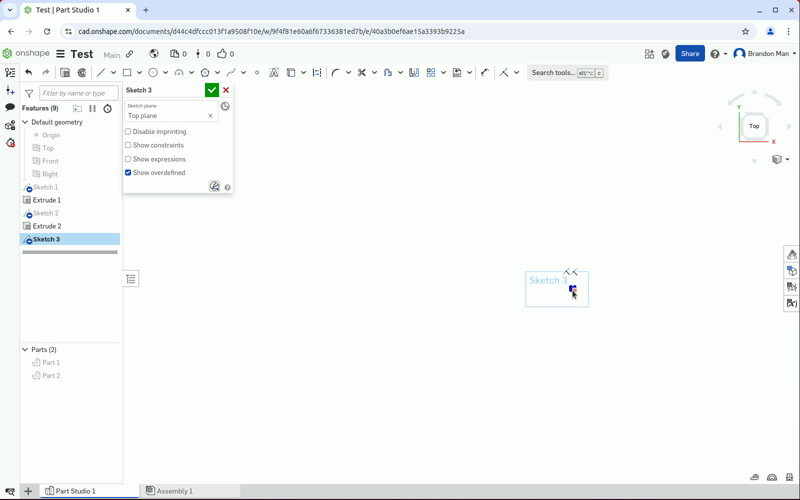
scroll(6)
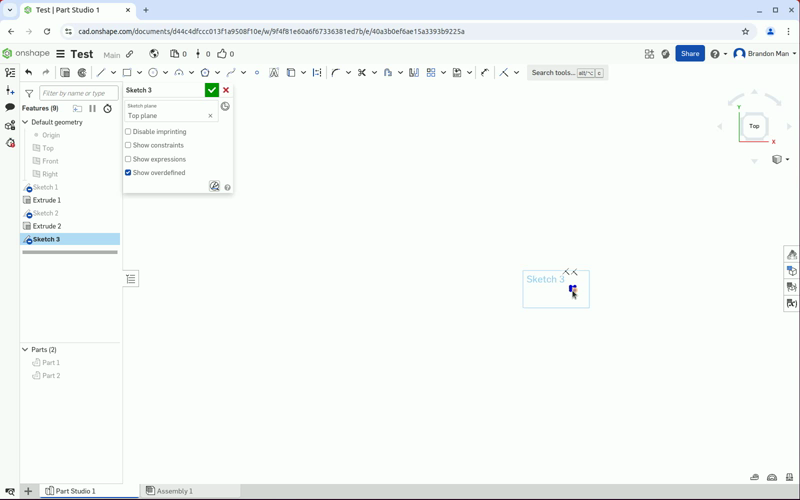
scroll(6)
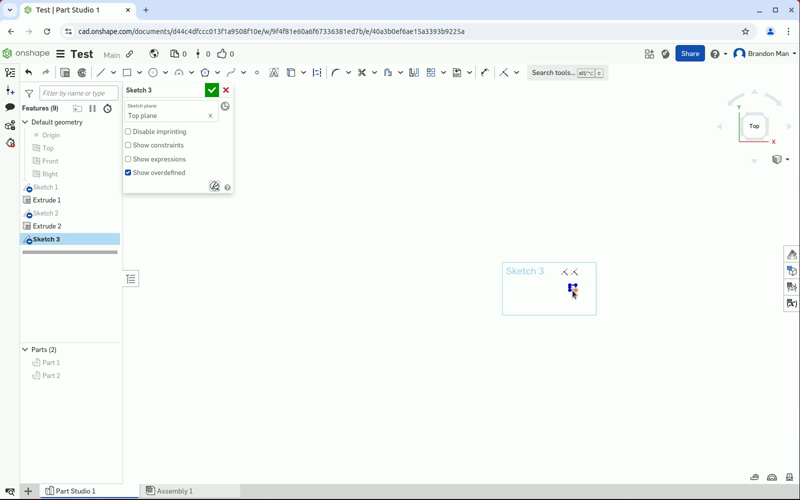
scroll(6)
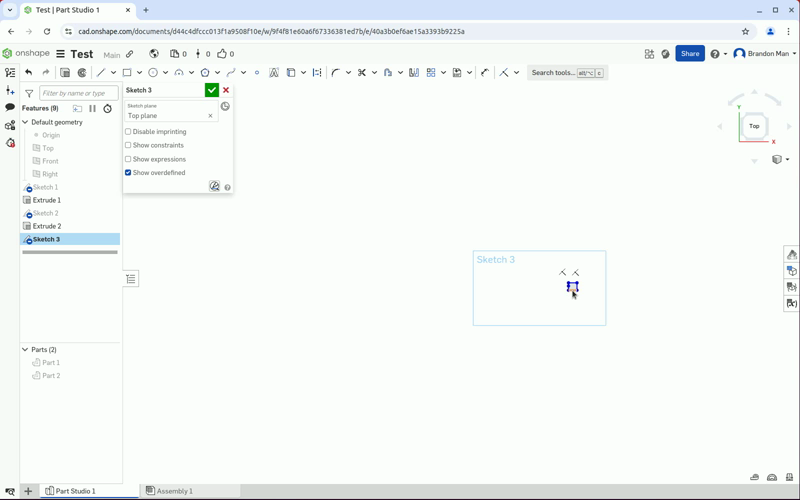
scroll(6)
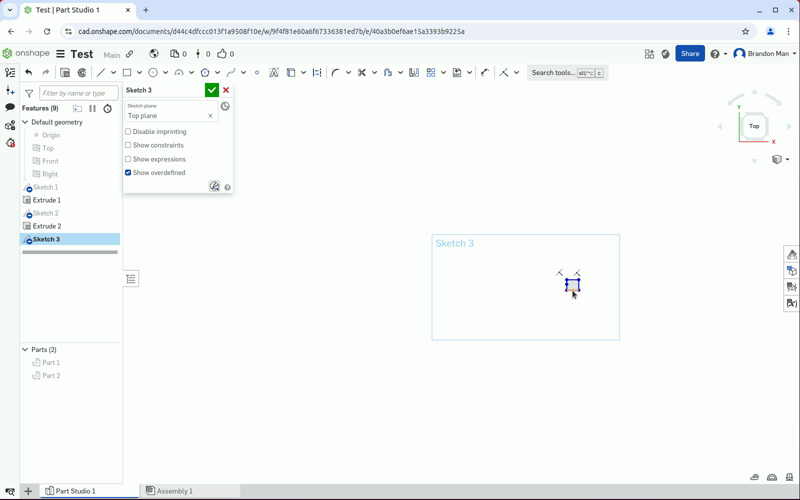
scroll(6)
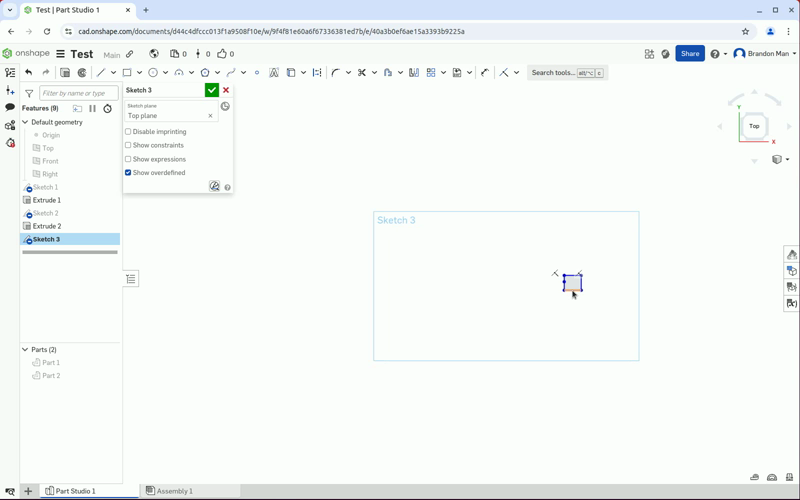
scroll(6)
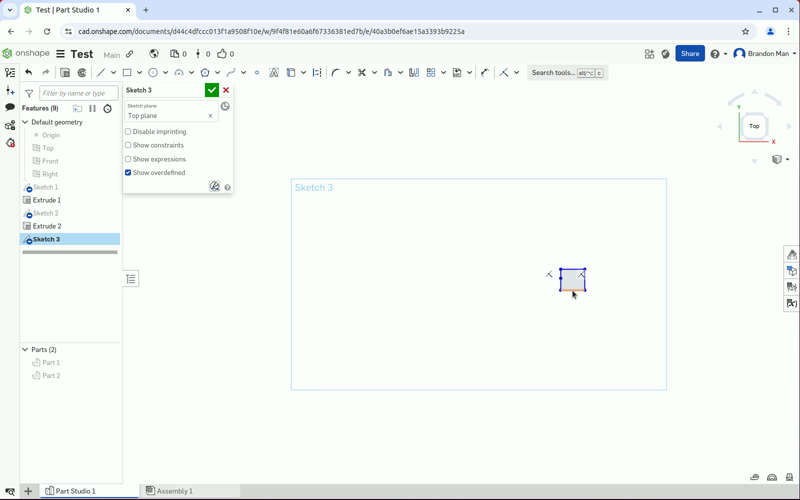
scroll(6)
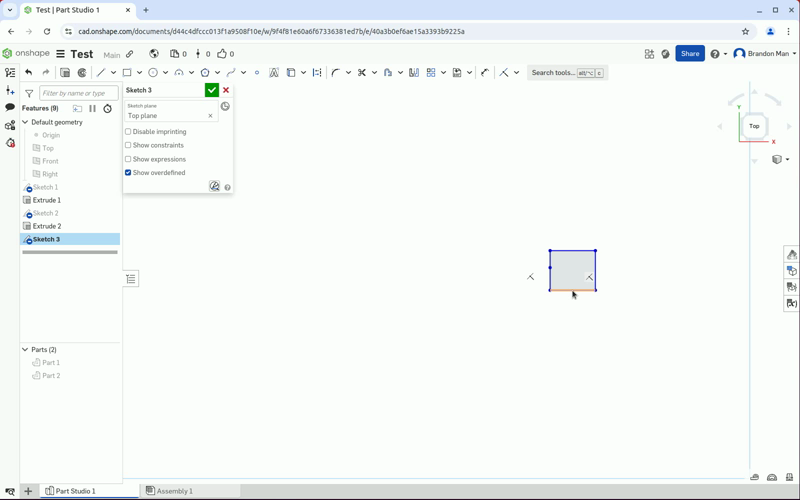
click(572, 290)
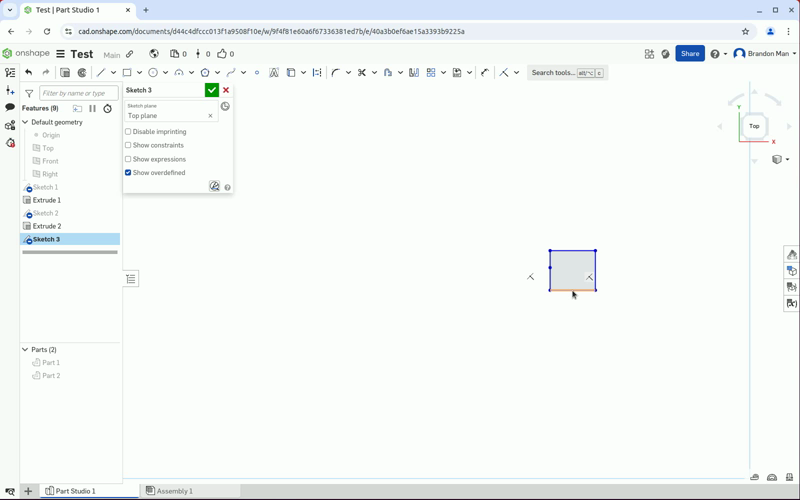
scroll(-6)
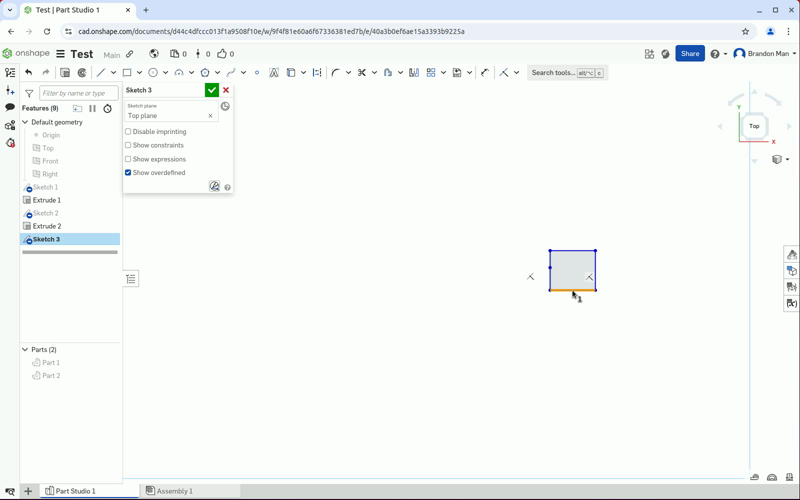
scroll(-6)
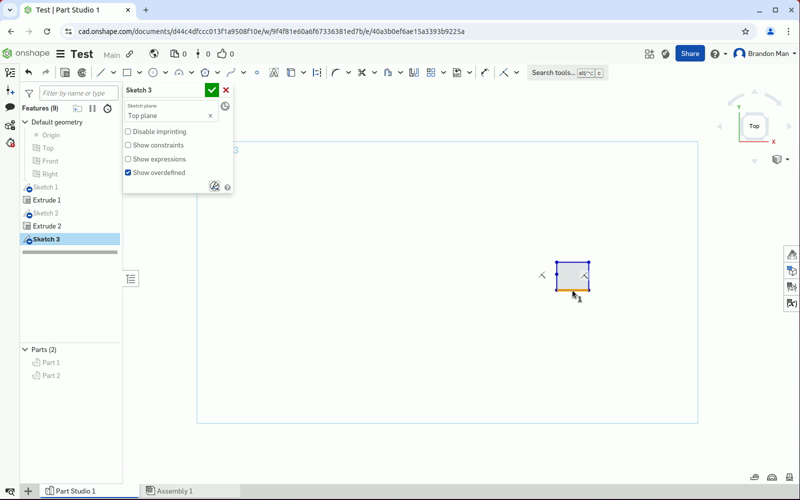
scroll(-6)
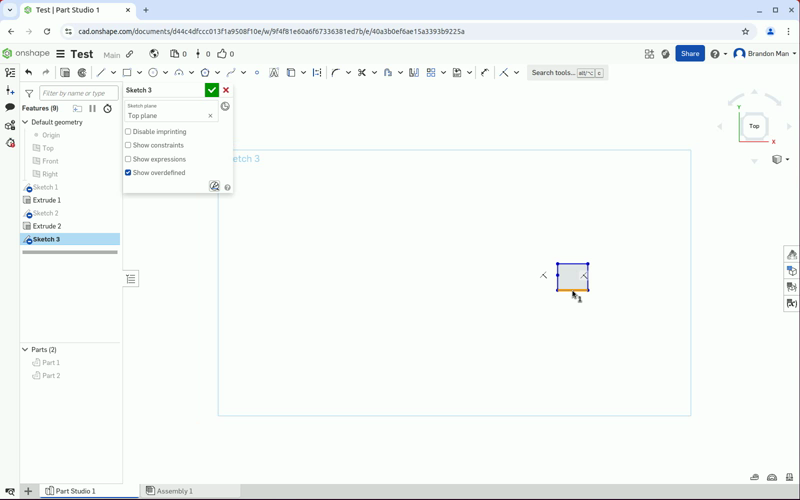
scroll(-6)
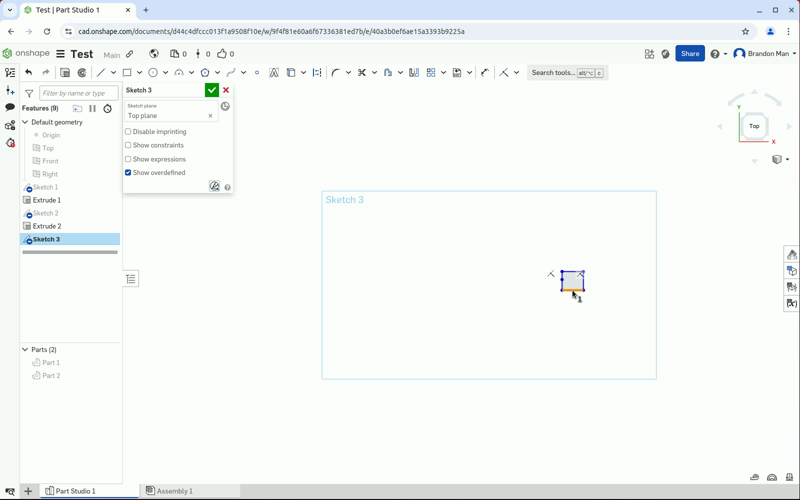
scroll(-6)
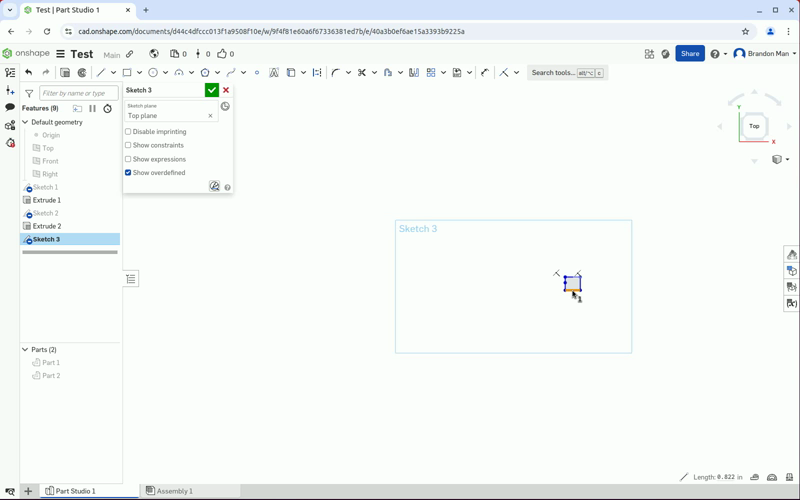
scroll(-6)
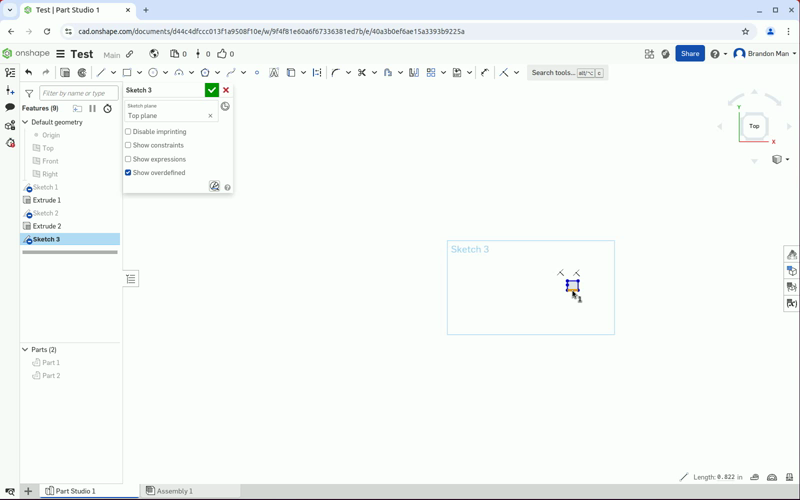
scroll(-6)
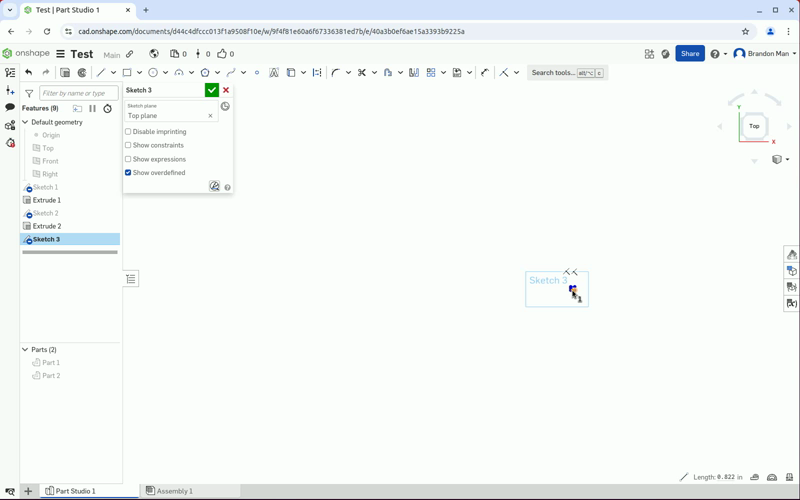
mouse_move(73, 352)
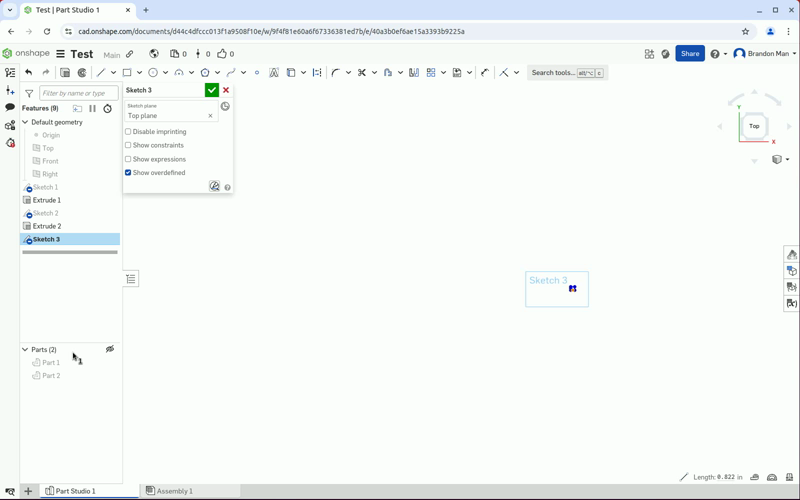
key(shift+y)
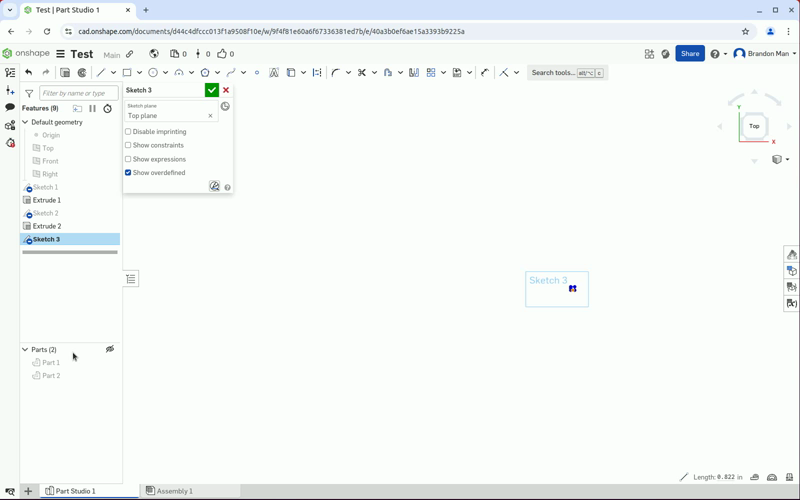
key(shift+e)
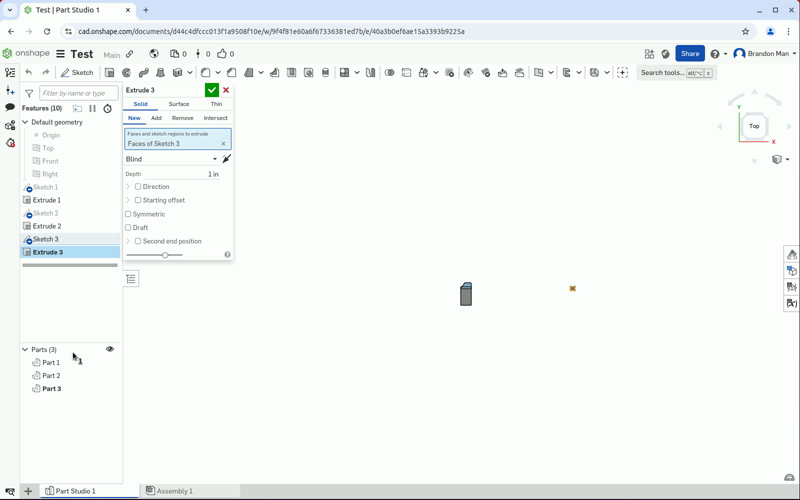
mouse_move(143, 106)
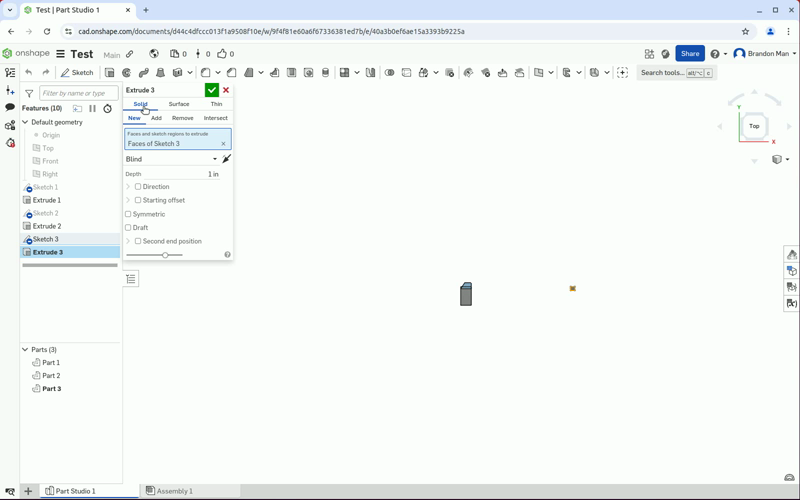
click(143, 106)
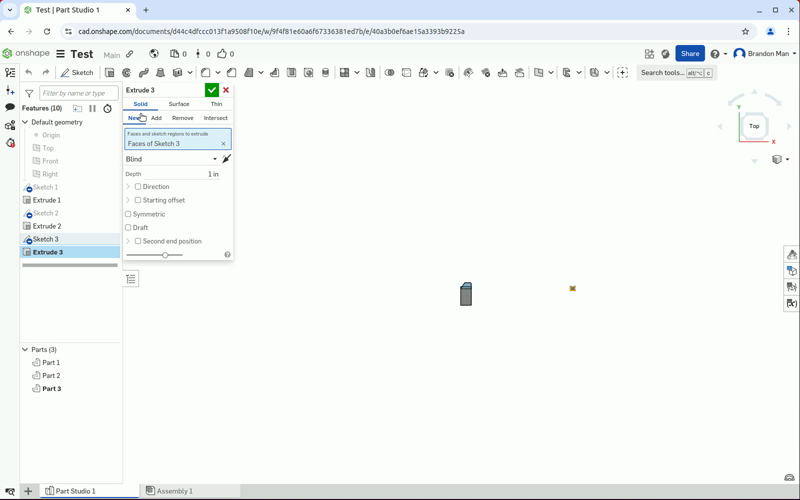
mouse_move(137, 120)
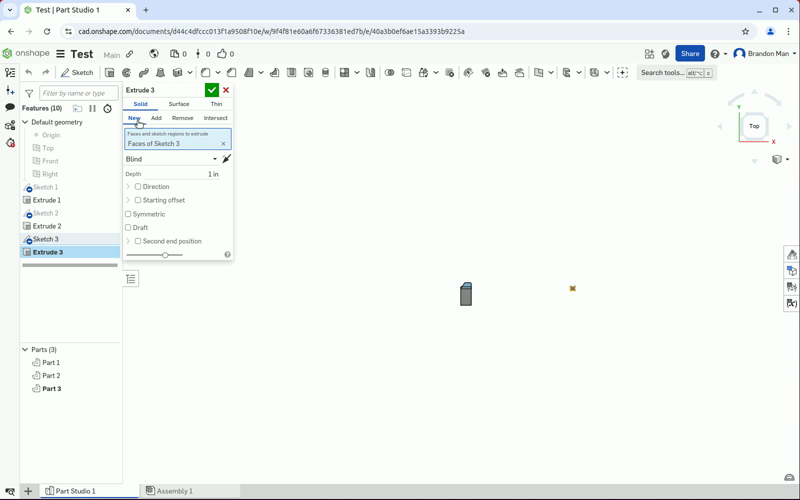
click(137, 120)
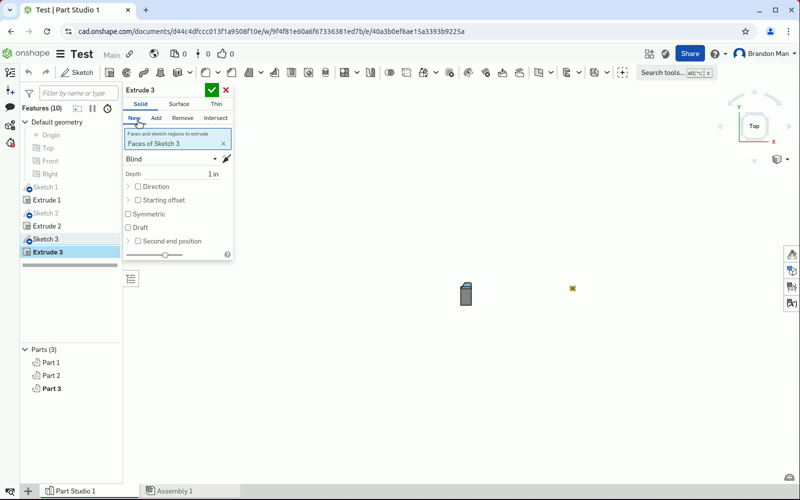
key(tab, 4)
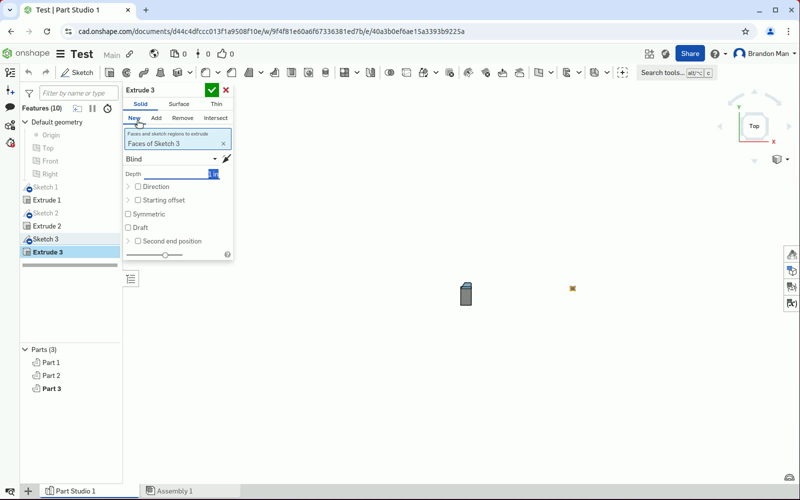
text(0.482)
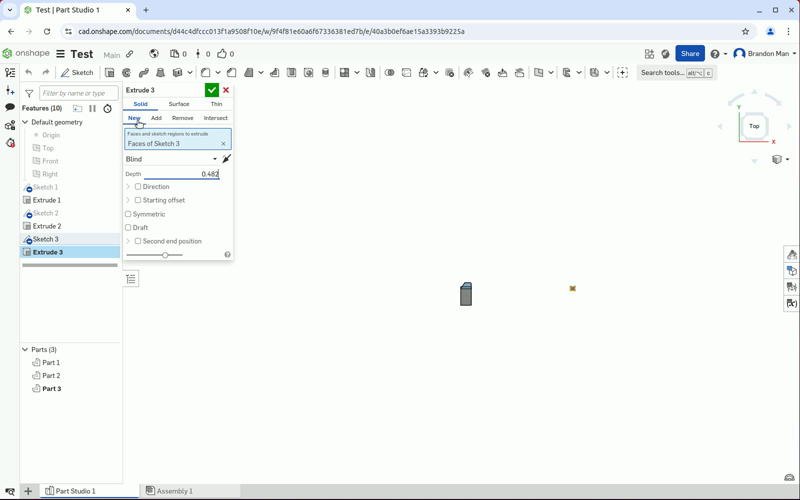
key(tab, 3)
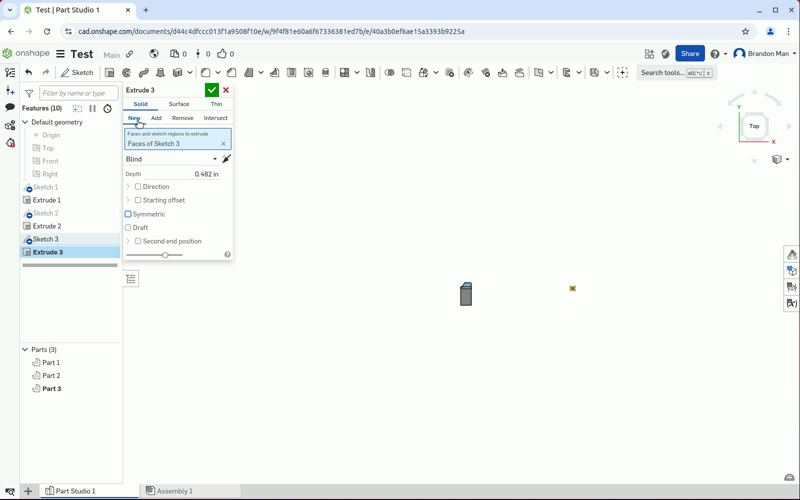
key(space)
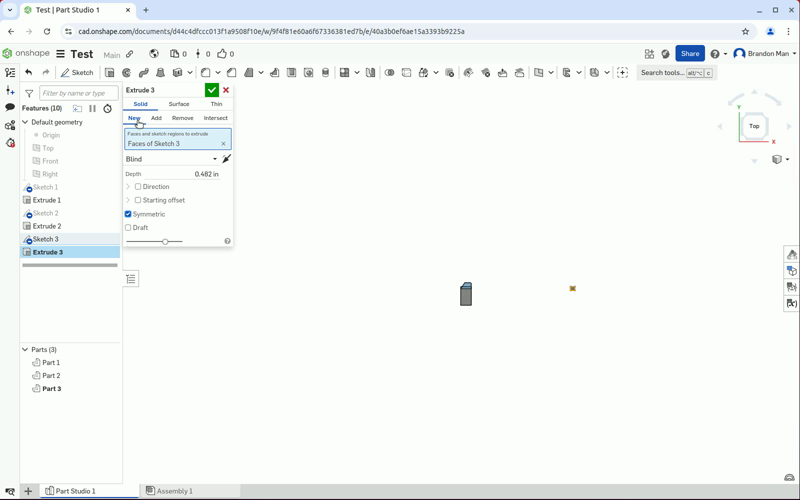
key(enter)
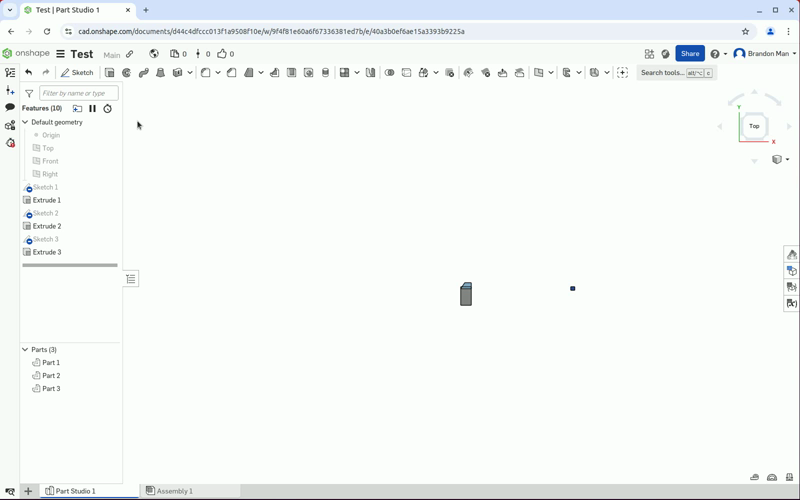
key(shift+h)
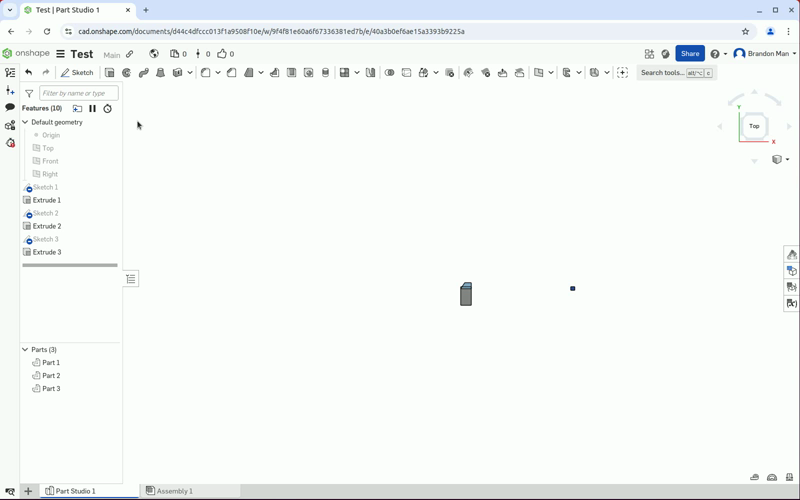
key(shift+h)
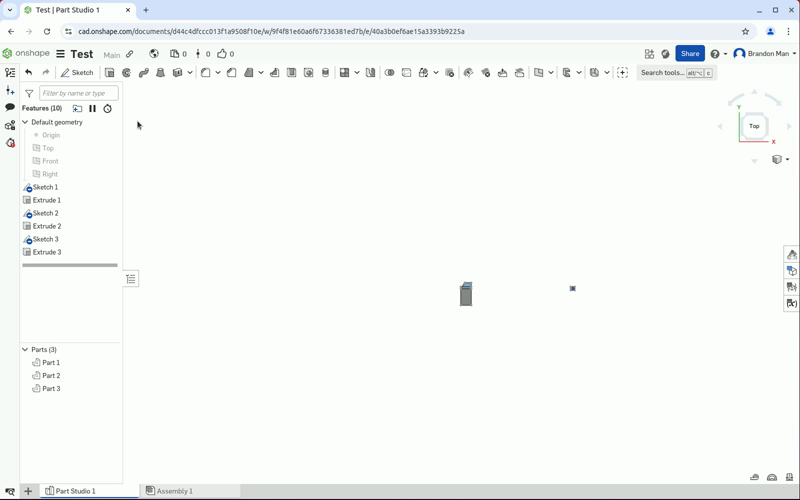
key(shift+7)
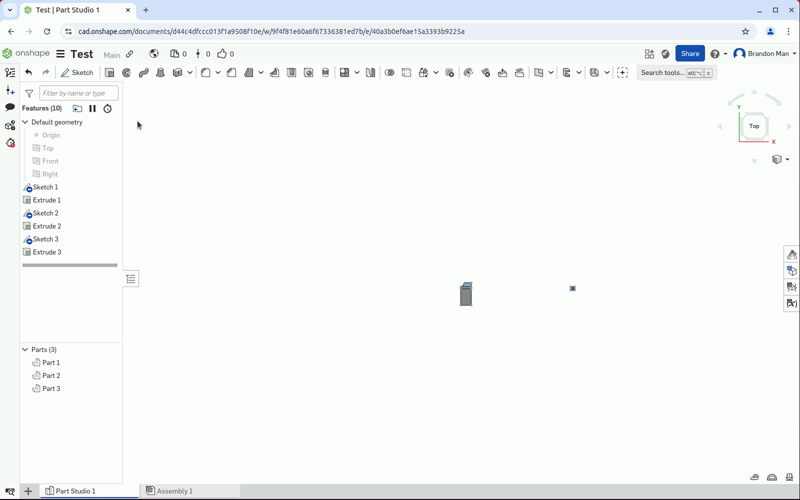
key(up, 3)
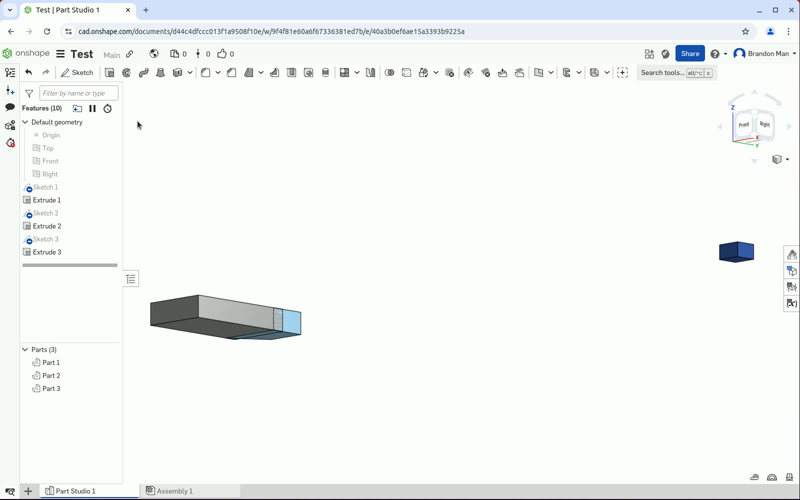
key(left, 3)
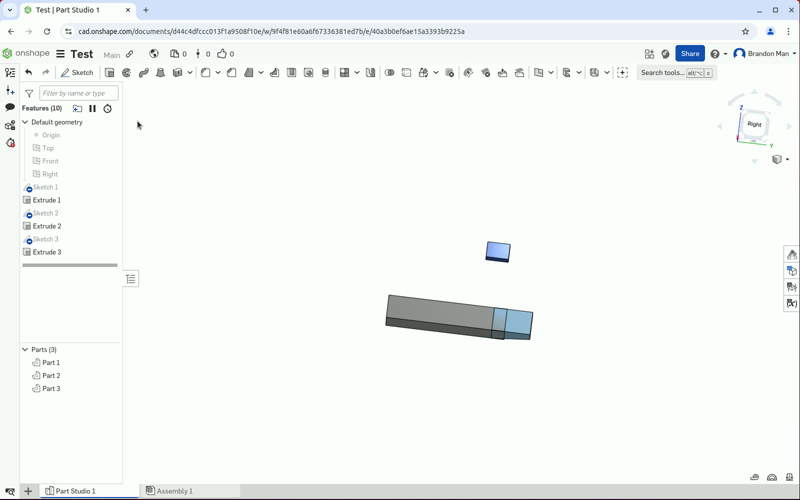
key(right, 3)
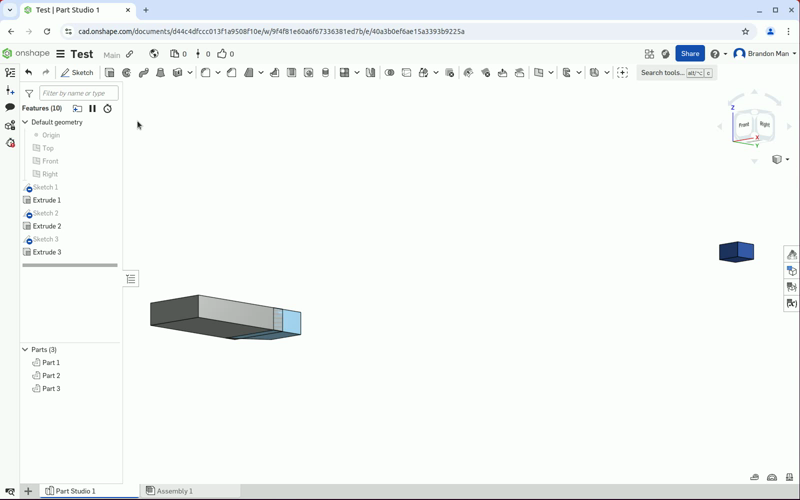
key(down, 3)
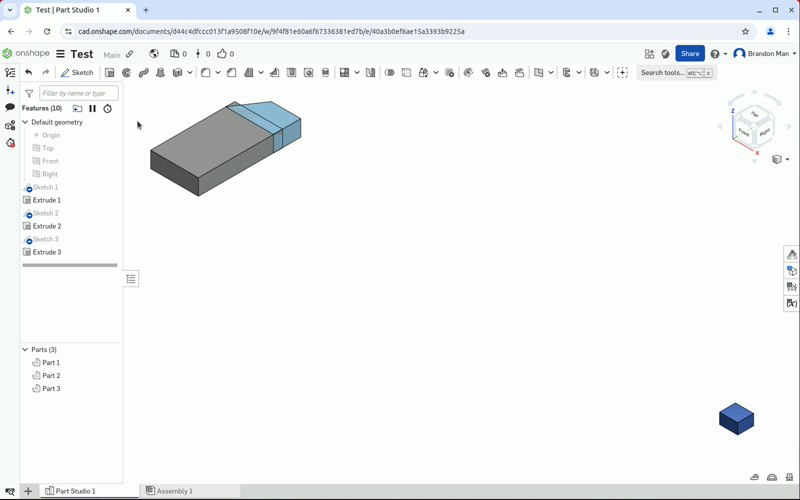
mouse_move(73, 189)
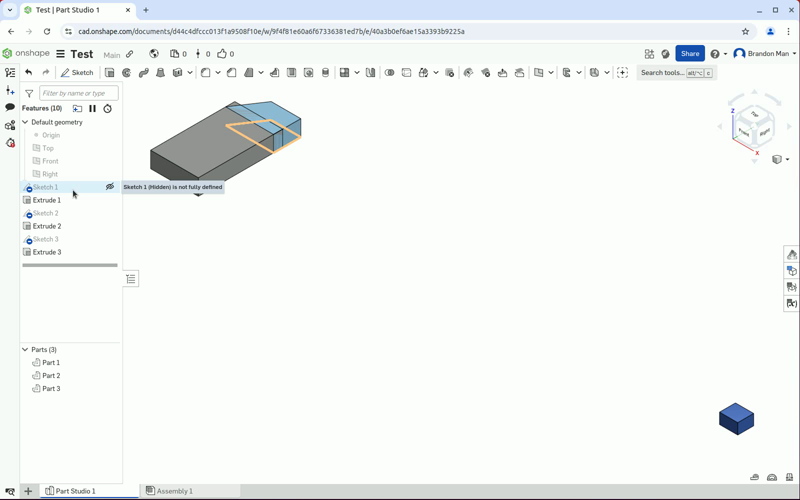
click(73, 189)